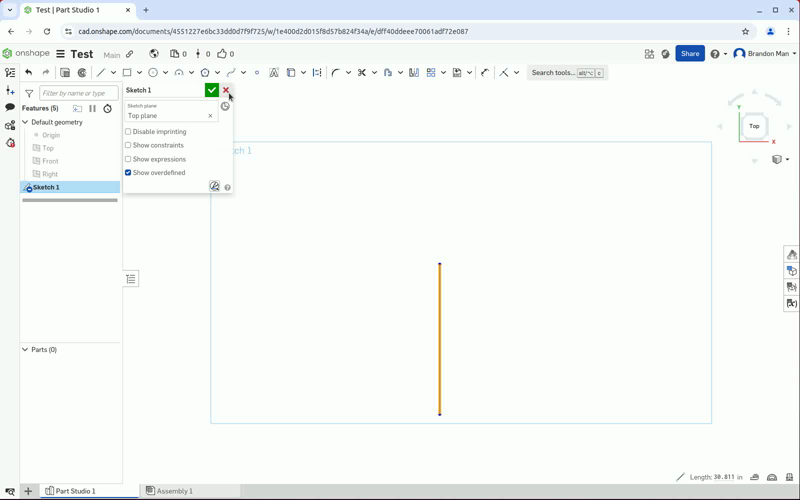
key(shift+h)
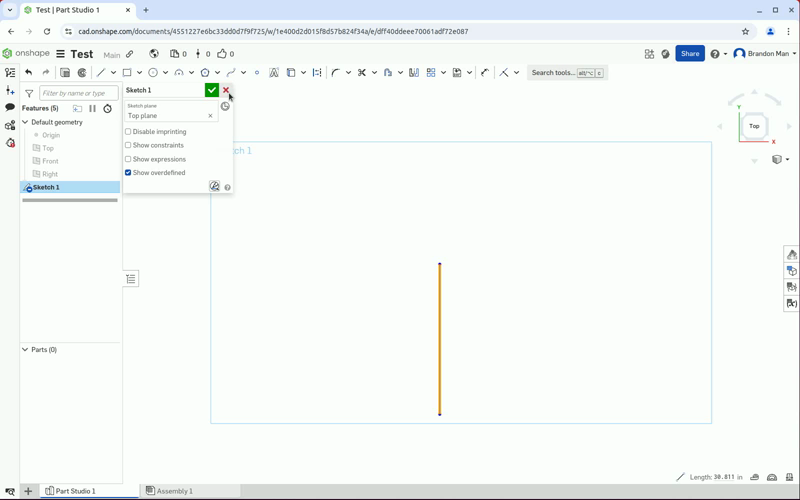
key(shift+s)
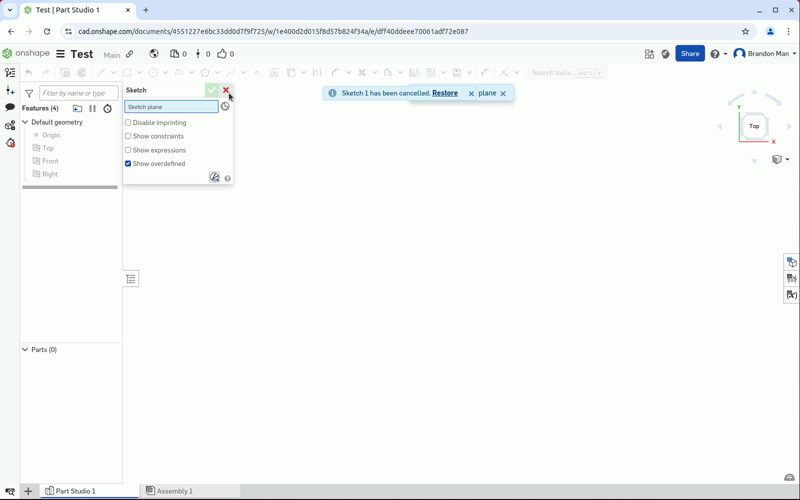
mouse_move(73, 150)
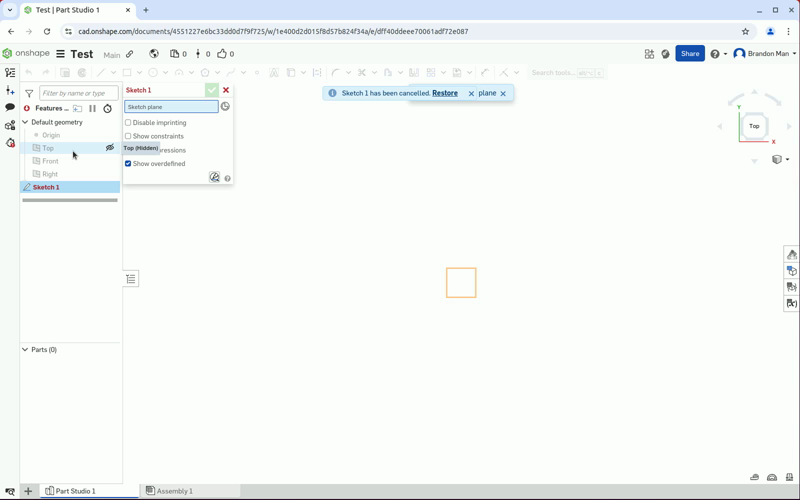
click(73, 150)
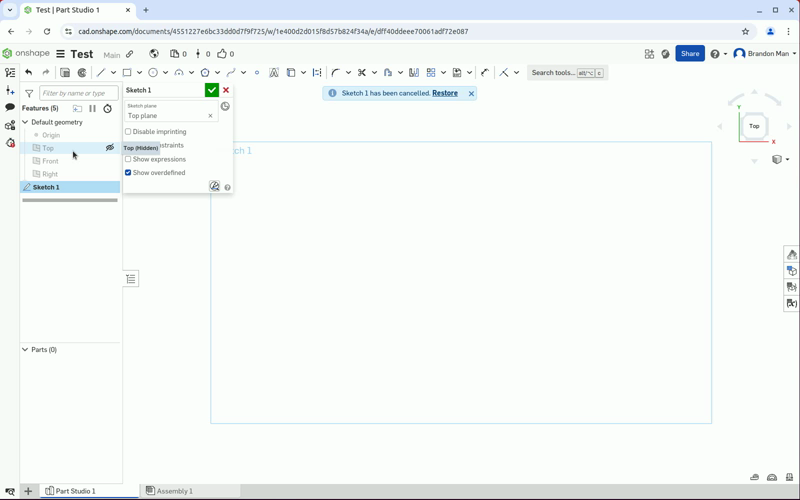
mouse_move(73, 352)
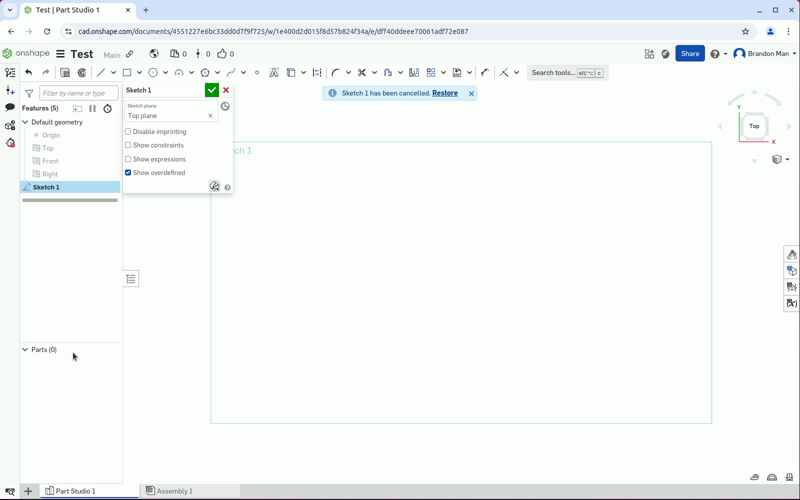
key(y)
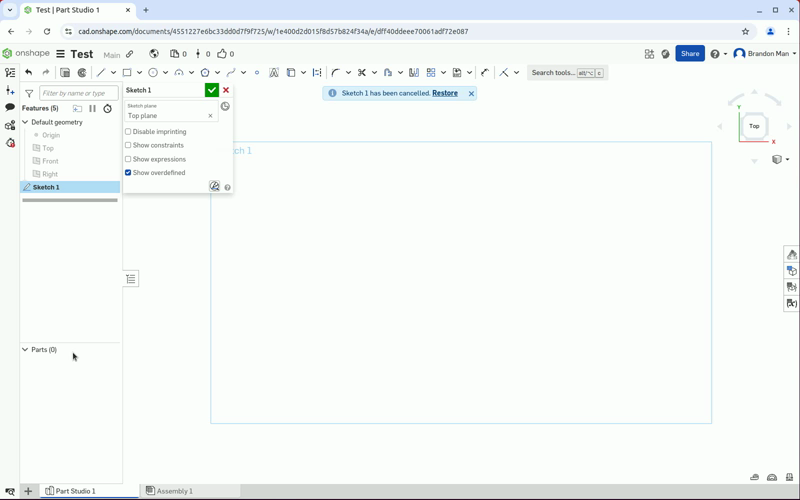
key(l)
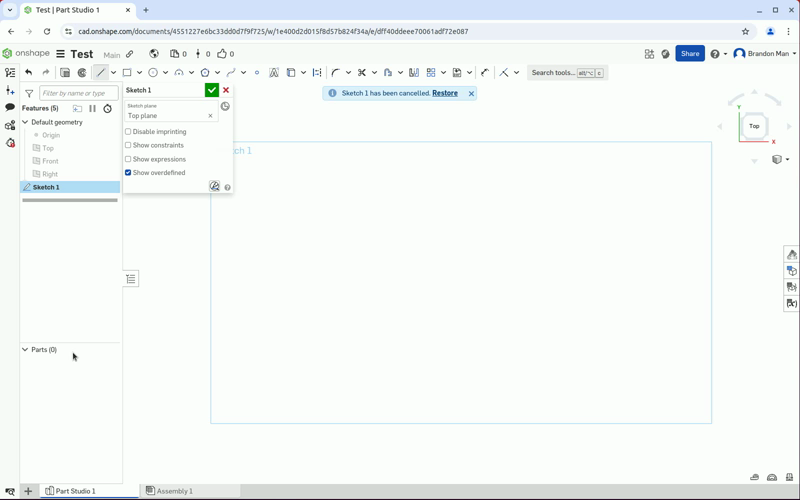
key_down(shift)
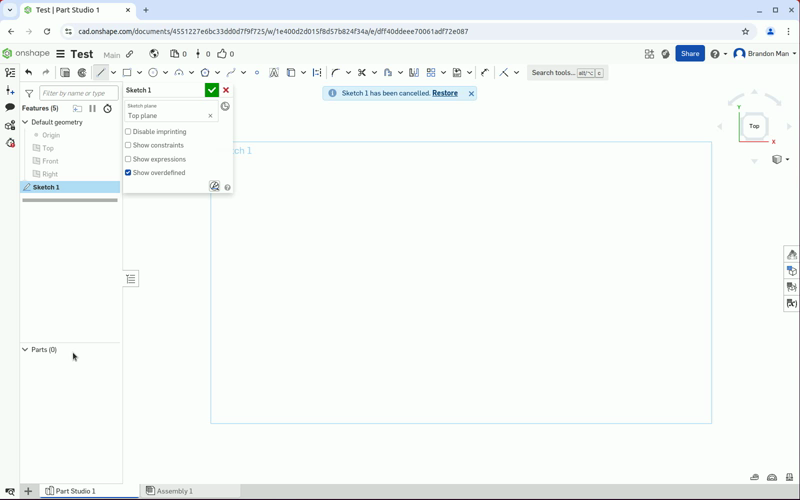
mouse_move(460, 290)
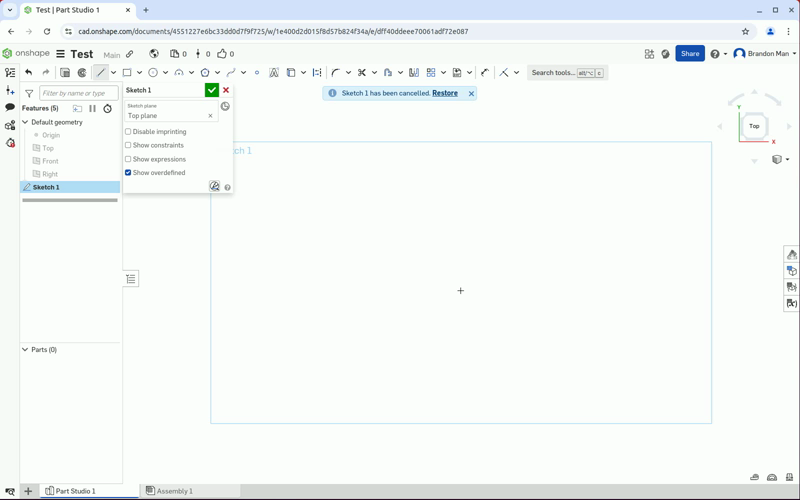
click(460, 290)
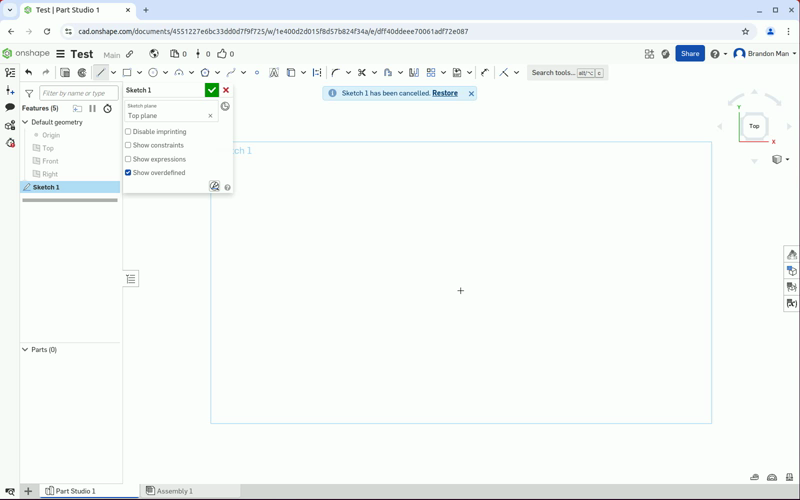
key_up(shift)
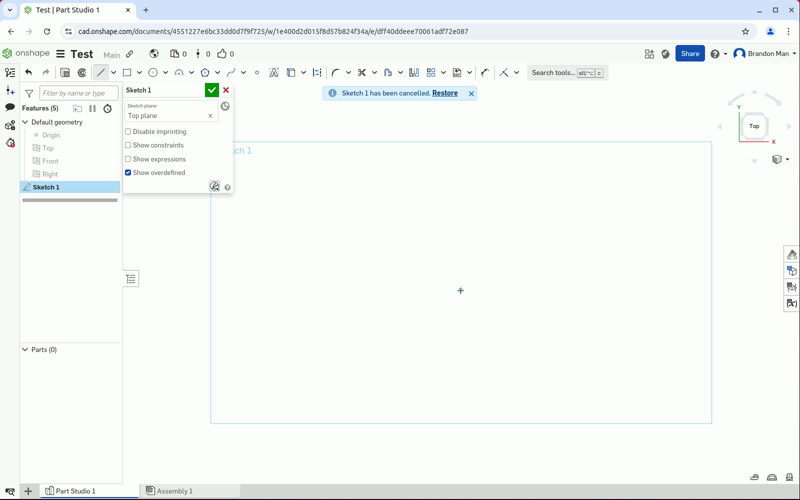
key_down(shift)
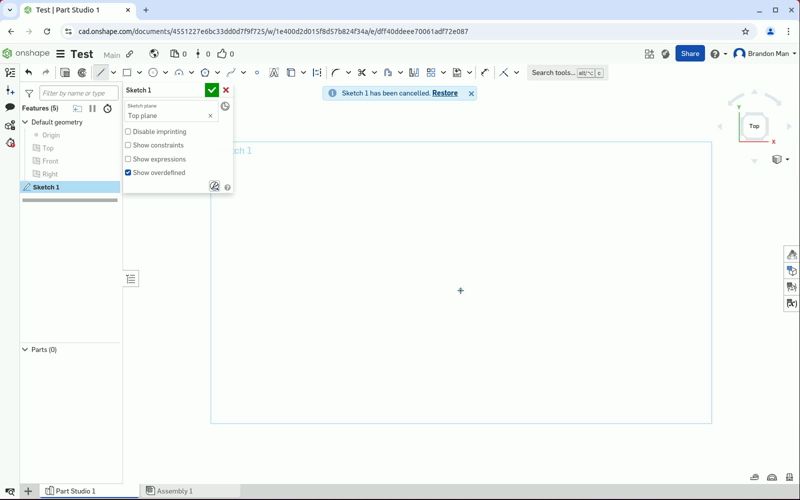
mouse_move(490, 290)
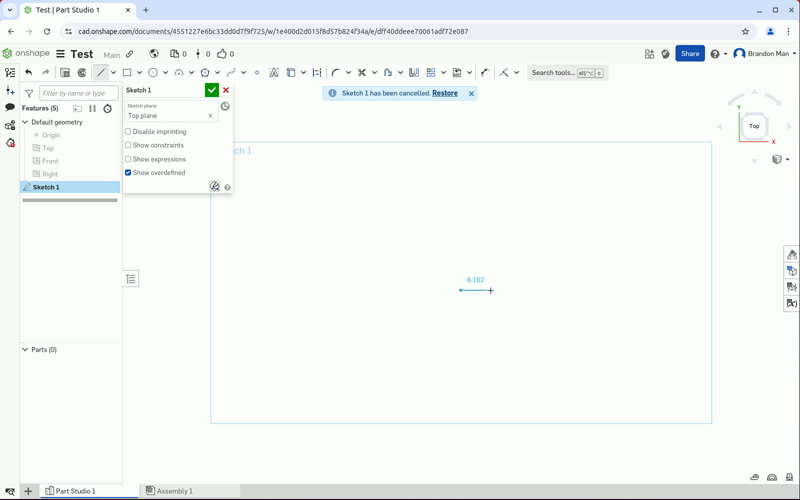
mouse_move(468, 290)
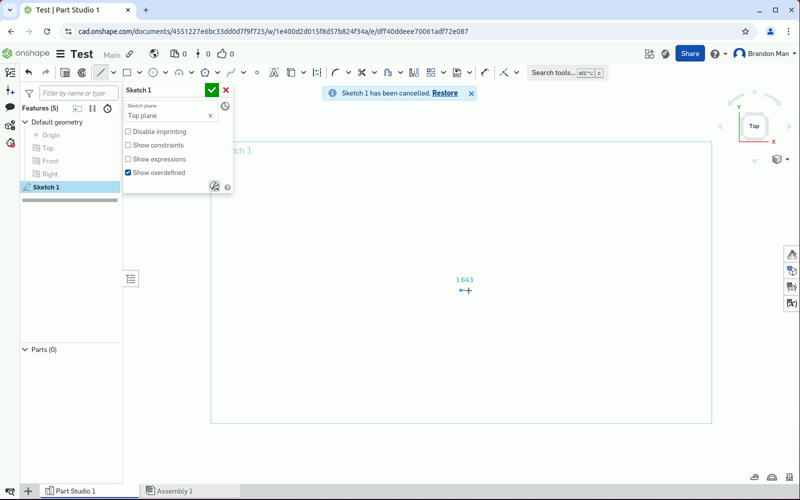
click(468, 290)
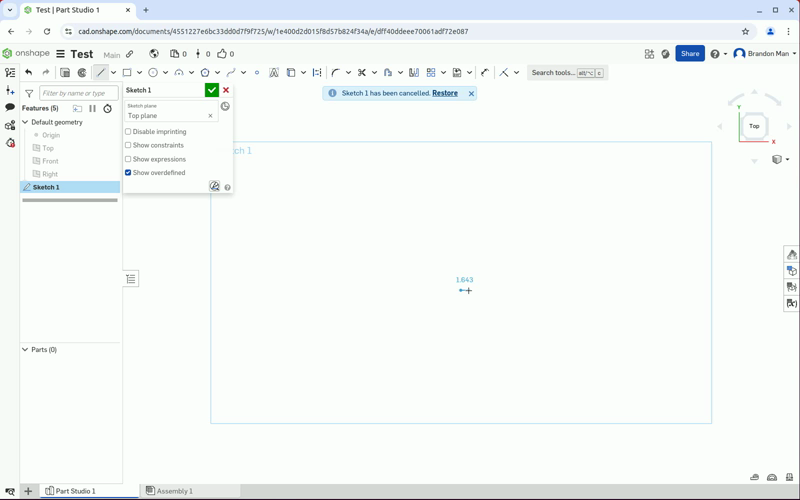
key_up(shift)
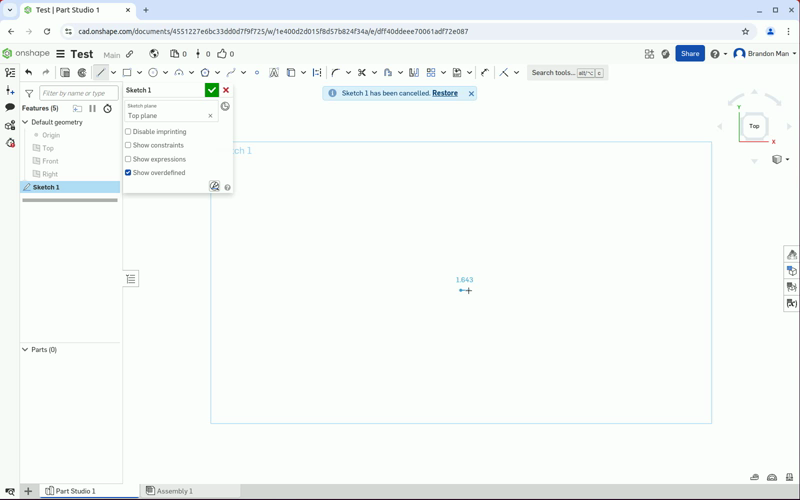
key_down(shift)
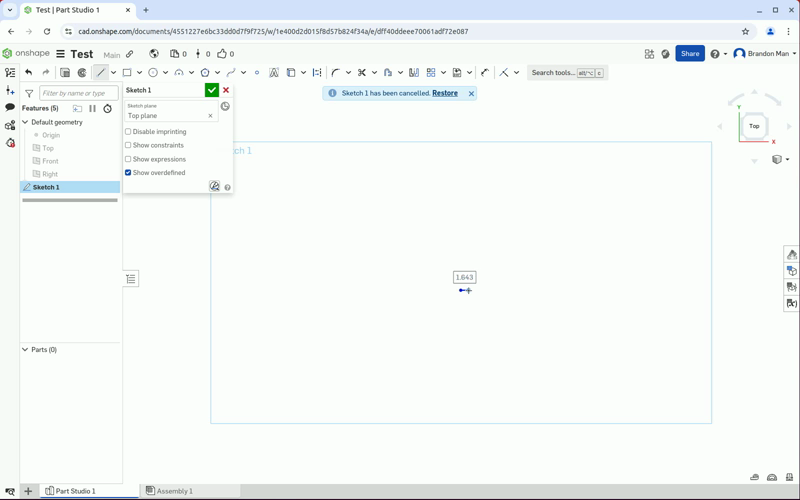
mouse_move(498, 290)
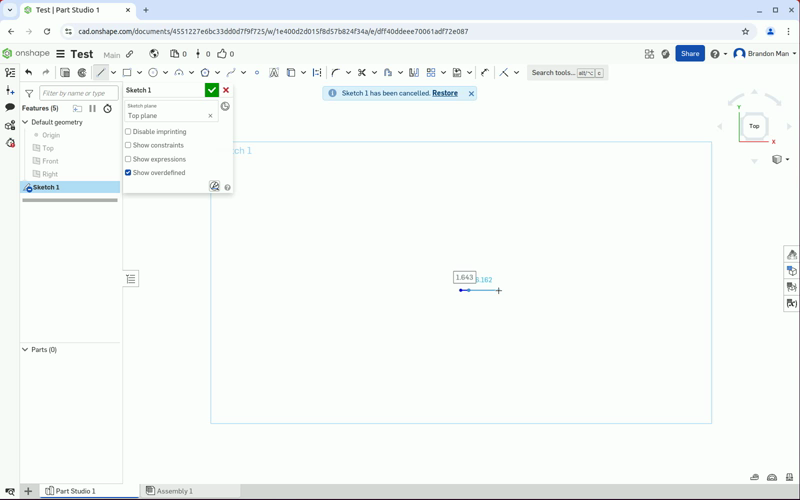
mouse_move(468, 281)
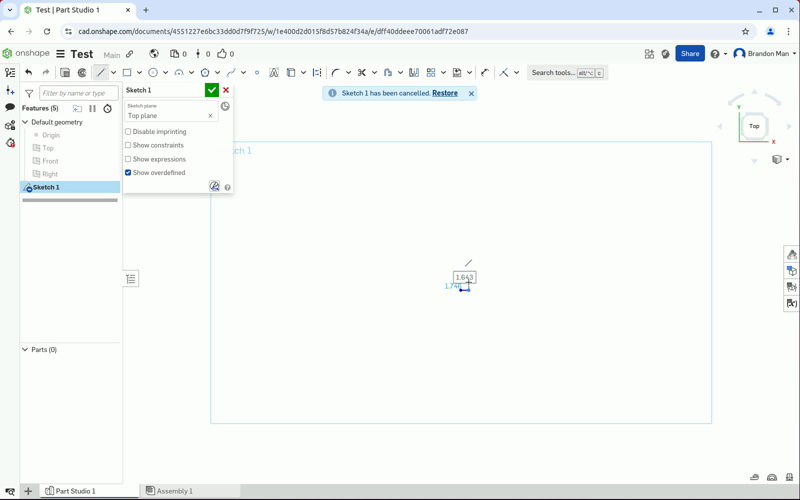
click(468, 281)
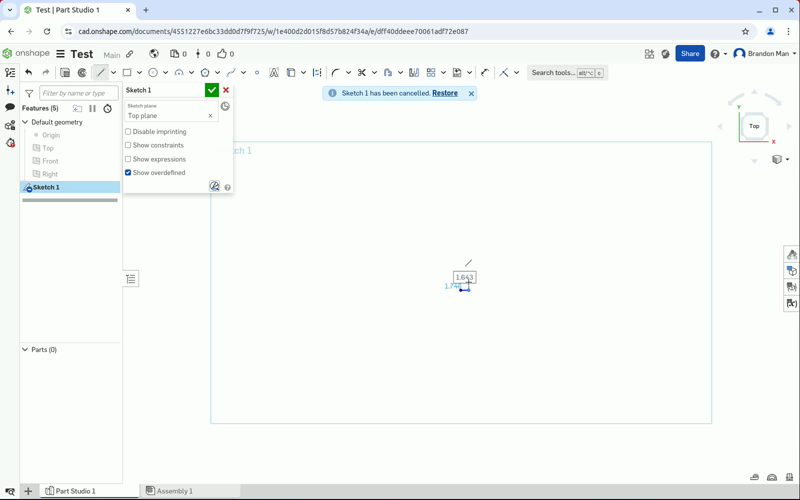
key_up(shift)
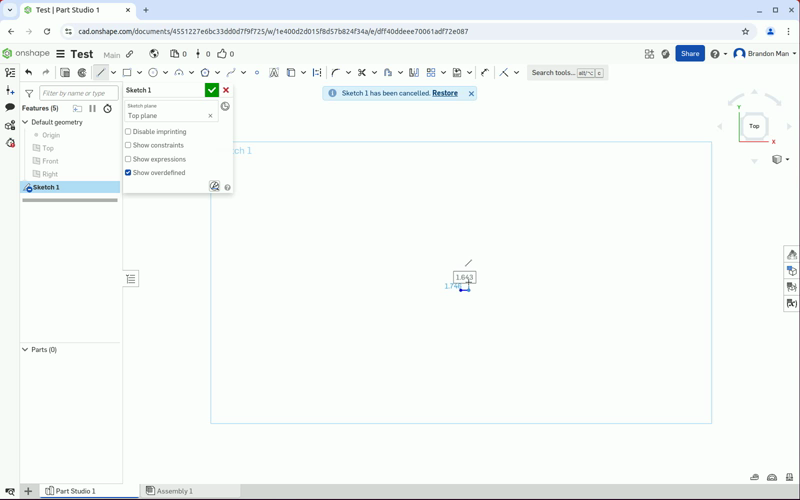
key_down(shift)
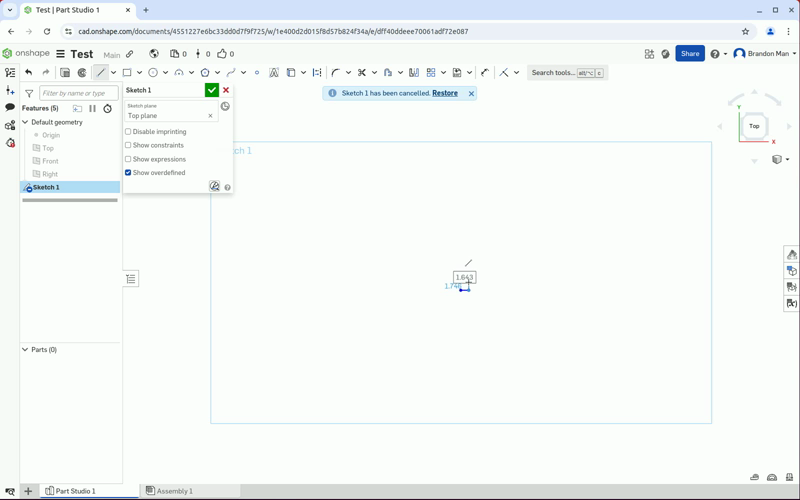
mouse_move(498, 281)
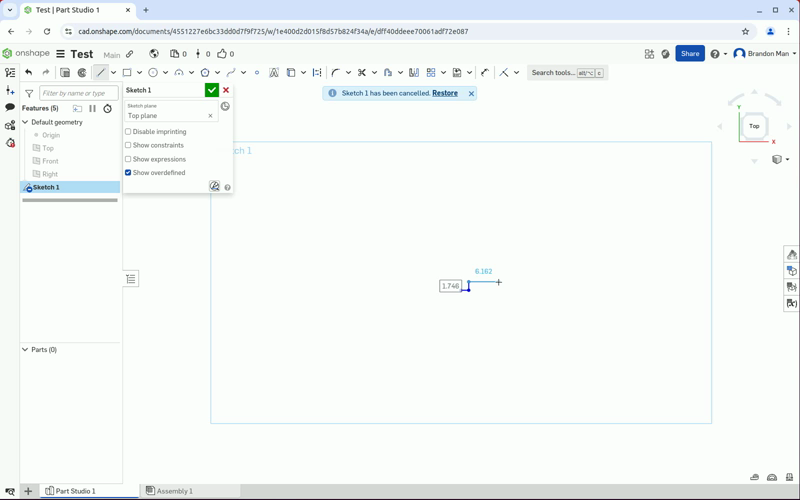
mouse_move(460, 281)
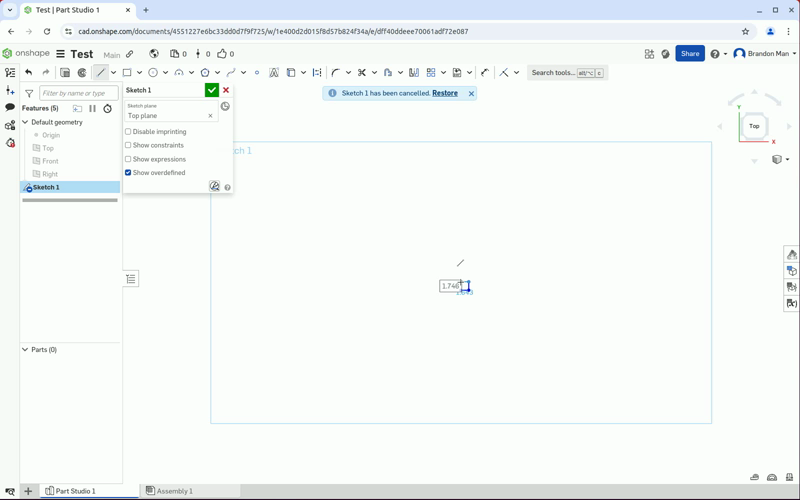
click(460, 281)
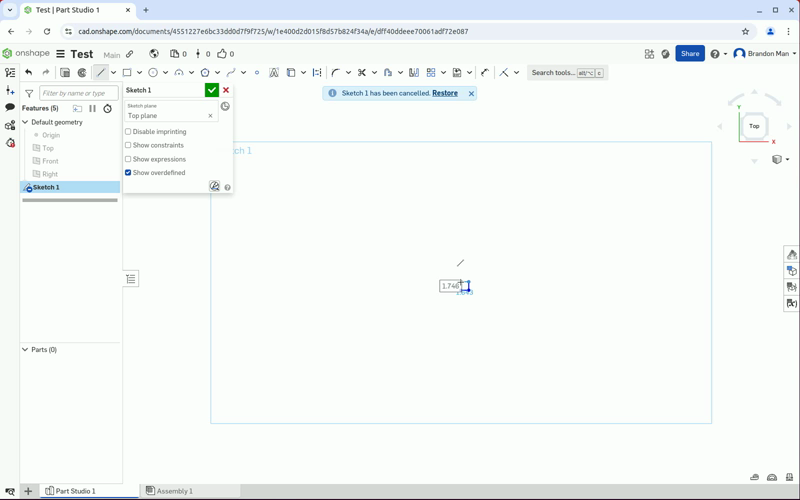
key_up(shift)
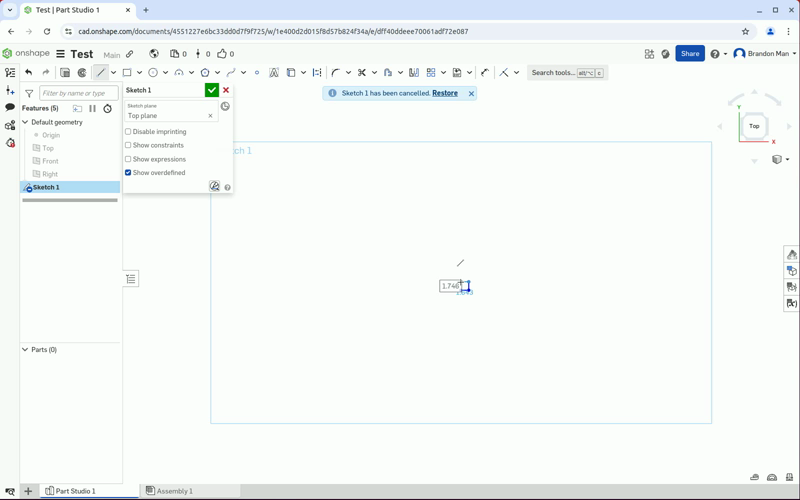
mouse_move(490, 281)
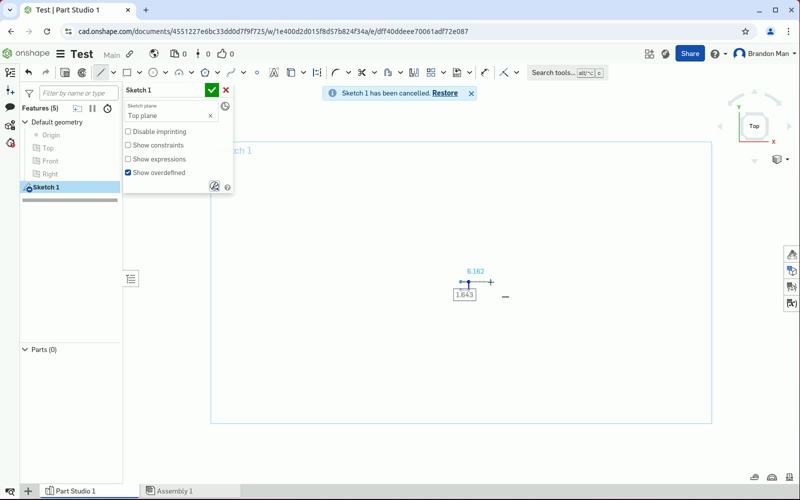
key_down(shift)
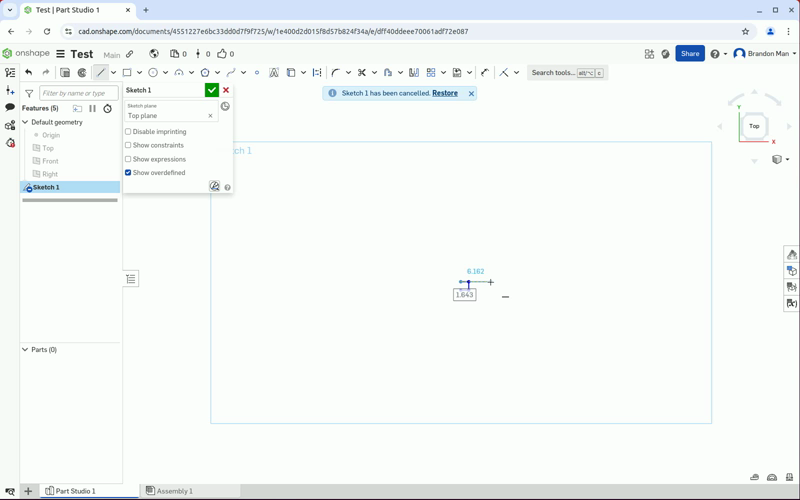
mouse_move(460, 290)
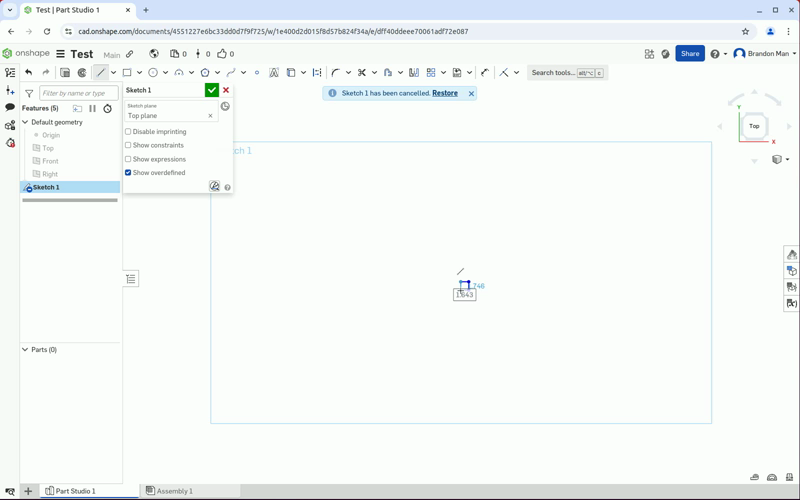
key_up(shift)
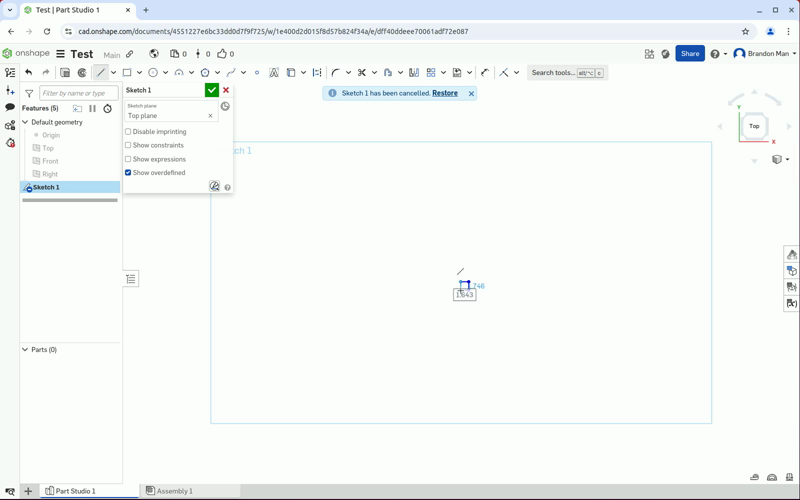
click(460, 290)
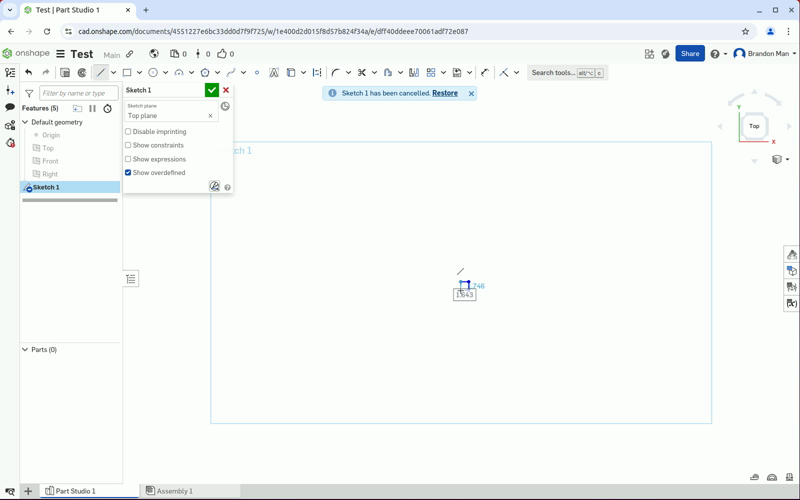
key(esc)
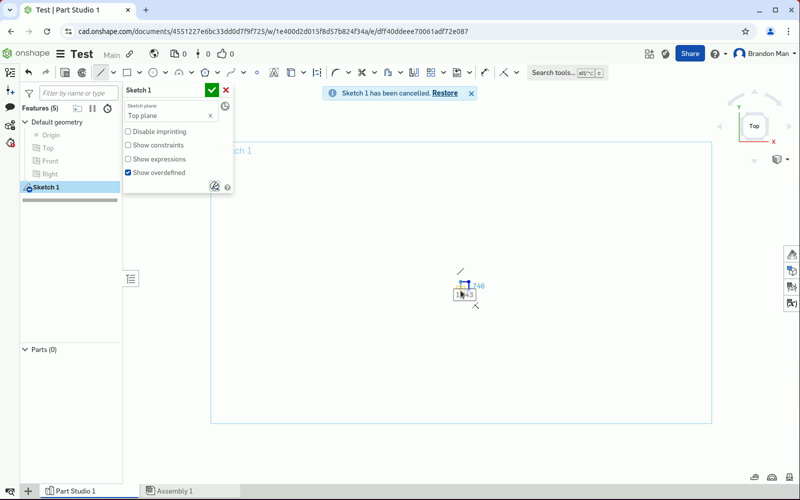
mouse_move(466, 282)
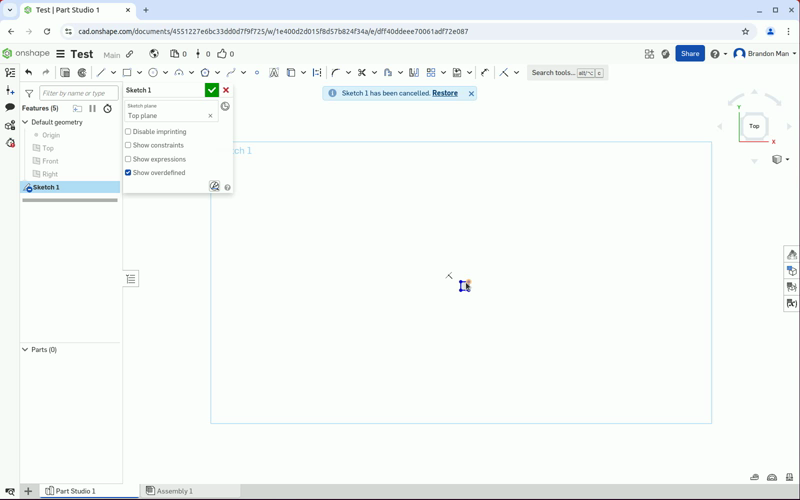
scroll(6)
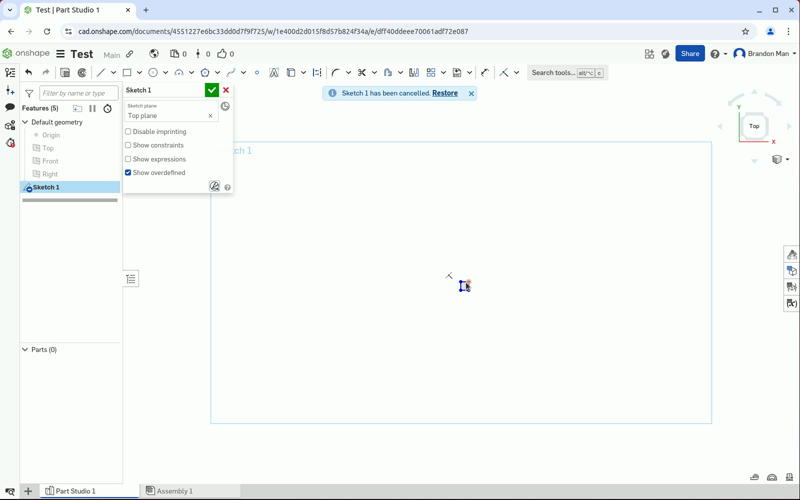
scroll(6)
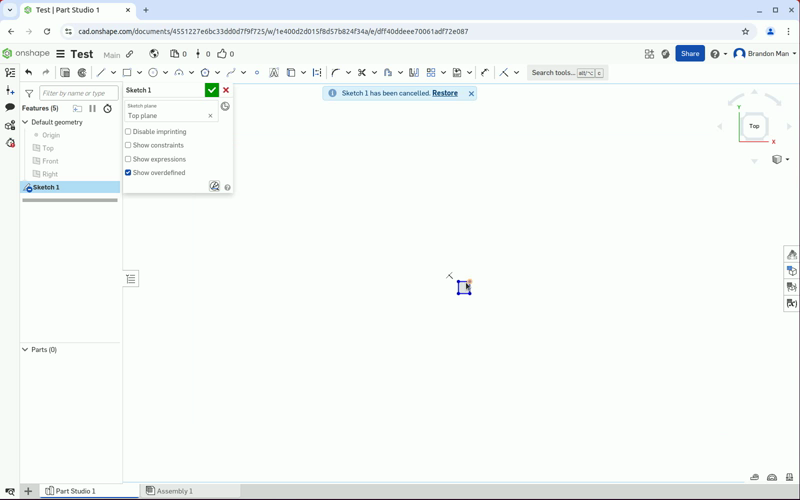
scroll(6)
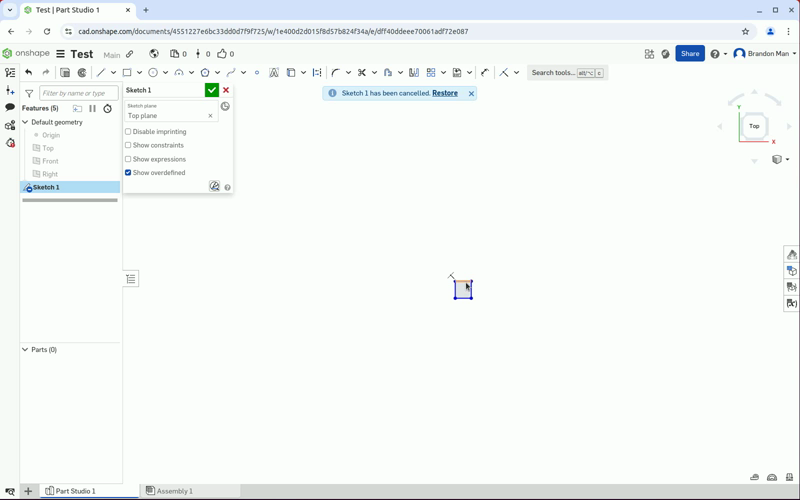
scroll(6)
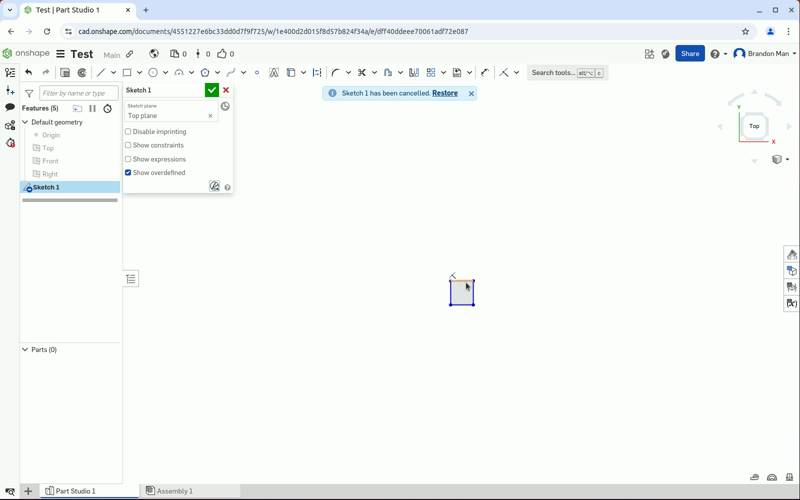
scroll(6)
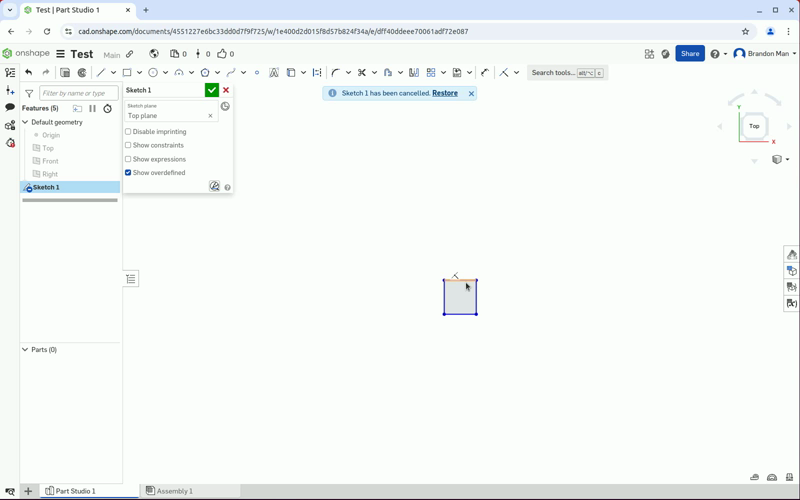
scroll(6)
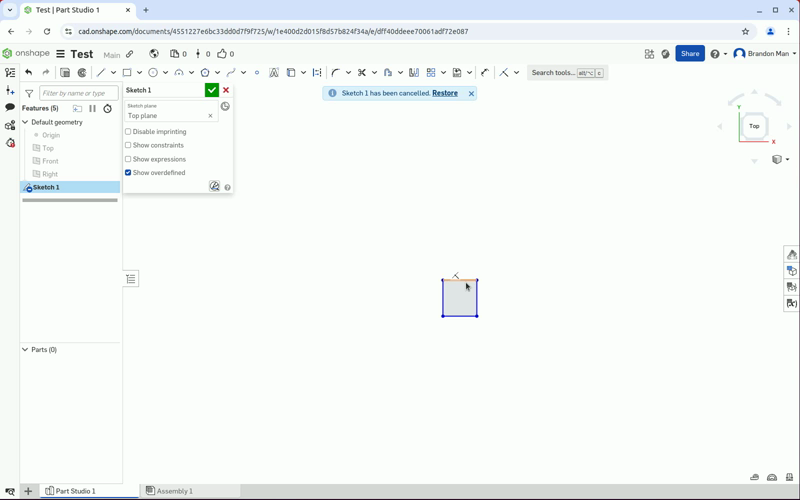
scroll(6)
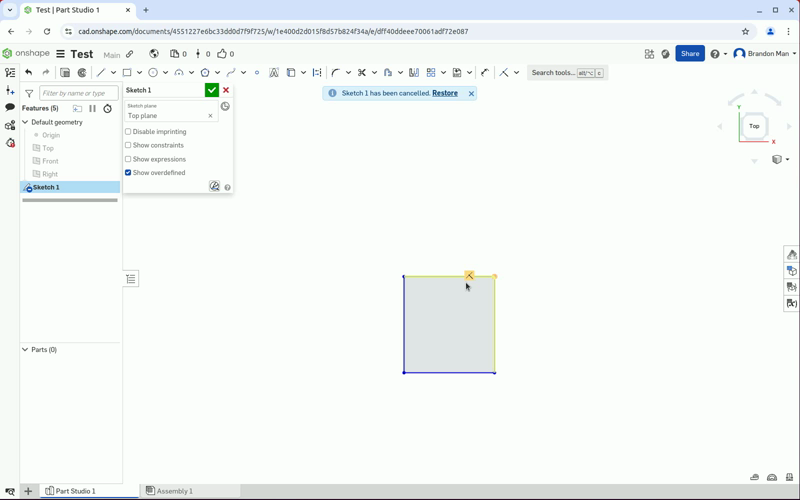
click(466, 282)
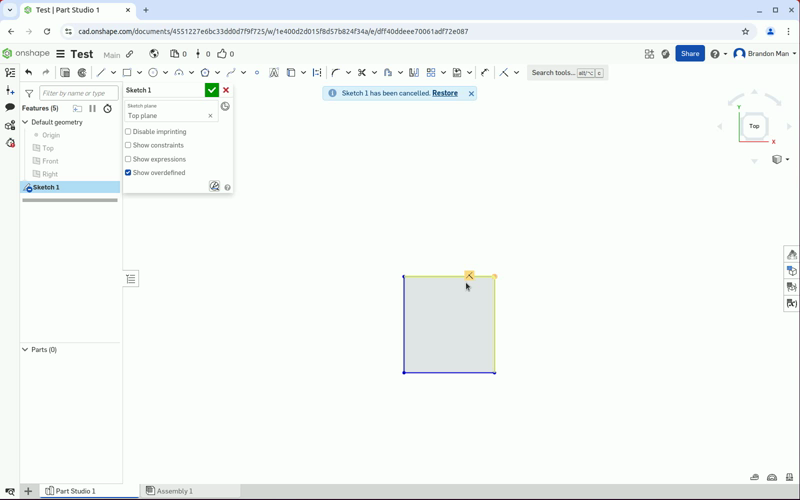
scroll(-6)
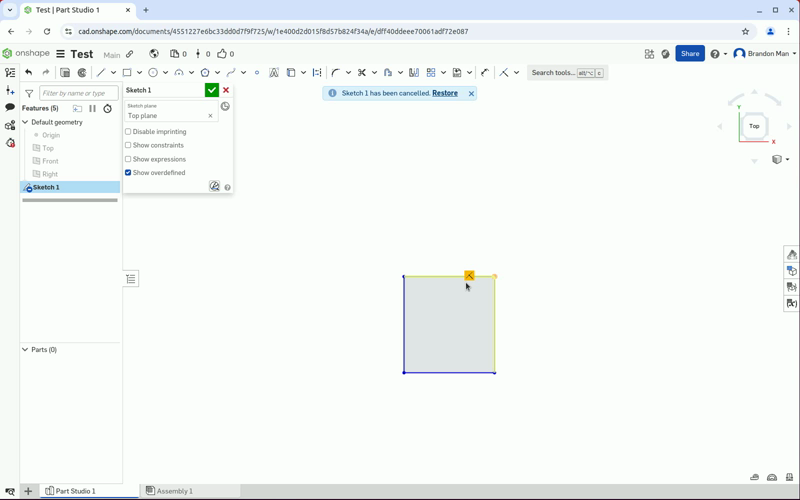
scroll(-6)
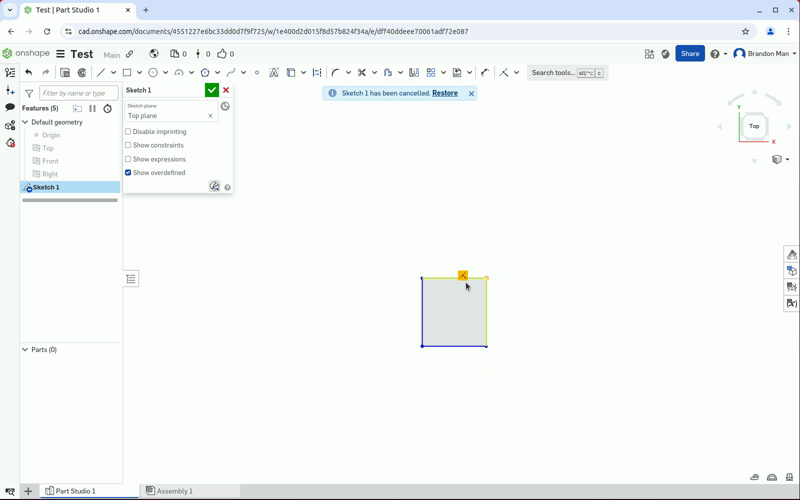
scroll(-6)
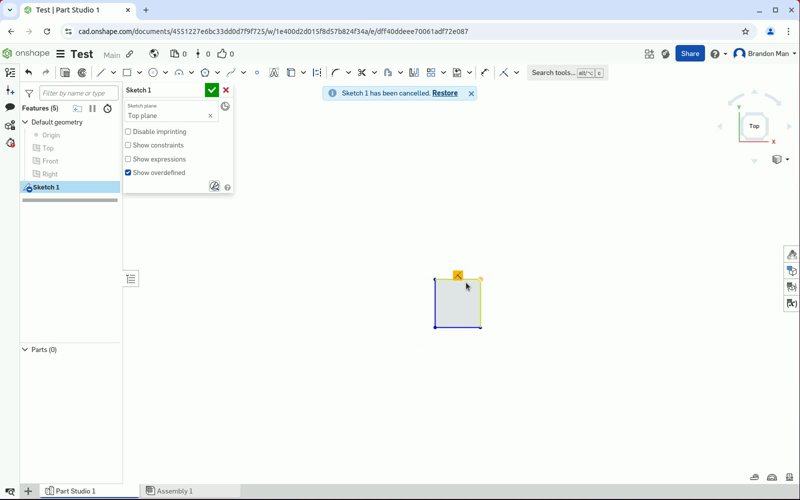
scroll(-6)
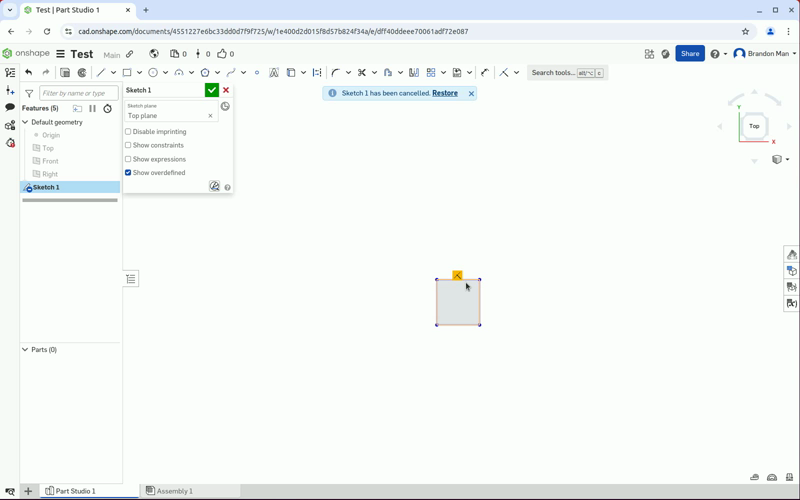
scroll(-6)
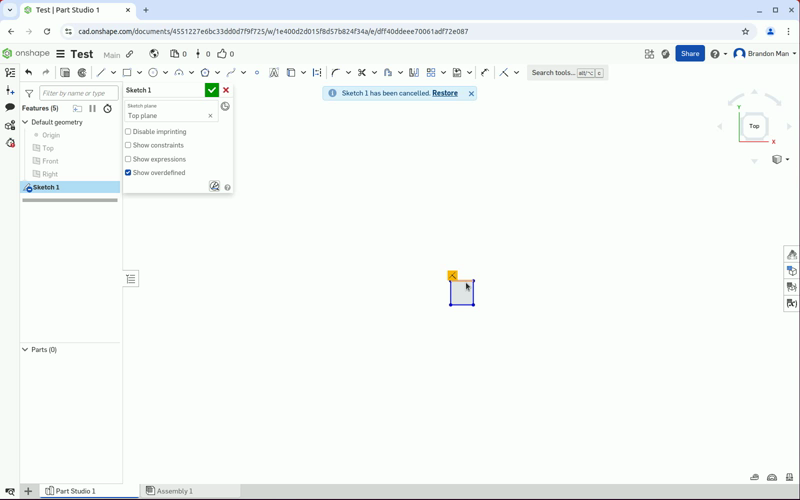
scroll(-6)
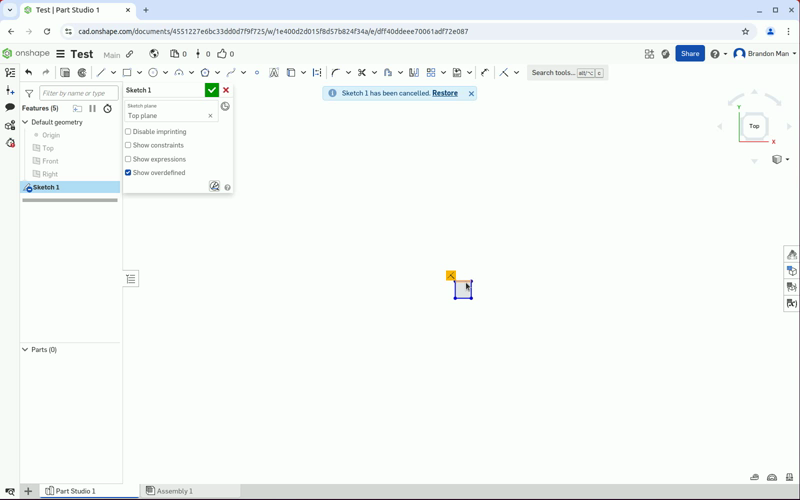
scroll(-6)
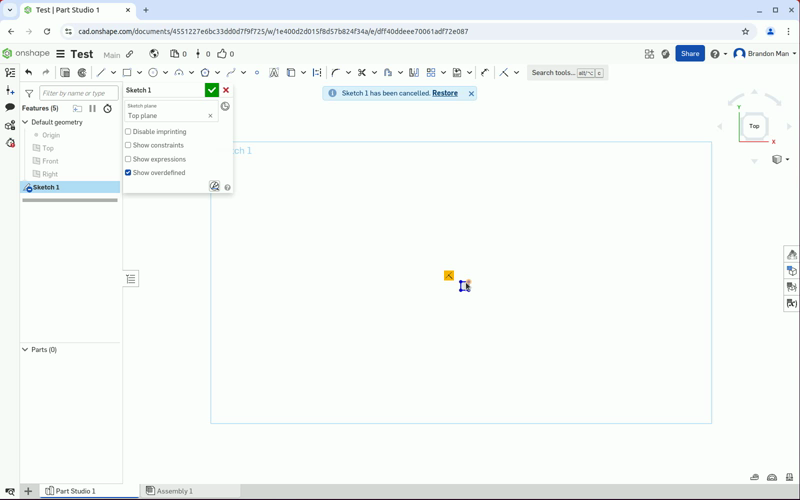
mouse_move(73, 352)
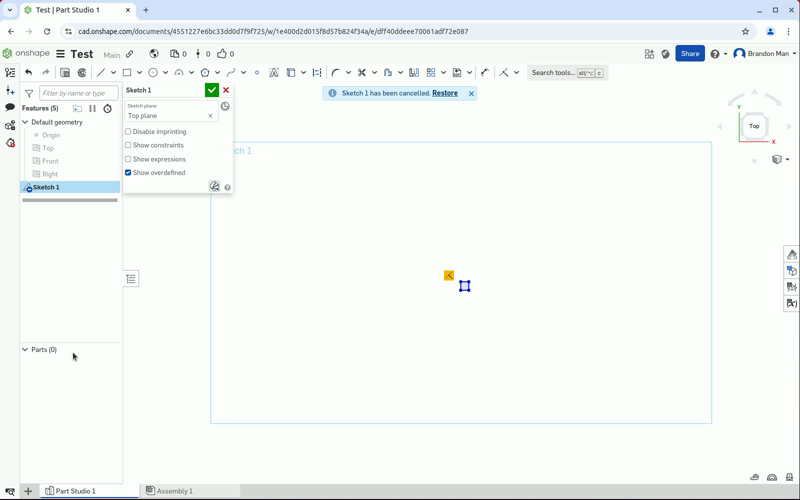
key(shift+y)
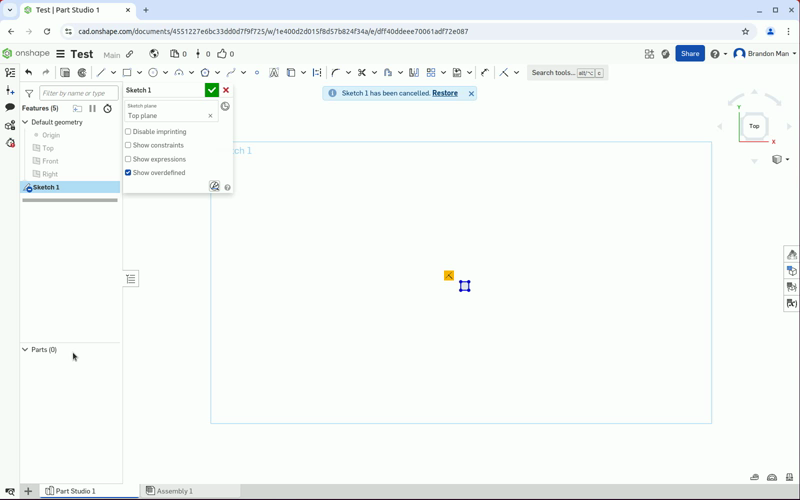
key(shift+e)
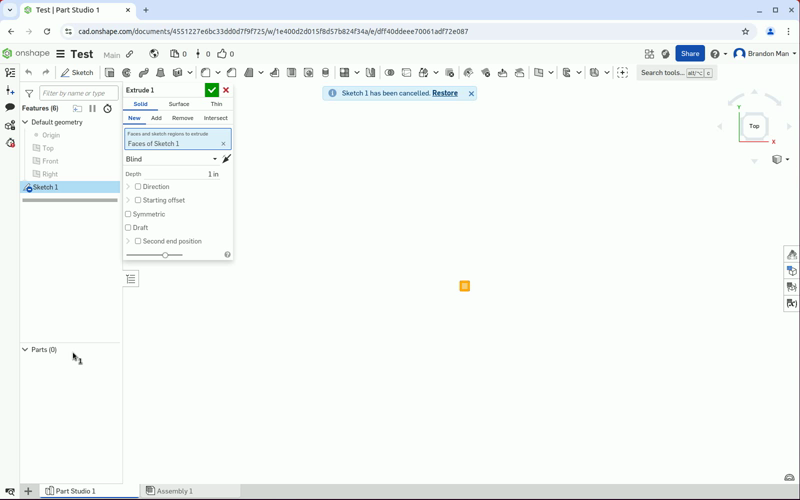
mouse_move(143, 106)
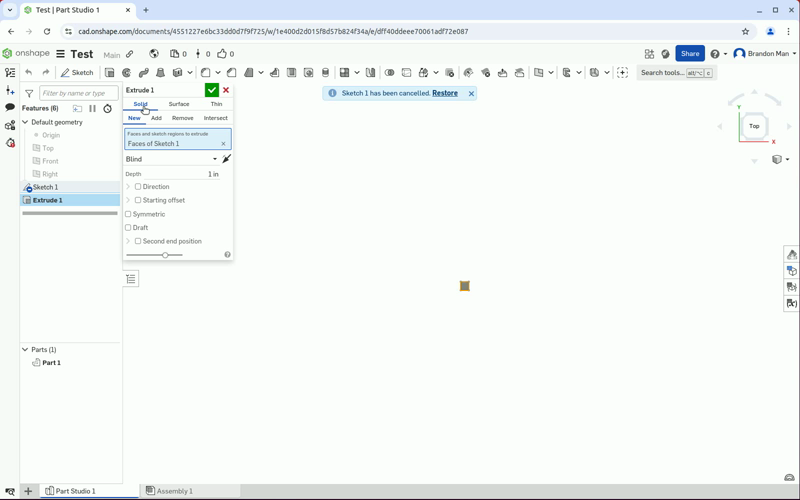
click(143, 106)
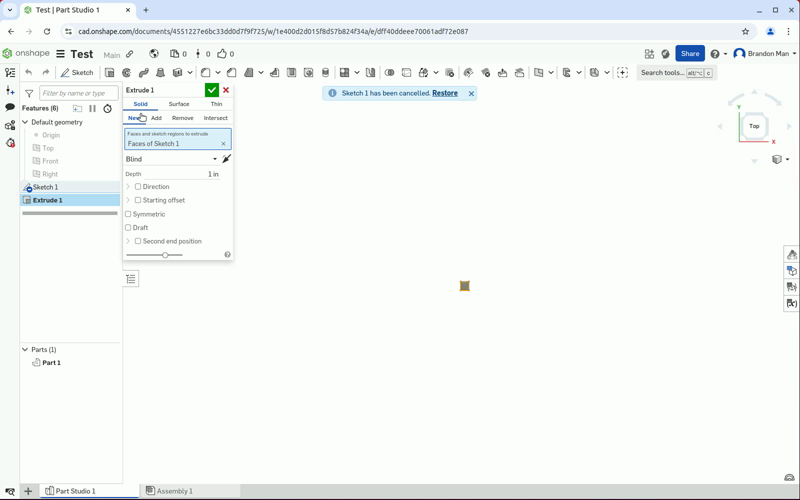
mouse_move(137, 120)
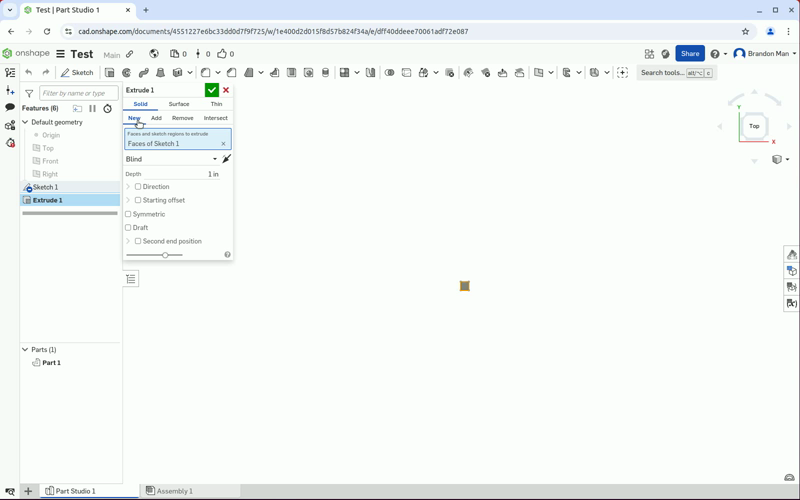
click(137, 120)
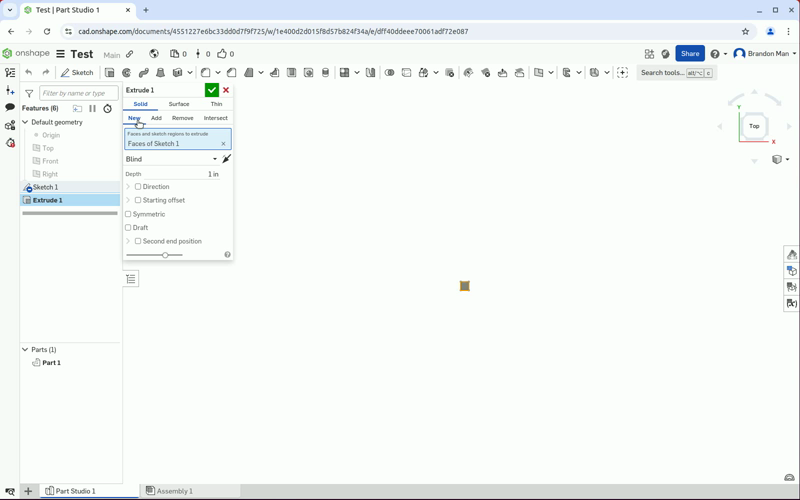
key(tab, 4)
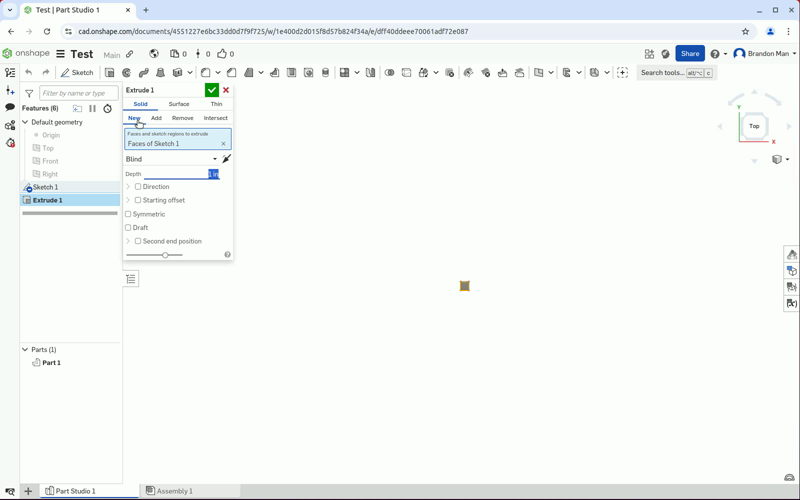
text(23.108)
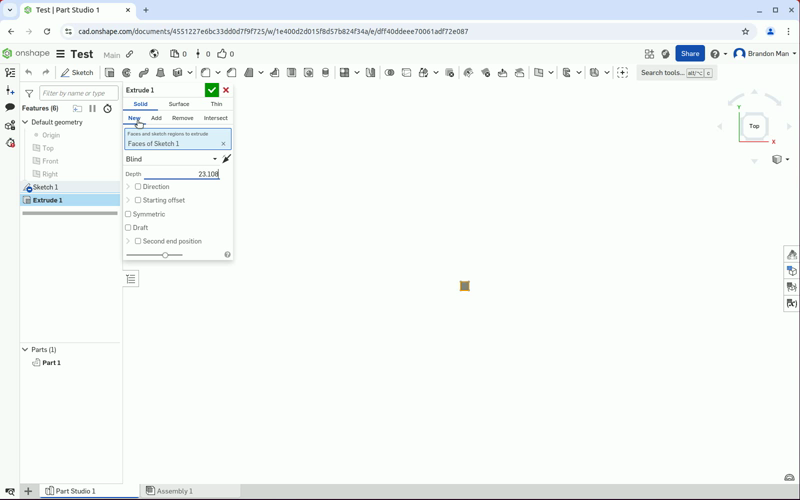
key(enter)
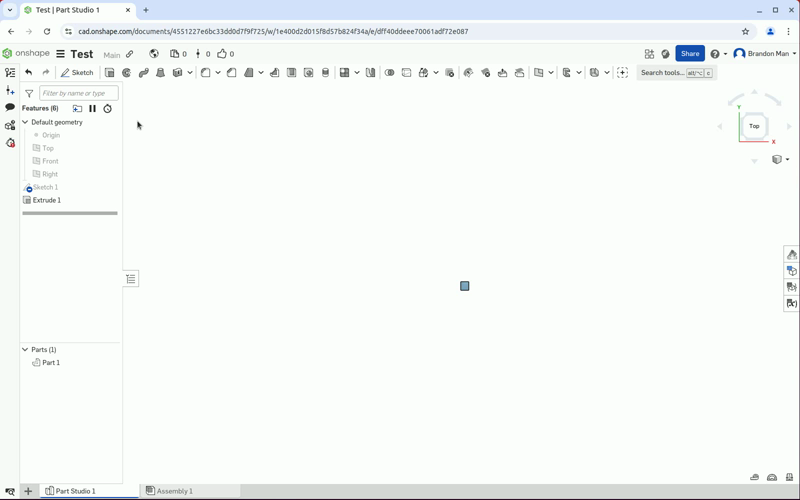
key(shift+h)
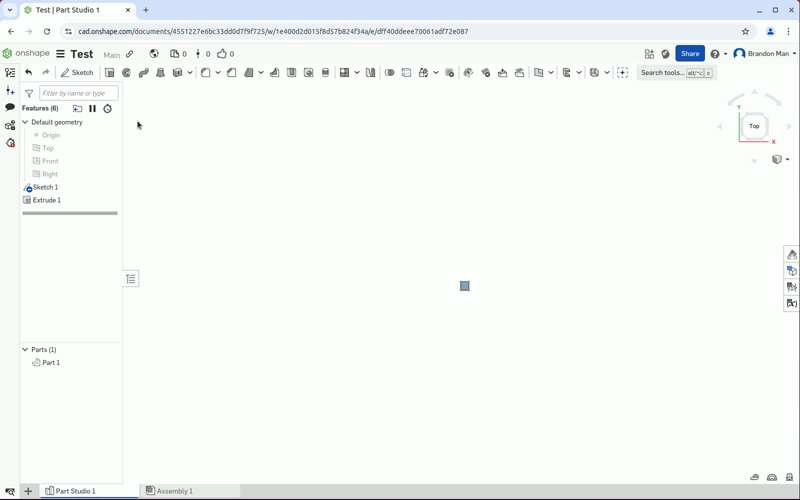
key(shift+h)
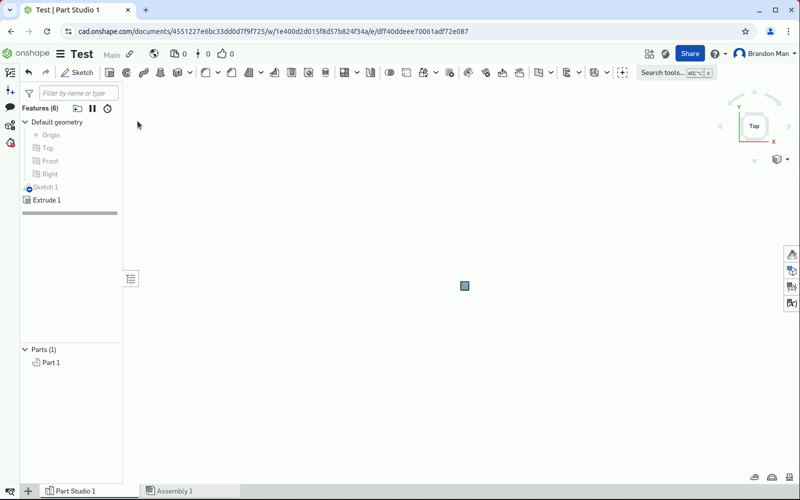
mouse_move(73, 189)
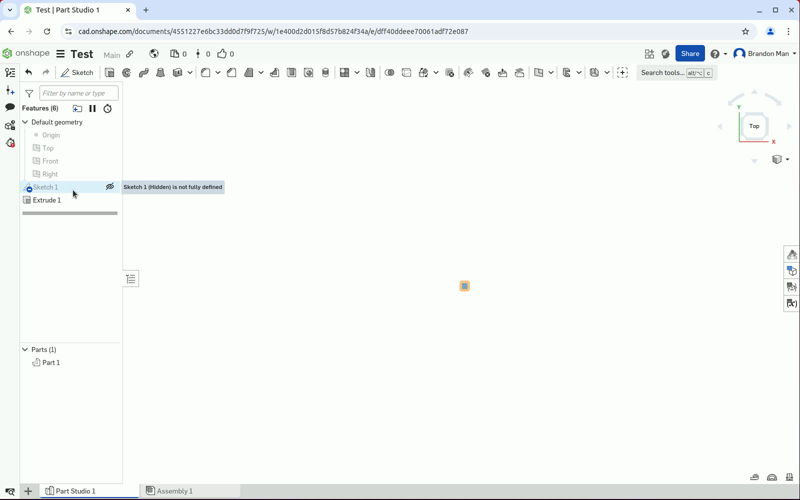
click(73, 189)
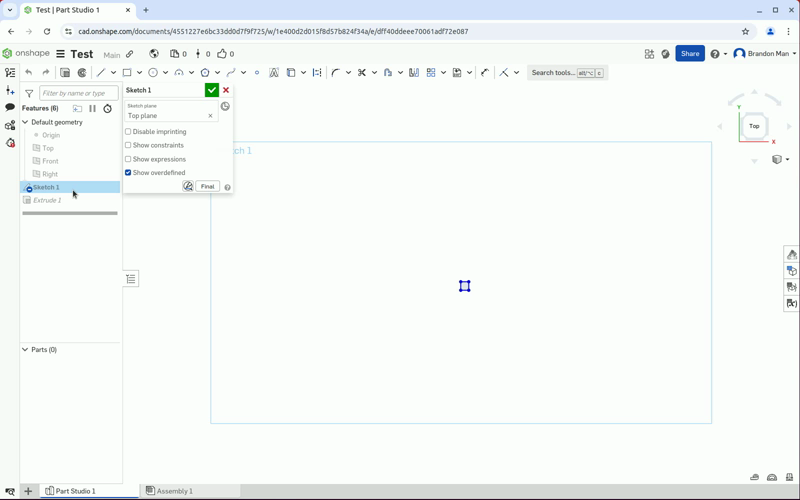
mouse_move(229, 92)
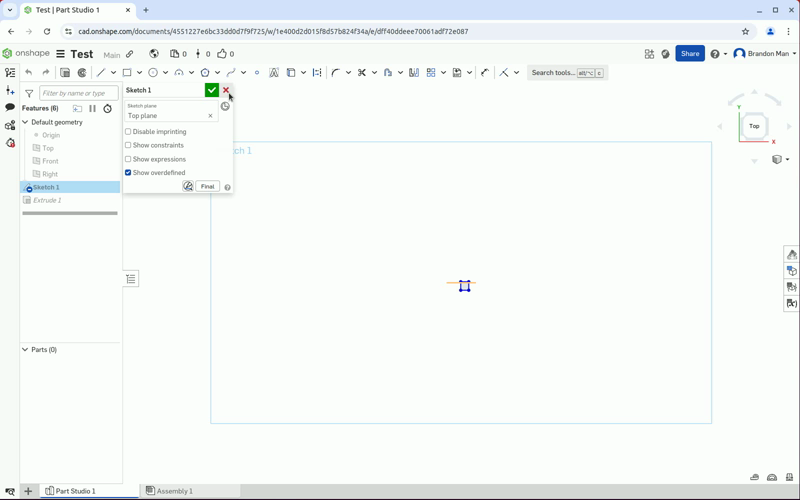
click(229, 92)
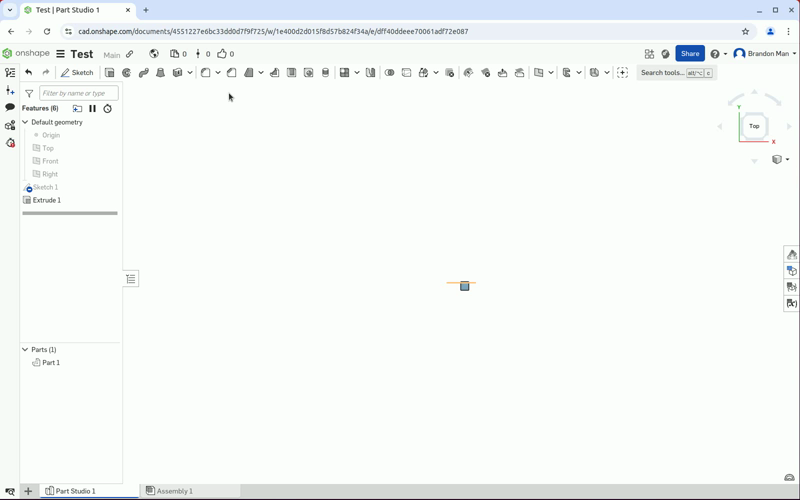
mouse_move(73, 352)
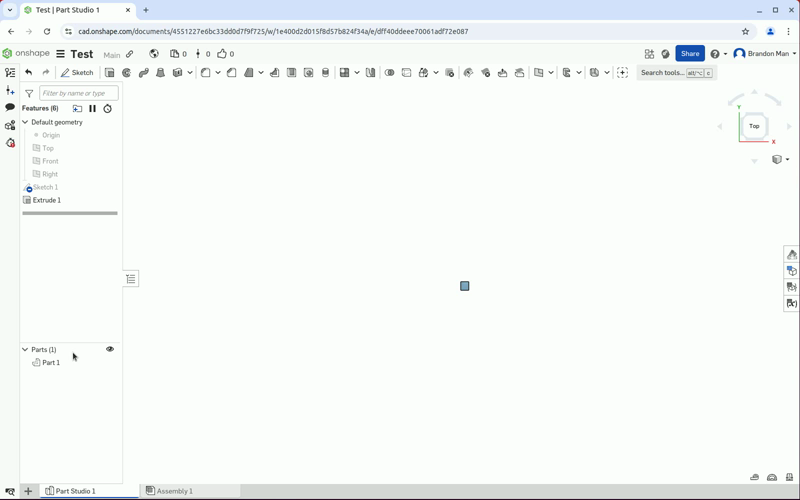
key(y)
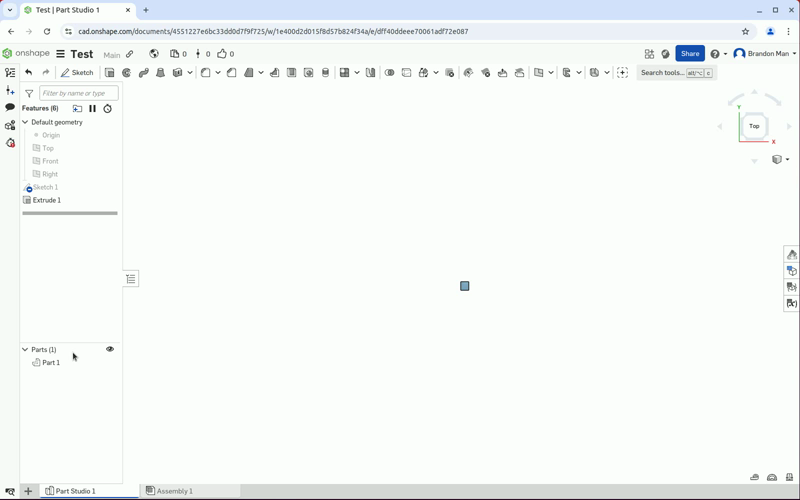
key(shift+p)
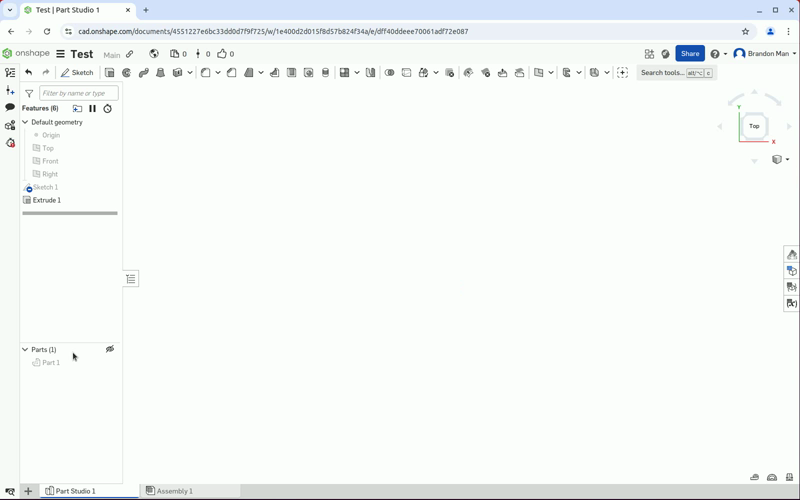
key(space)
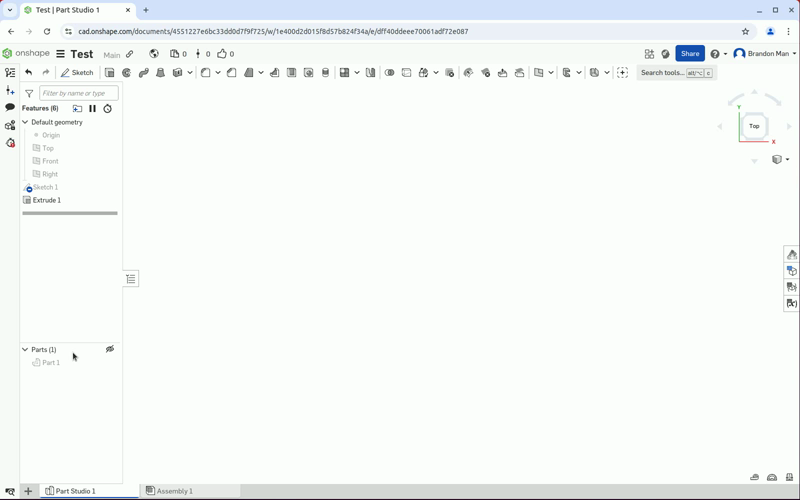
key_down(shift)
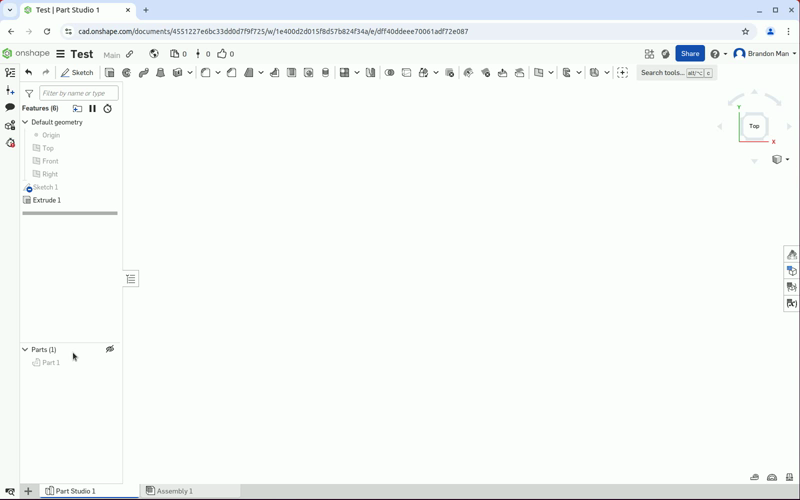
key(up)
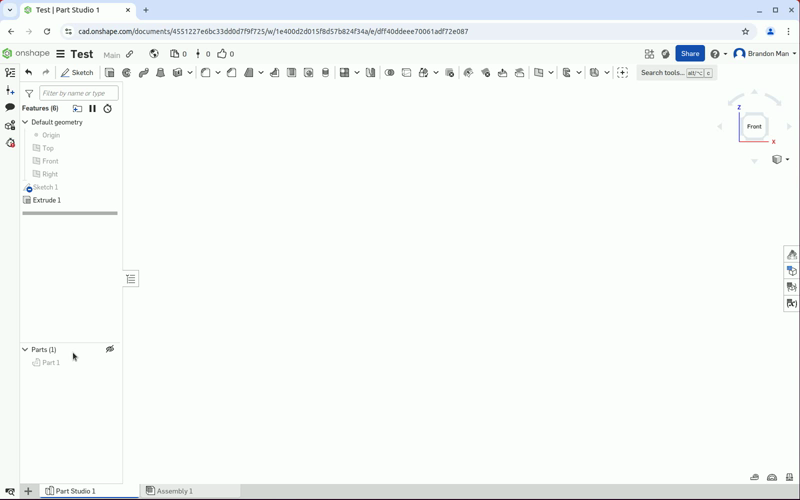
key_up(shift)
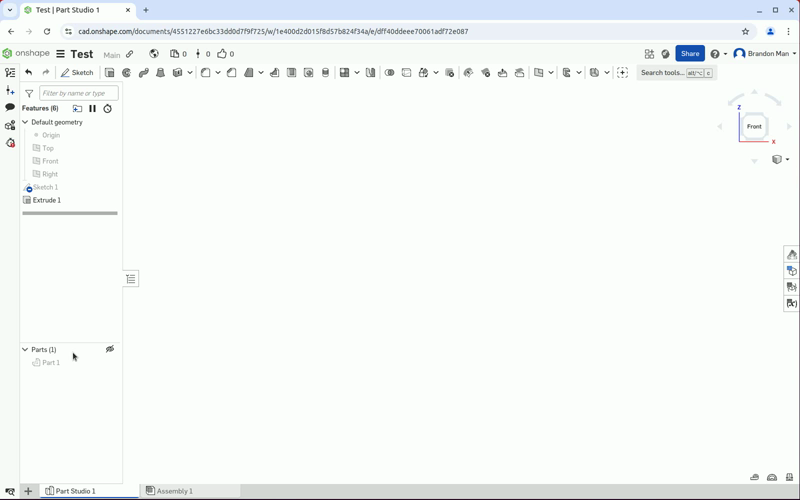
key(space)
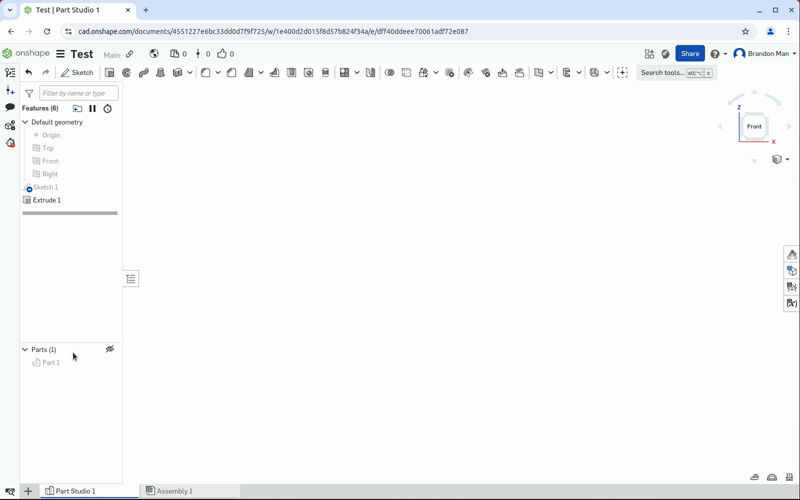
key_down(shift)
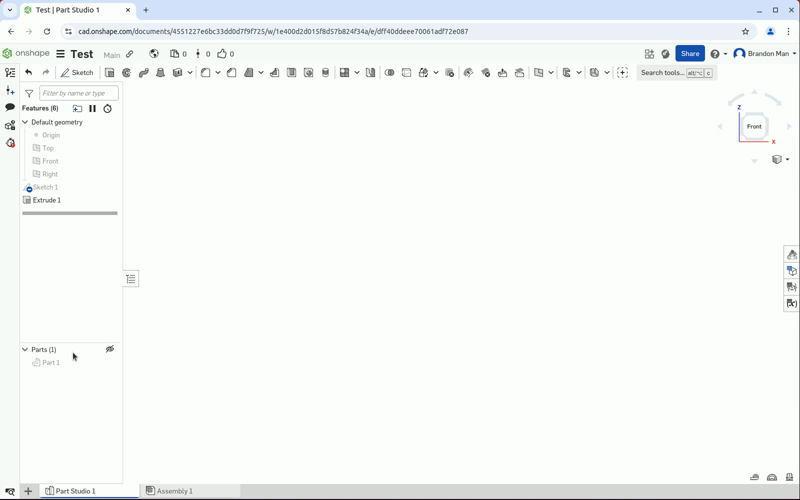
key(left)
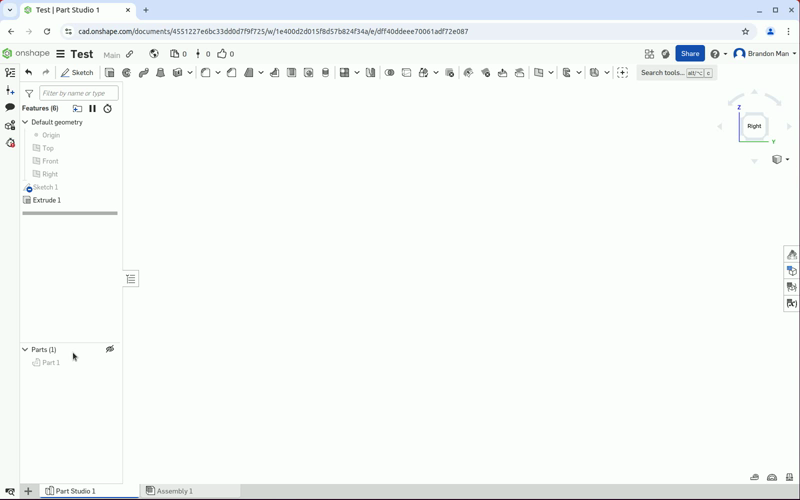
key_up(shift)
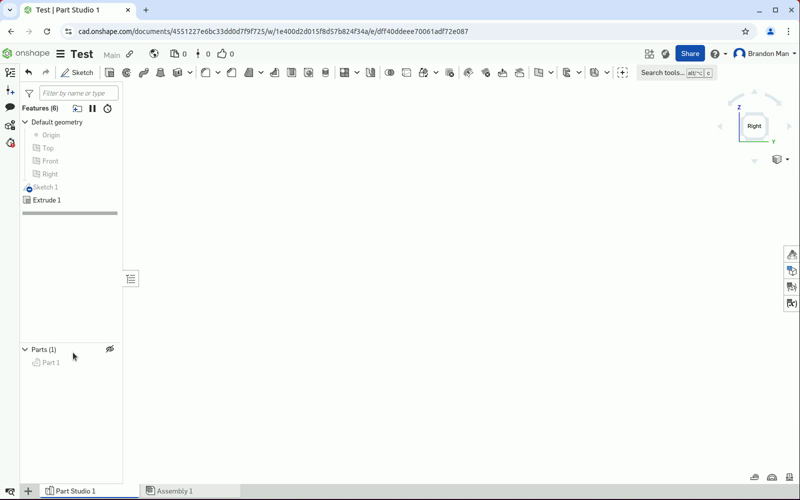
mouse_move(73, 352)
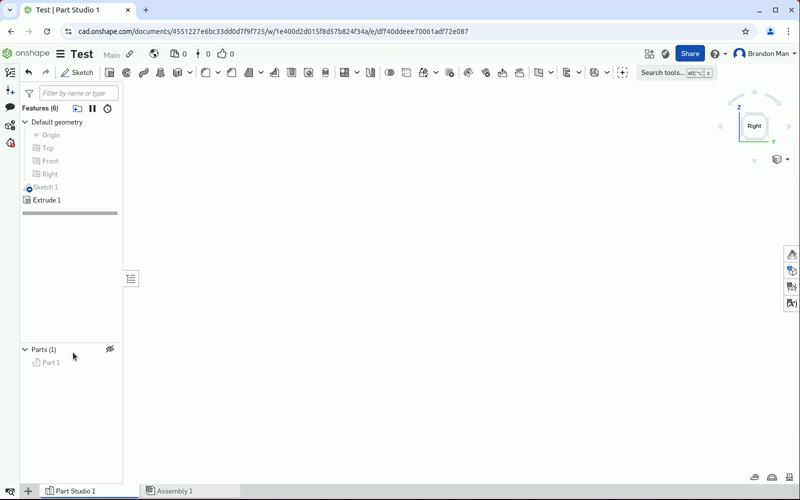
key(shift+y)
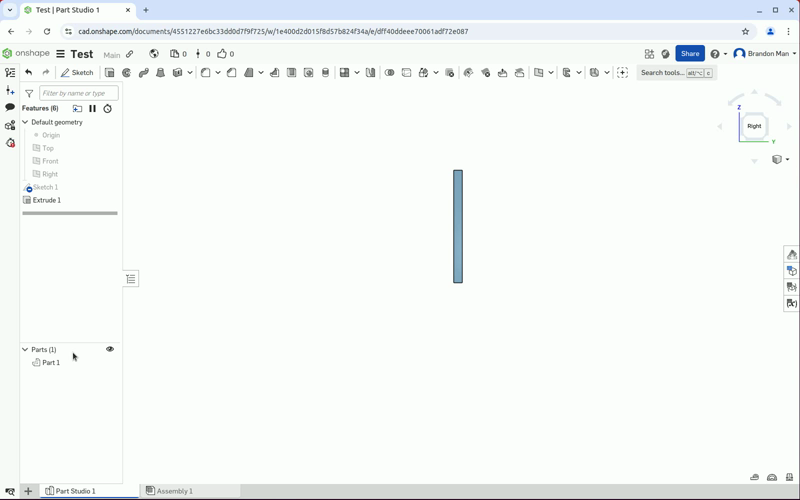
mouse_move(541, 75)
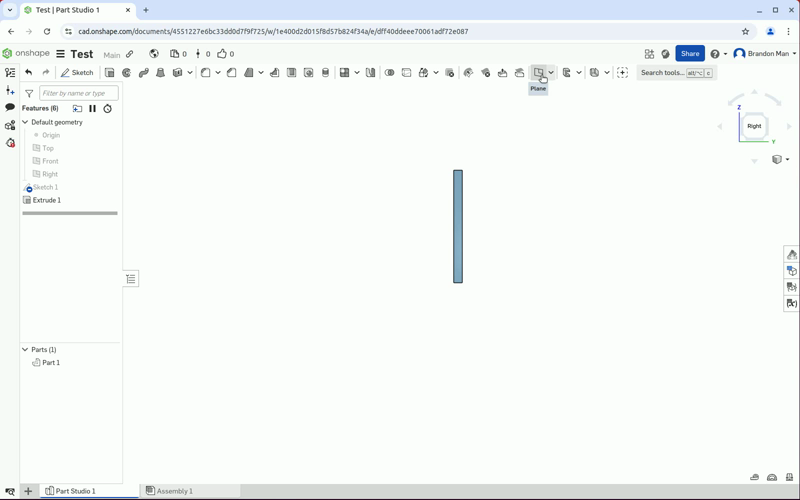
click(541, 75)
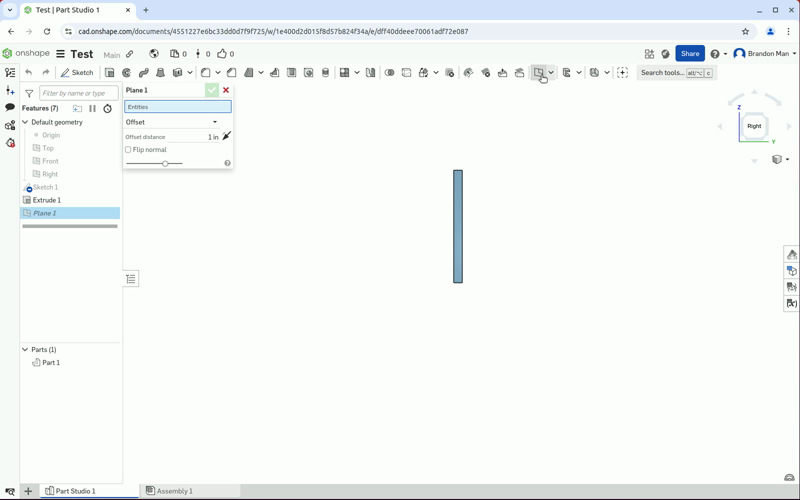
mouse_move(73, 176)
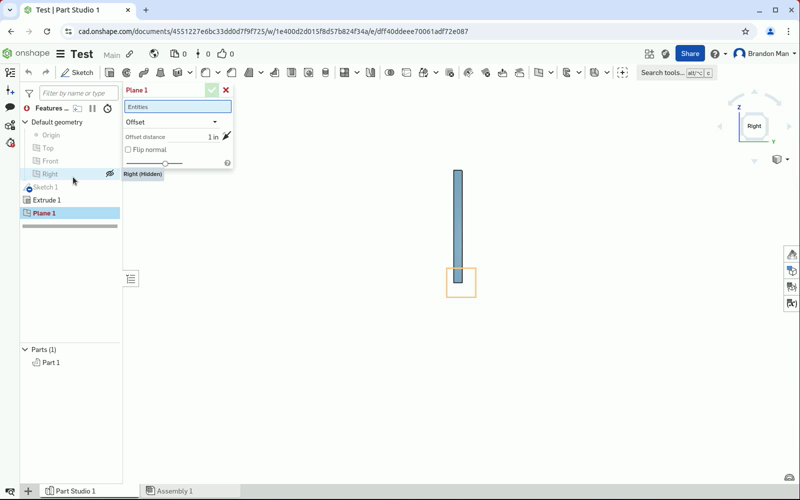
click(73, 176)
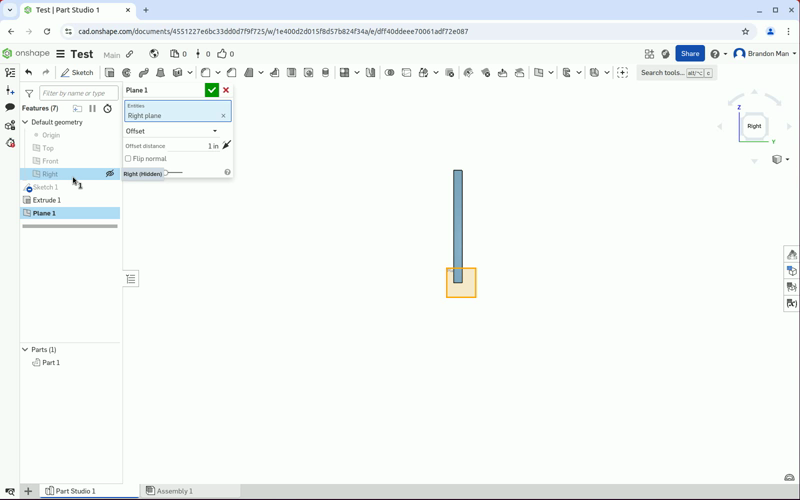
key(tab, 2)
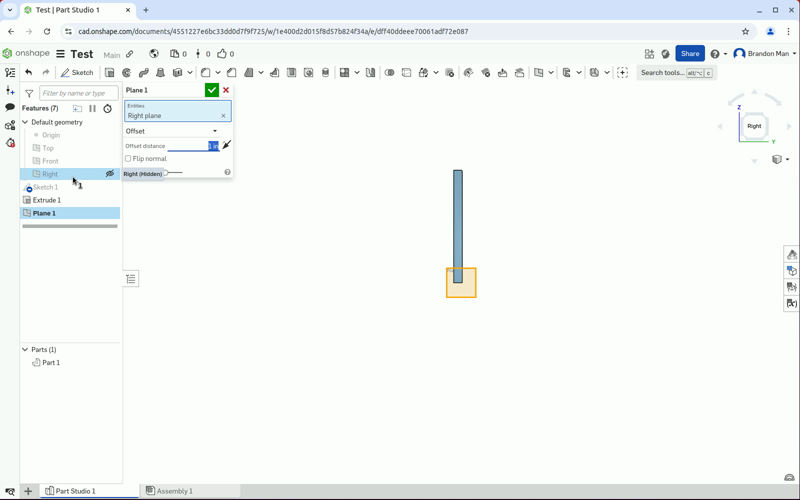
text(1.448)
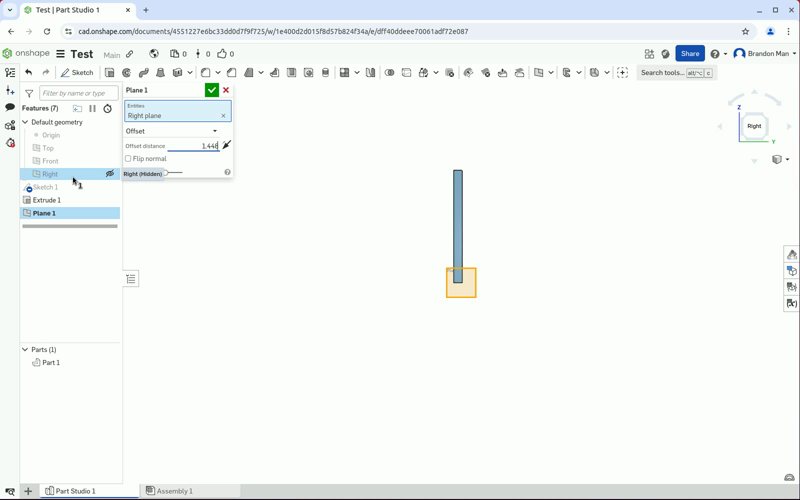
key(enter, 2)
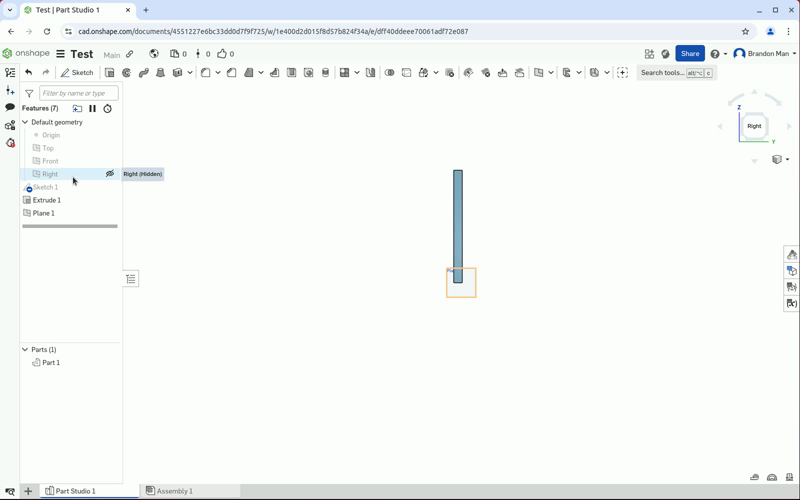
key(shift+s)
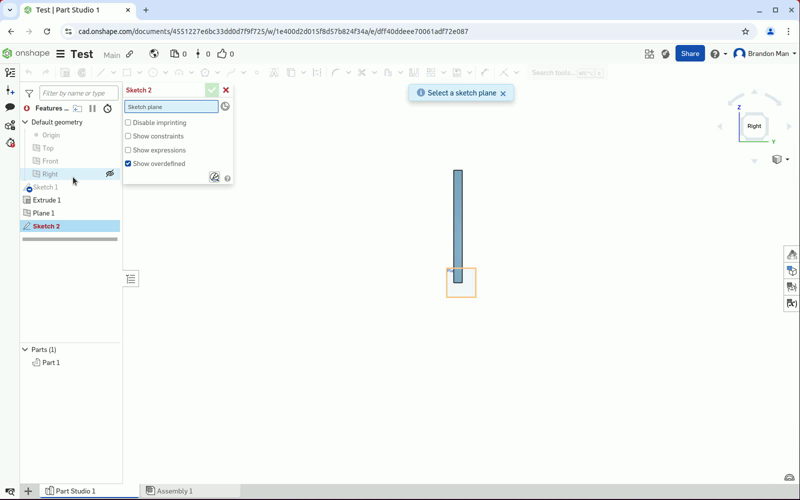
mouse_move(73, 215)
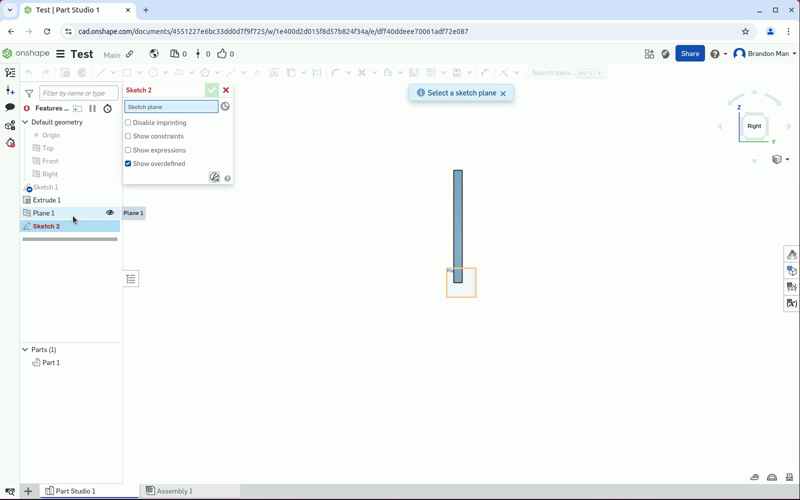
click(73, 215)
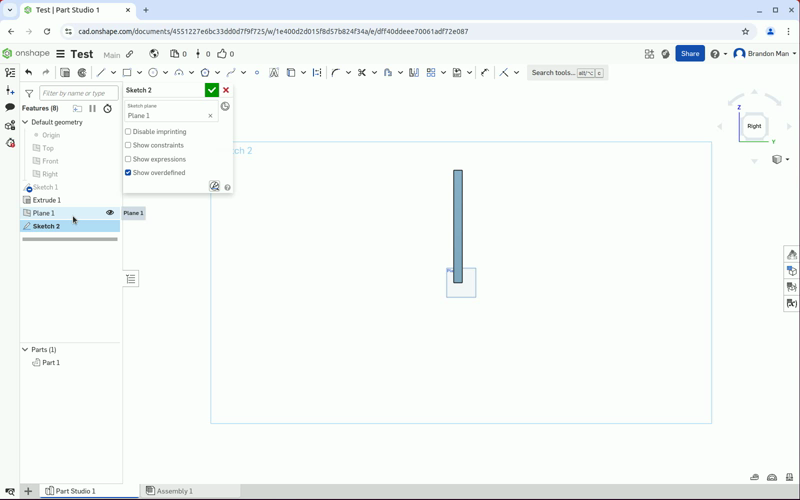
mouse_move(73, 352)
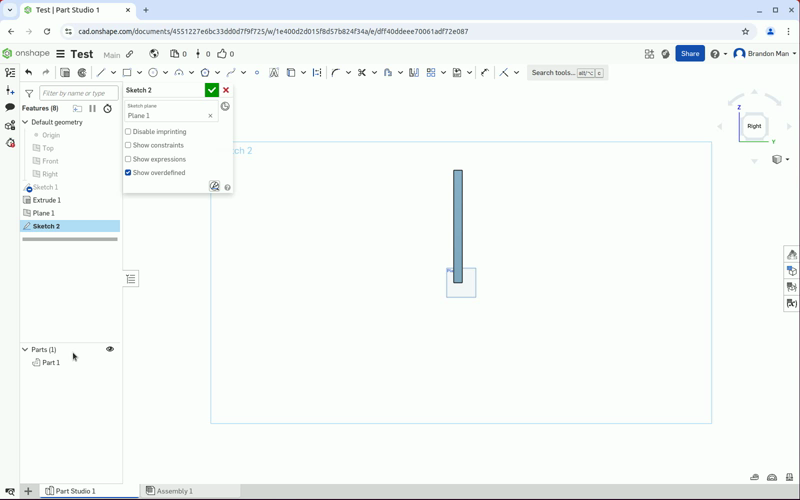
key(y)
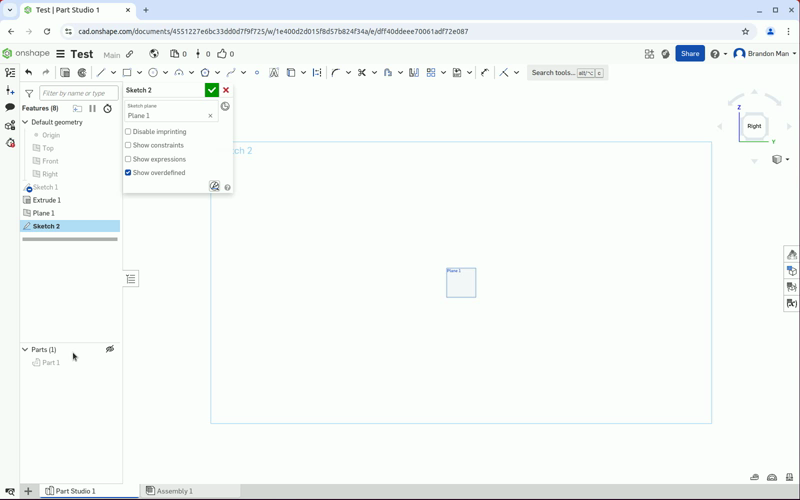
key(l)
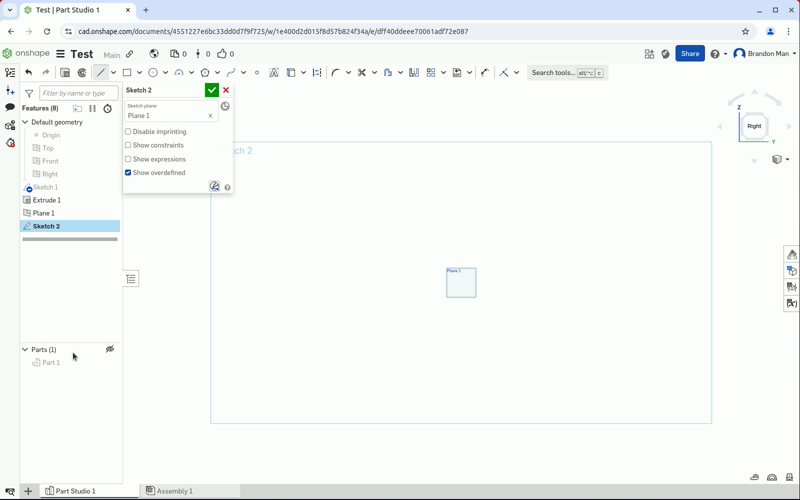
key_down(shift)
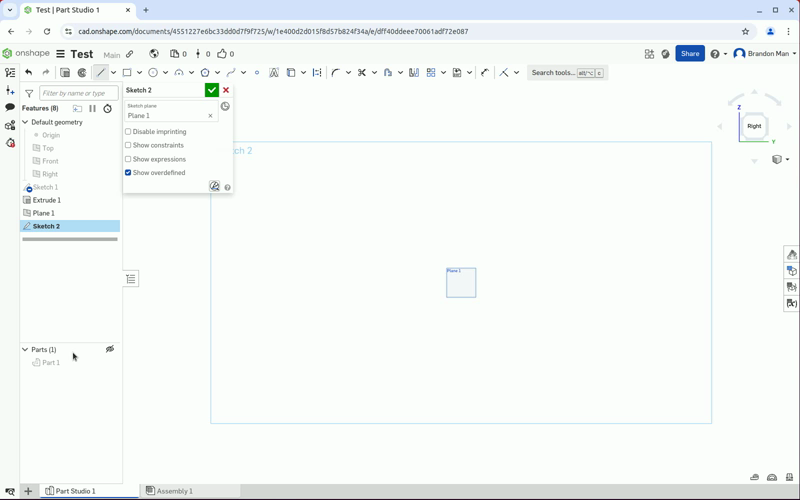
mouse_move(456, 180)
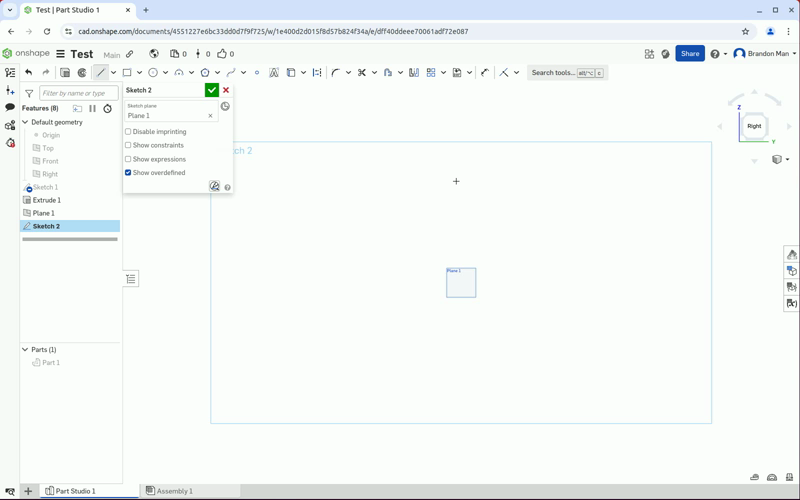
click(456, 180)
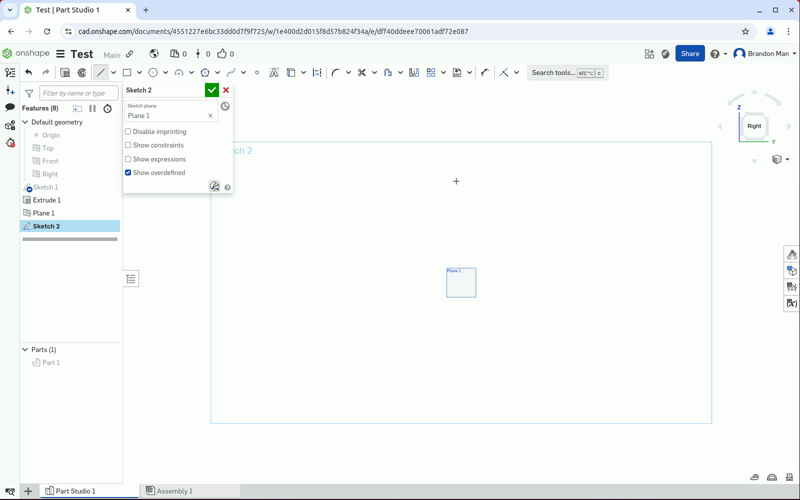
key_up(shift)
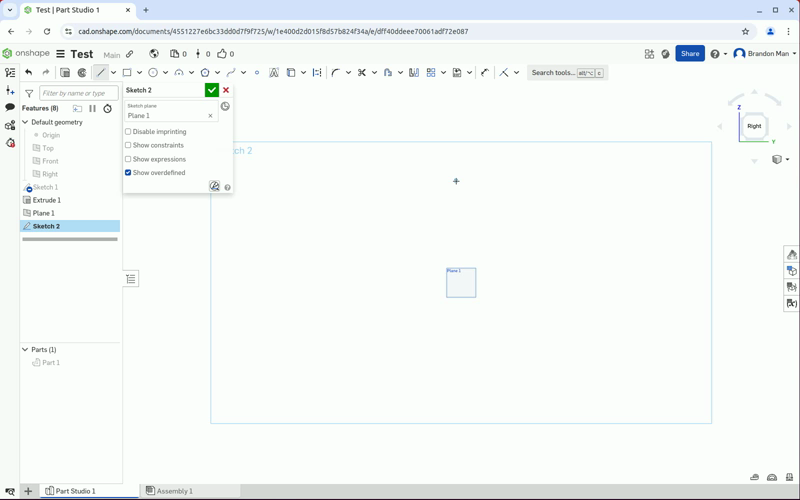
key_down(shift)
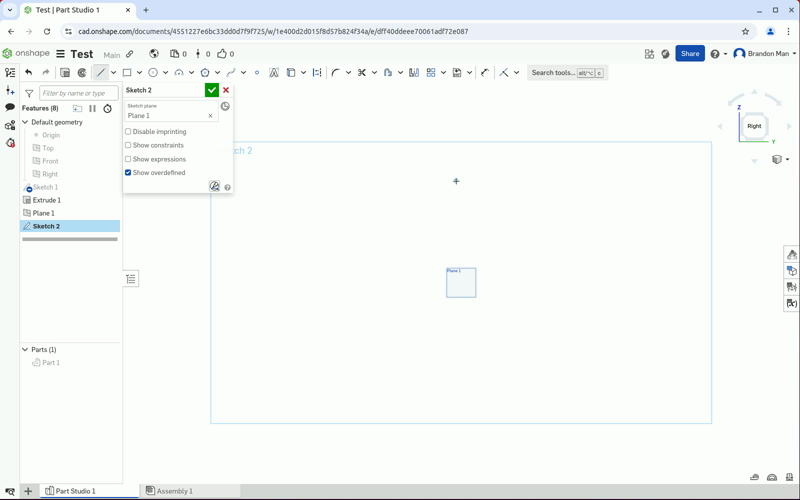
mouse_move(486, 180)
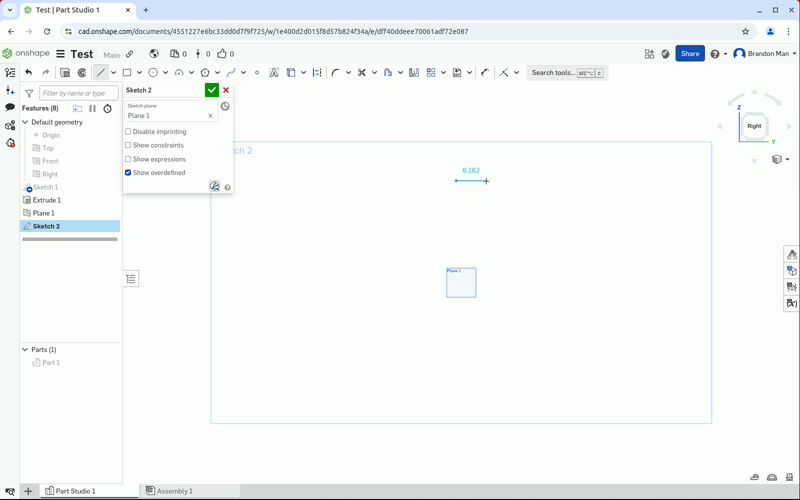
mouse_move(458, 180)
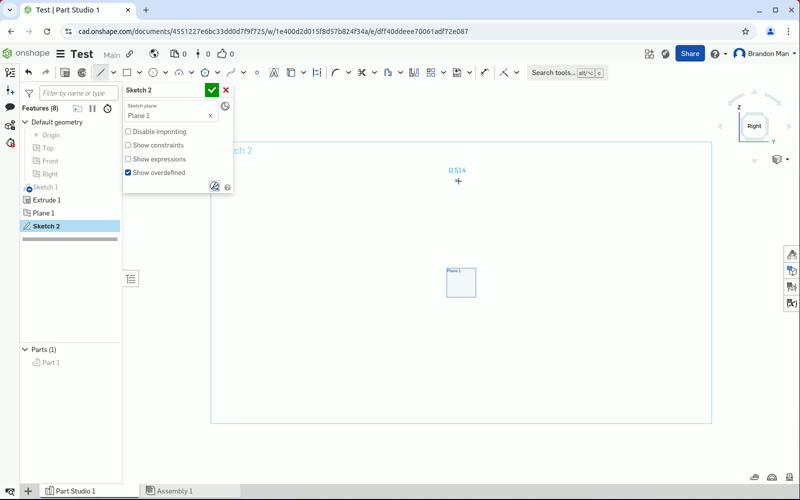
scroll(6)
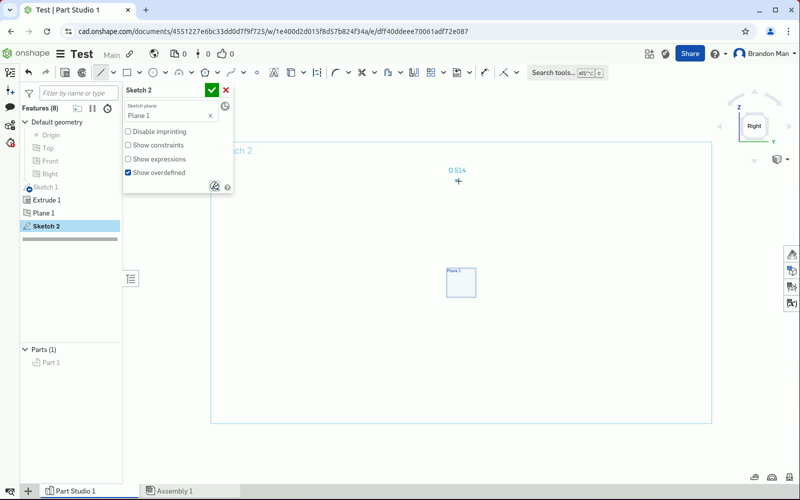
scroll(6)
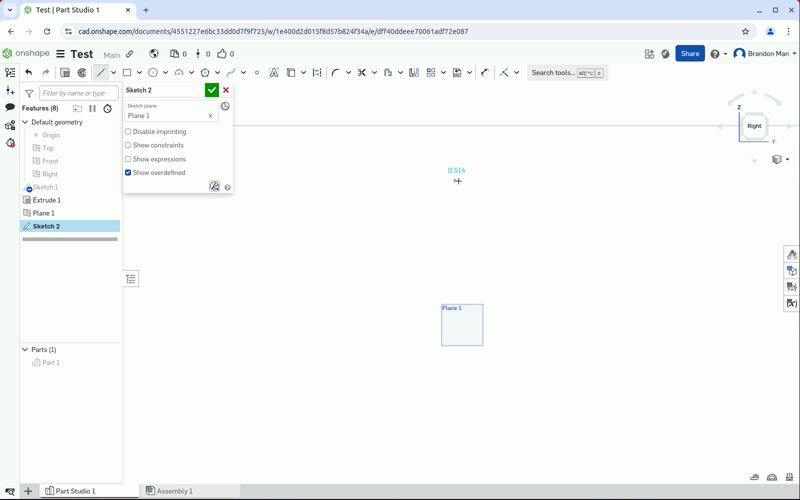
scroll(6)
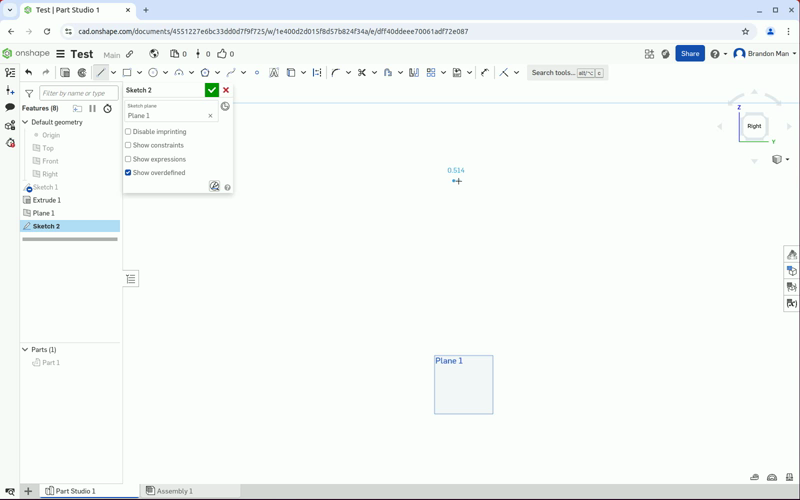
scroll(6)
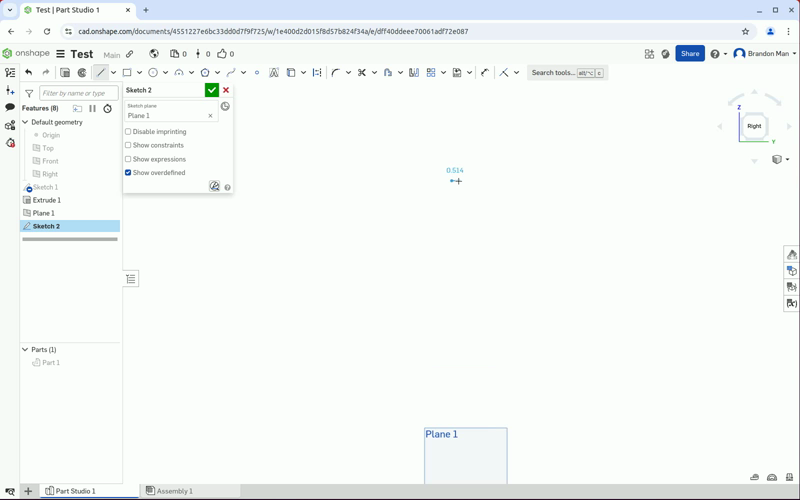
scroll(6)
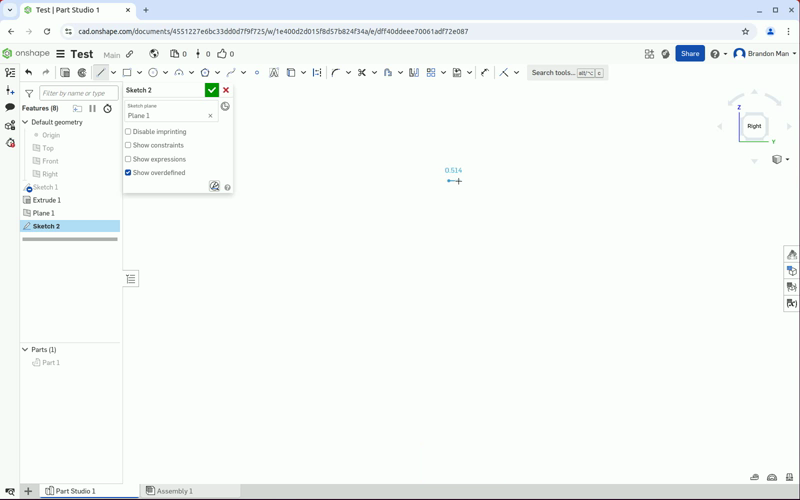
scroll(6)
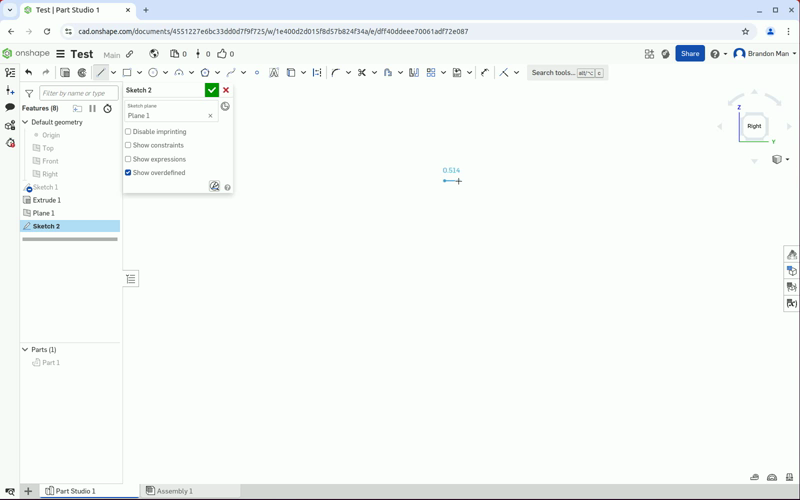
scroll(6)
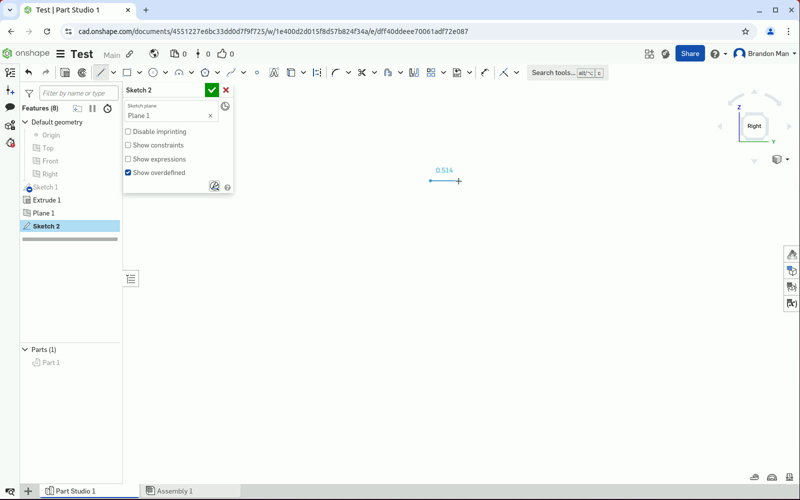
click(458, 180)
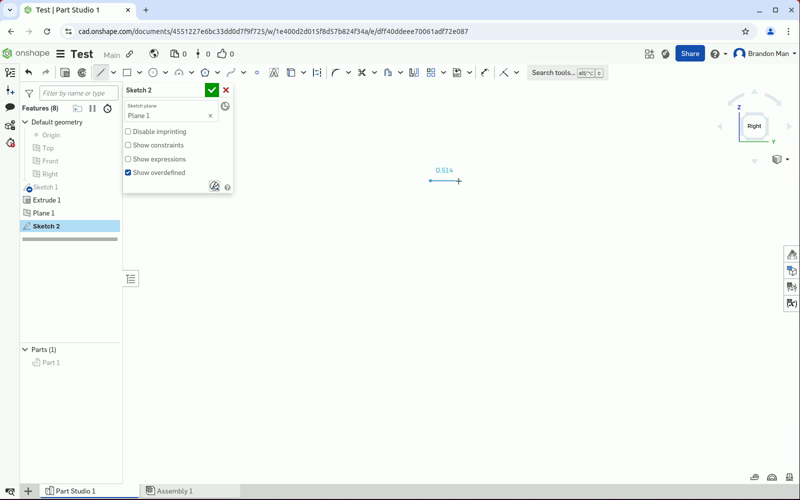
scroll(-6)
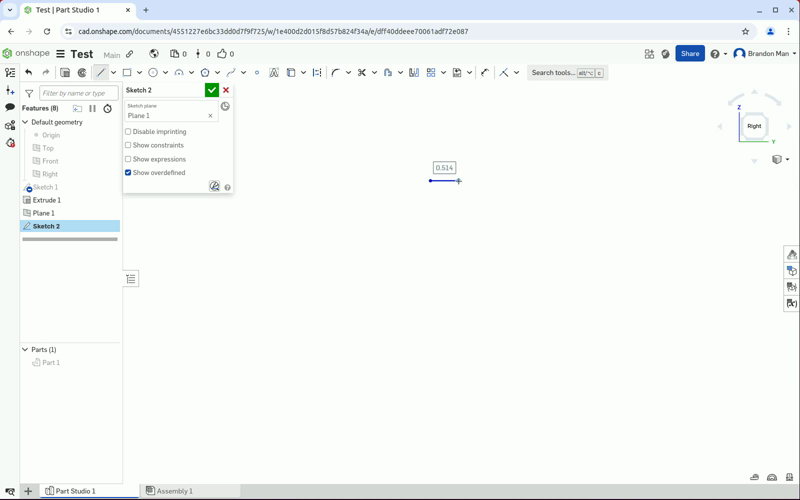
scroll(-6)
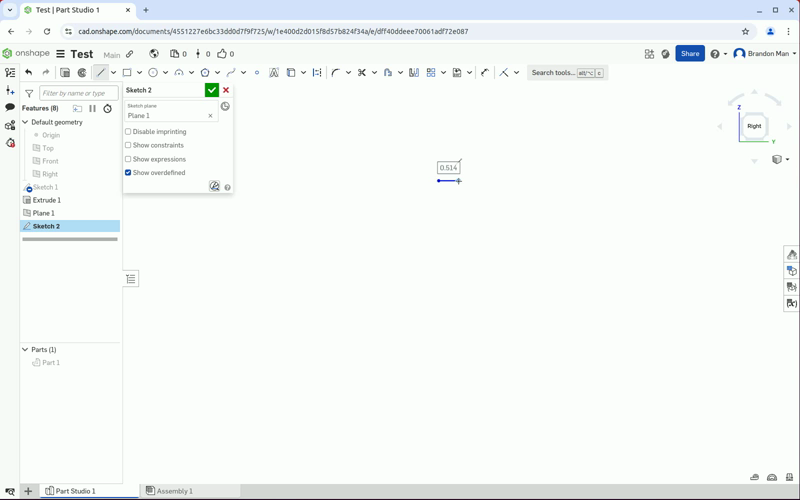
scroll(-6)
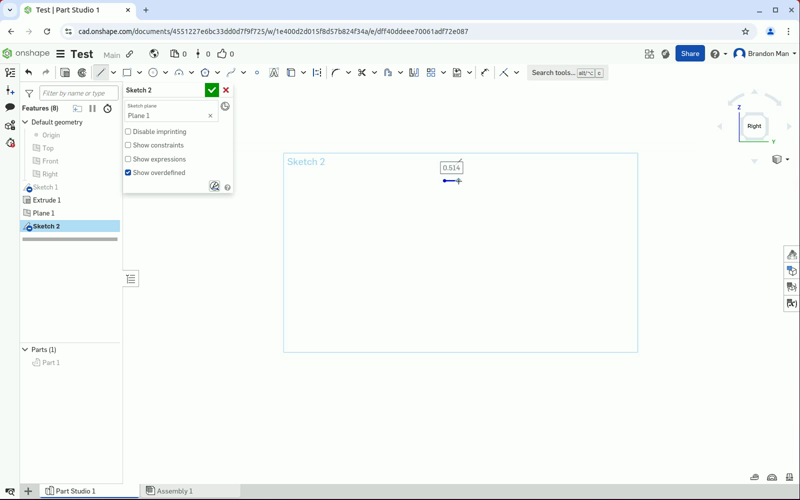
scroll(-6)
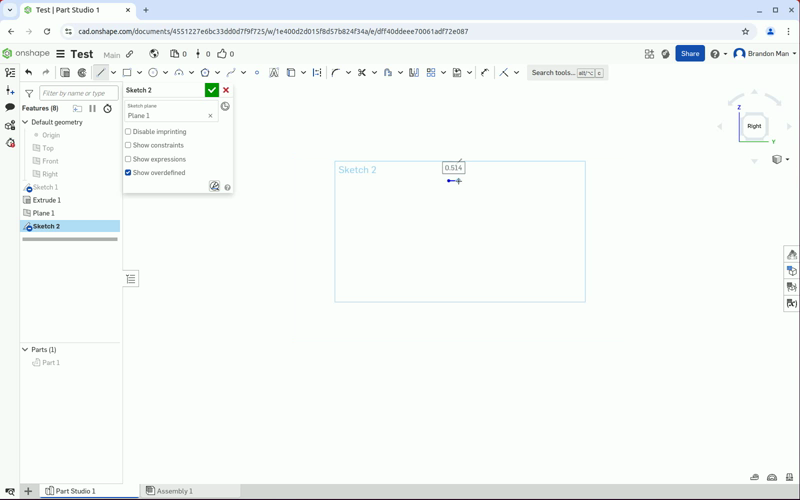
scroll(-6)
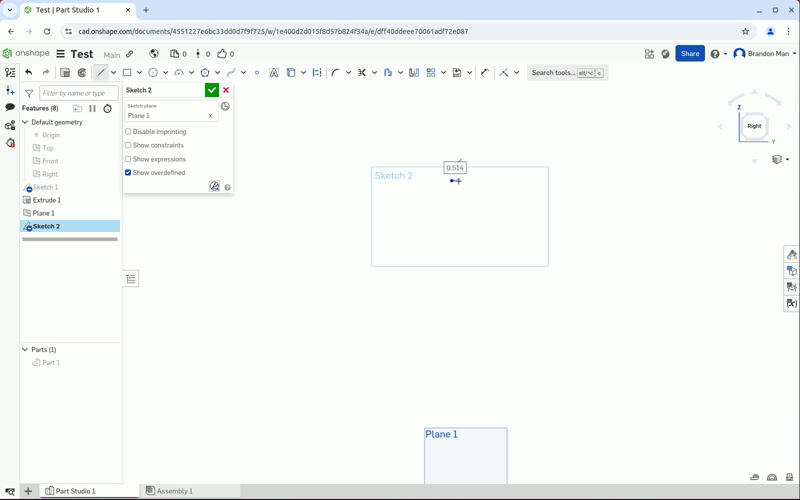
scroll(-6)
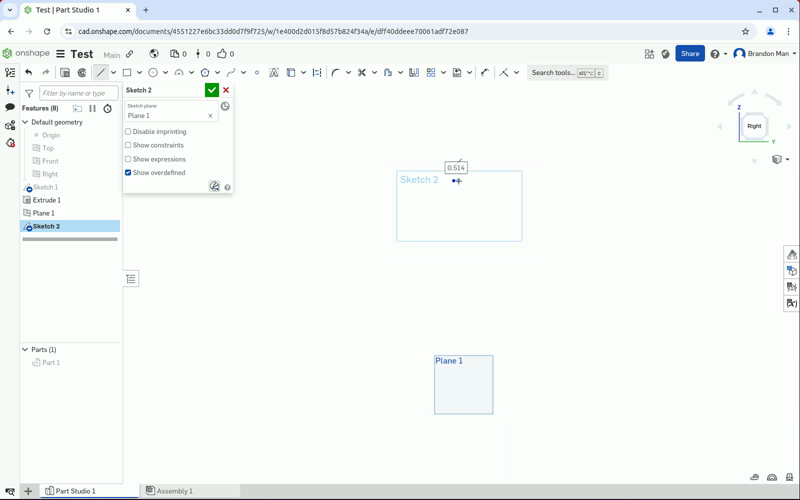
scroll(-6)
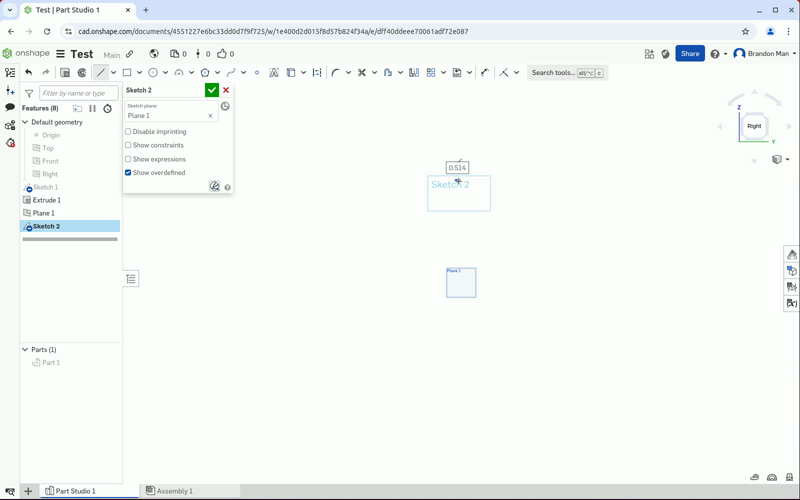
key_up(shift)
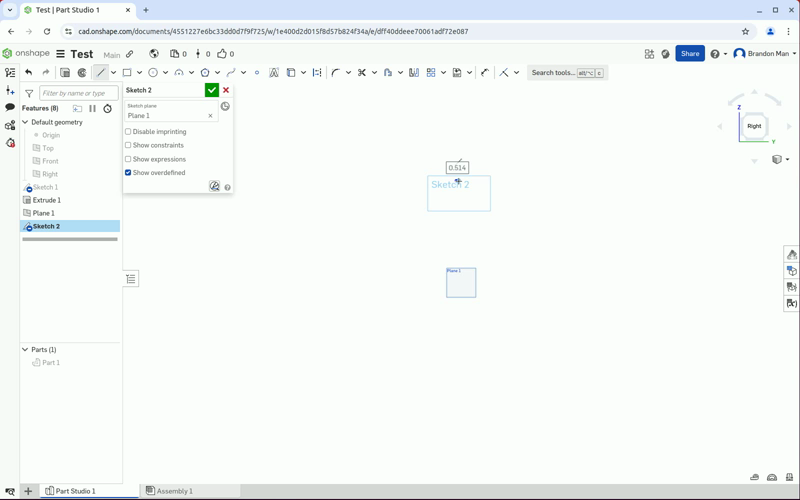
key_down(shift)
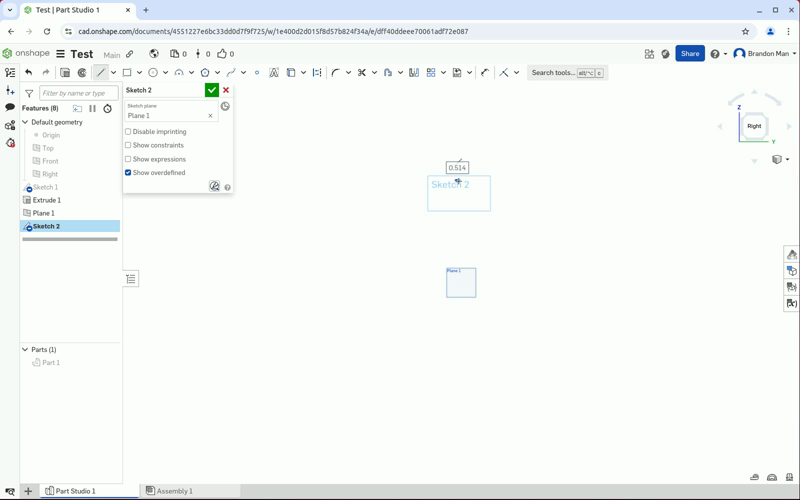
mouse_move(489, 180)
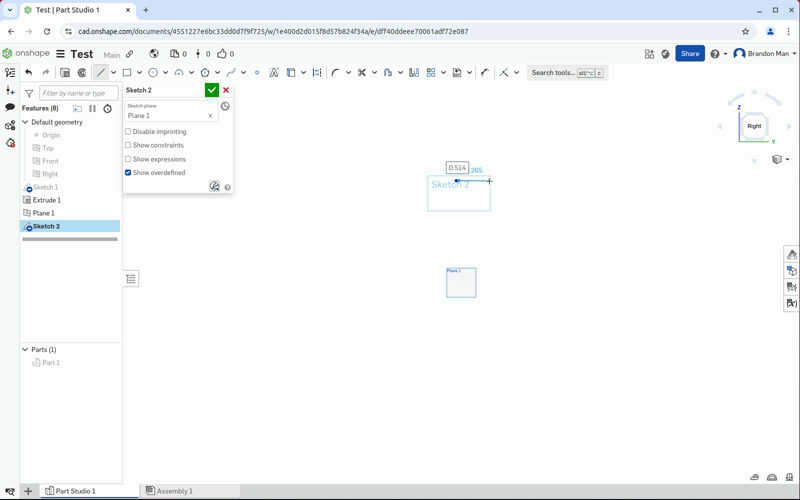
mouse_move(458, 172)
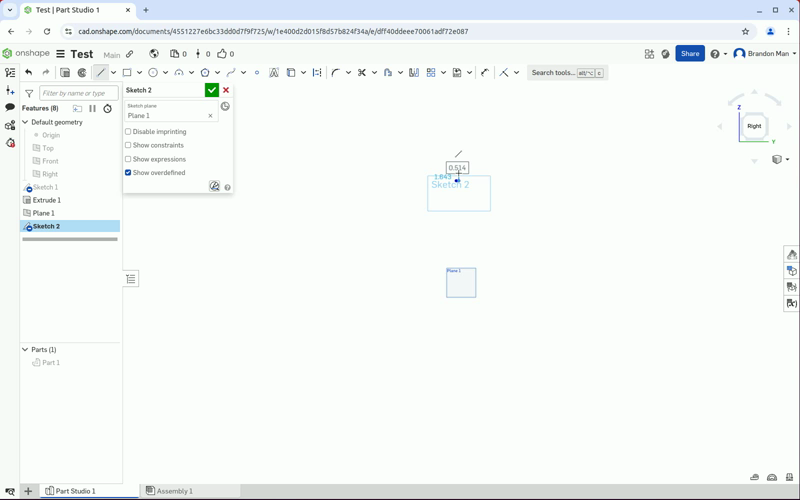
click(458, 172)
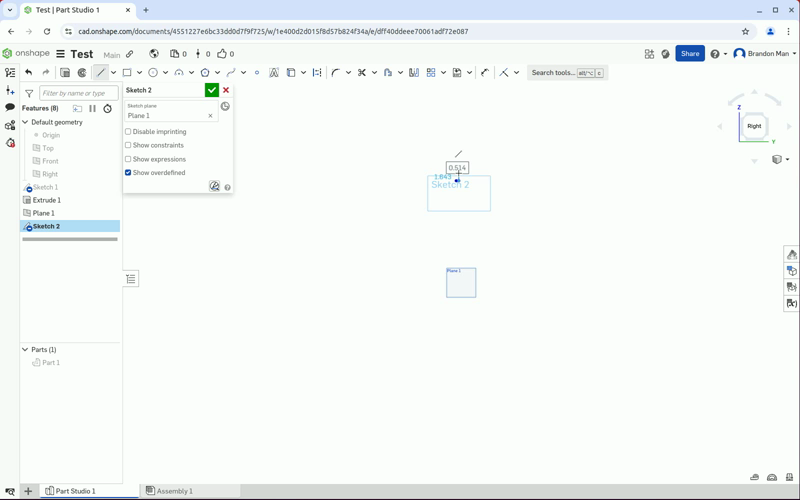
key_up(shift)
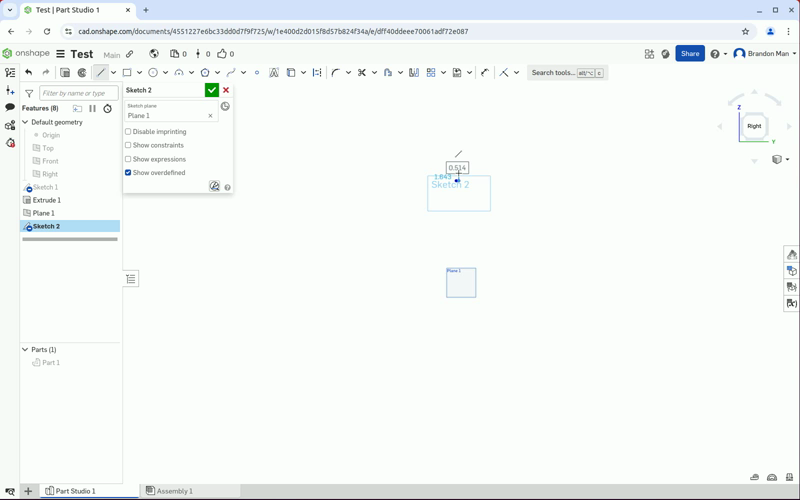
key_down(shift)
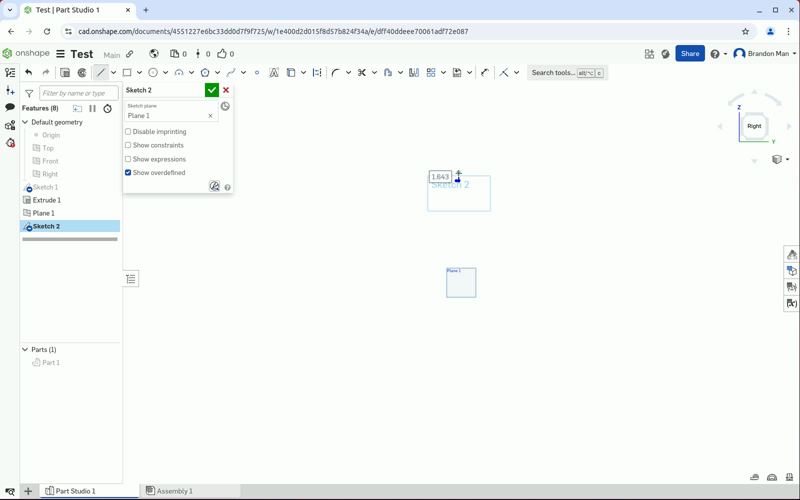
mouse_move(489, 172)
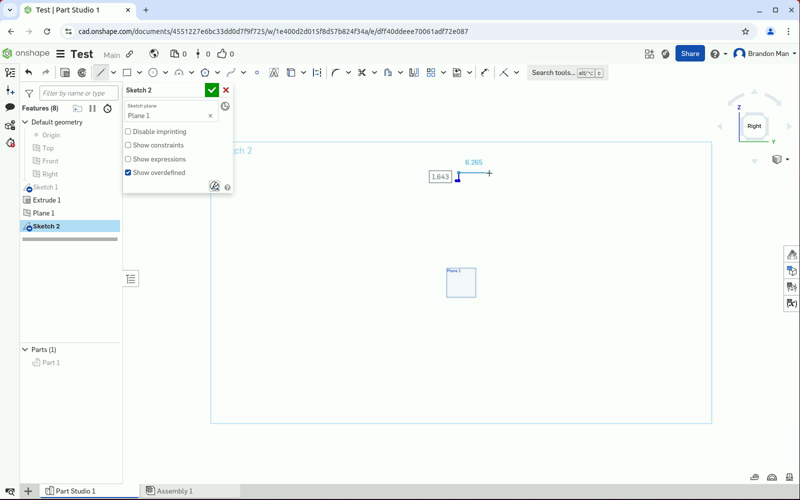
mouse_move(456, 172)
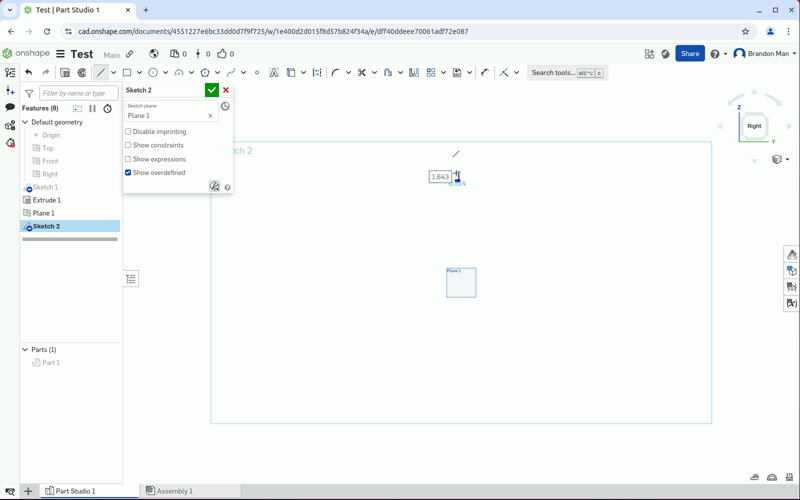
scroll(6)
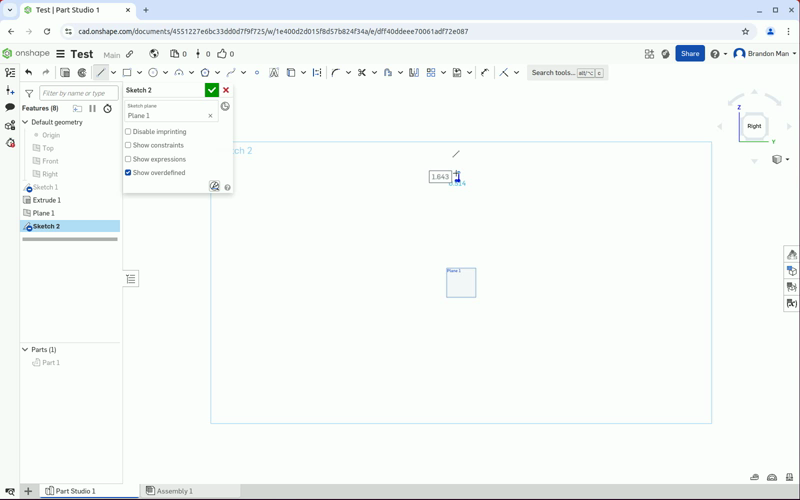
scroll(6)
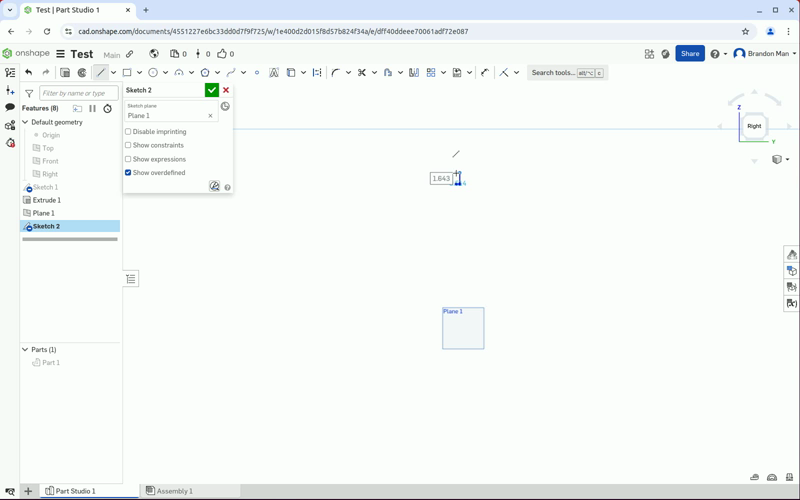
scroll(6)
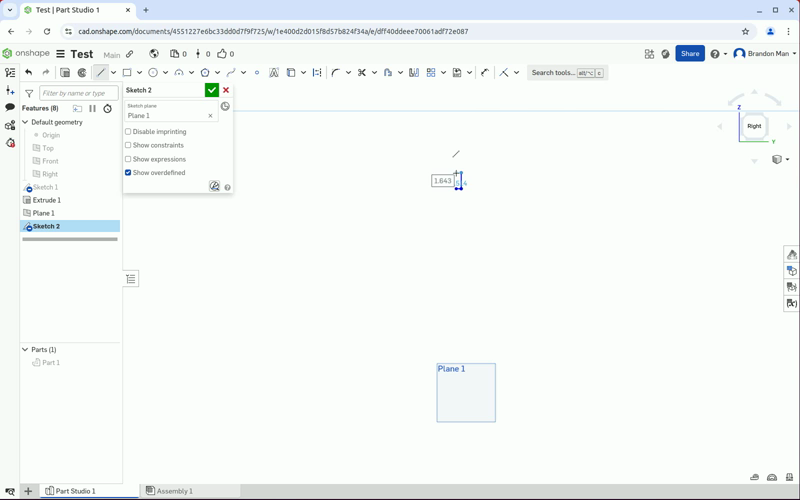
scroll(6)
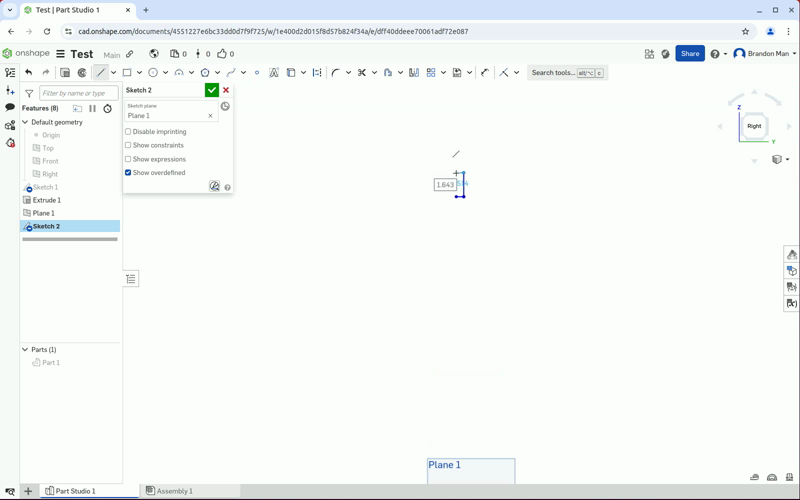
scroll(6)
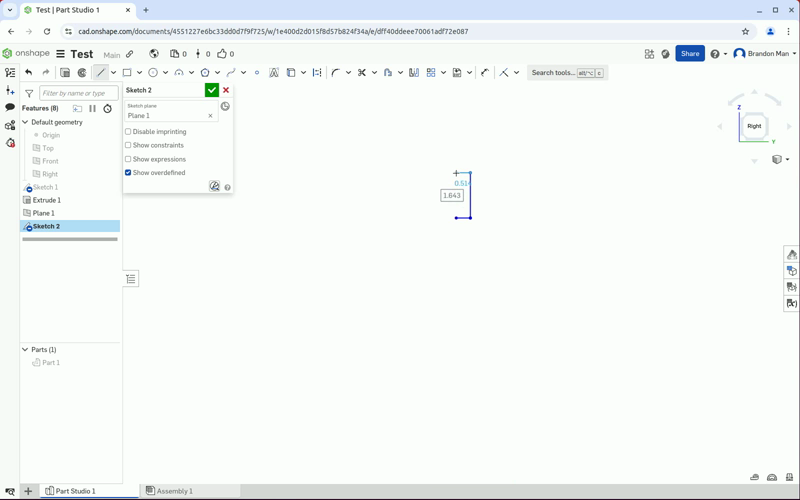
scroll(6)
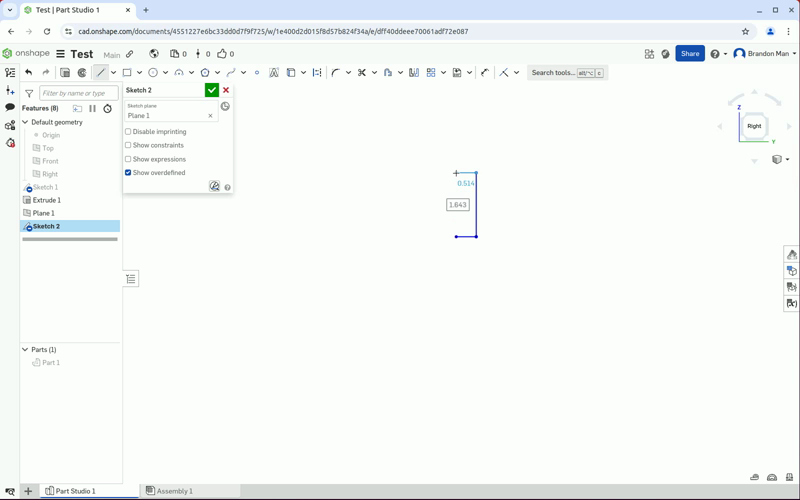
scroll(6)
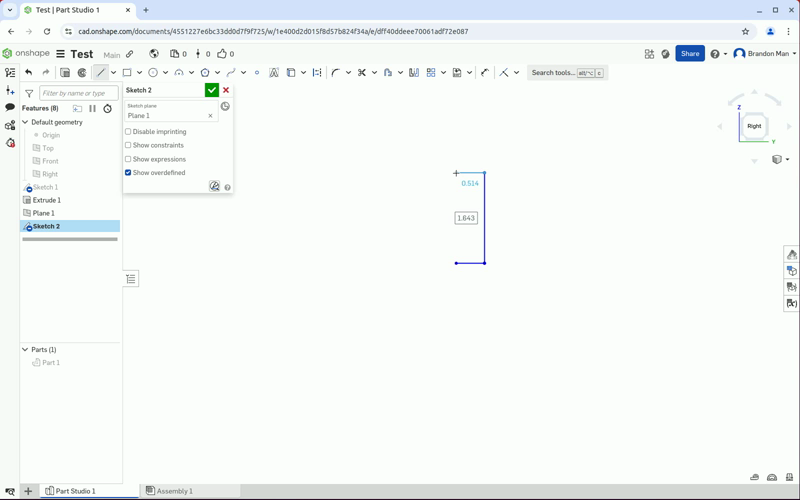
click(456, 172)
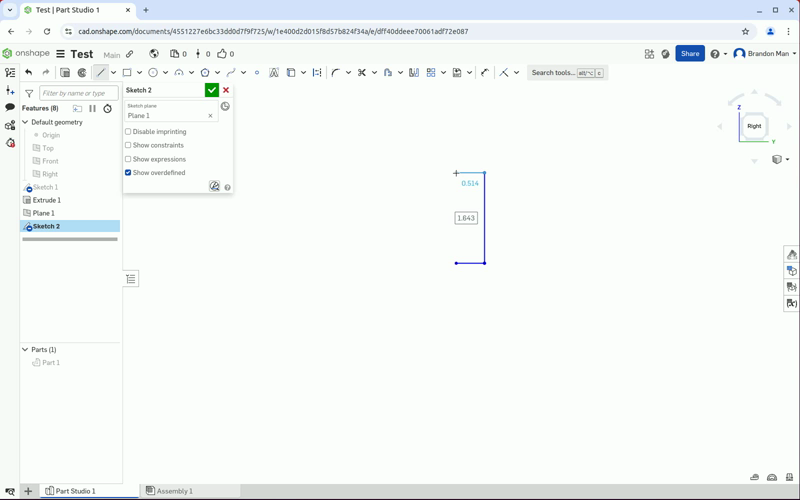
scroll(-6)
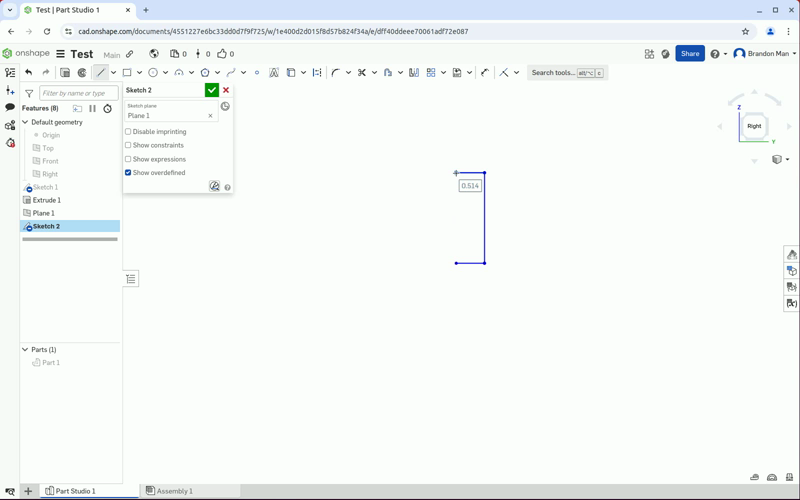
scroll(-6)
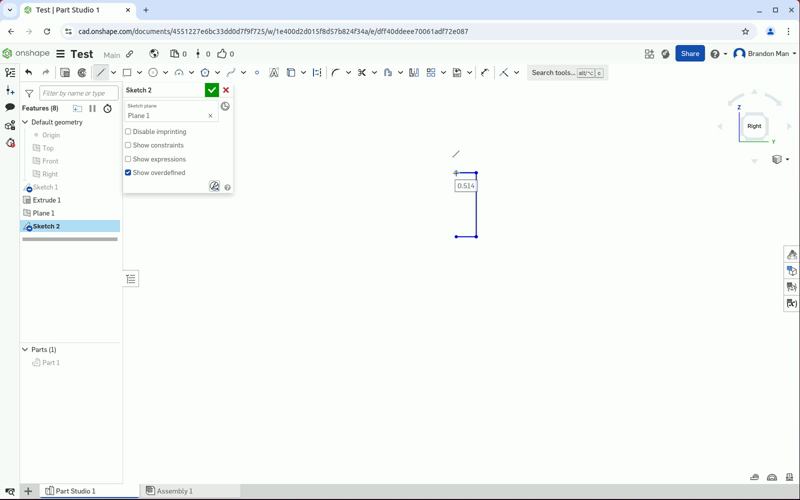
scroll(-6)
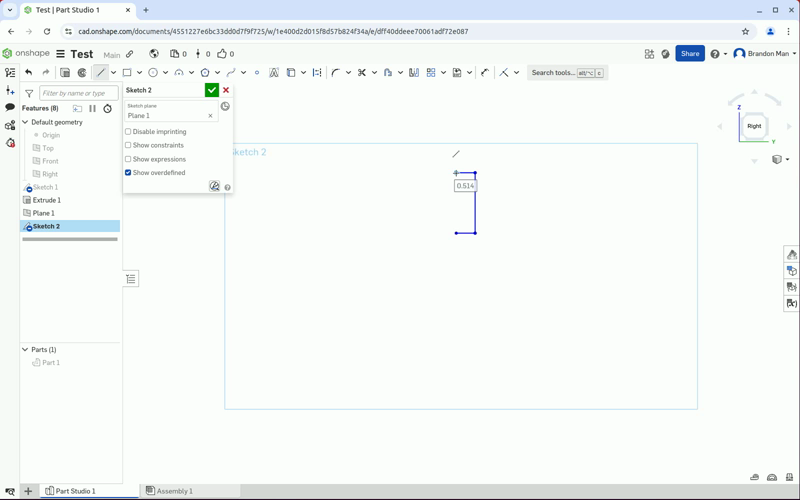
scroll(-6)
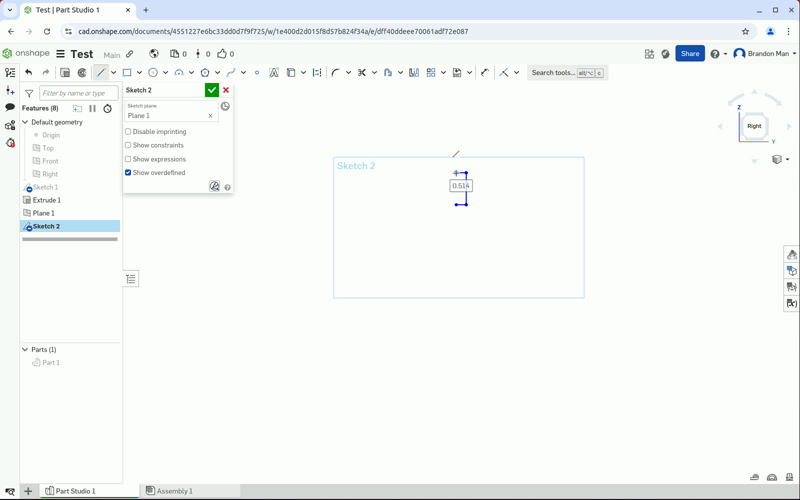
scroll(-6)
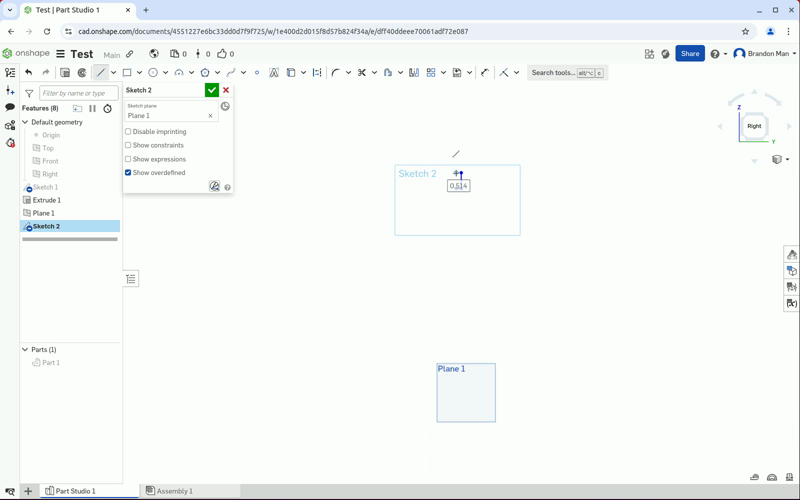
scroll(-6)
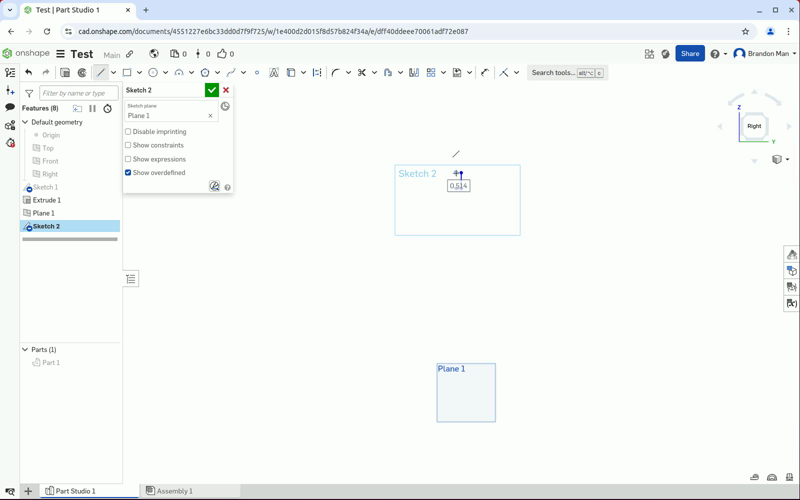
scroll(-6)
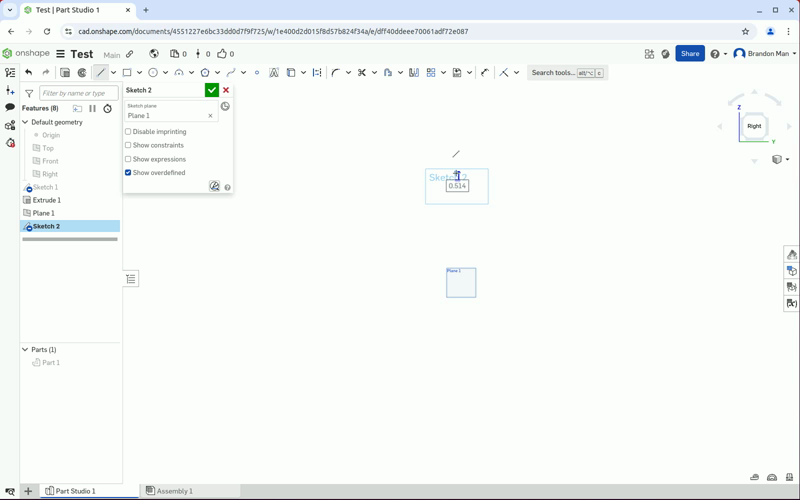
key_up(shift)
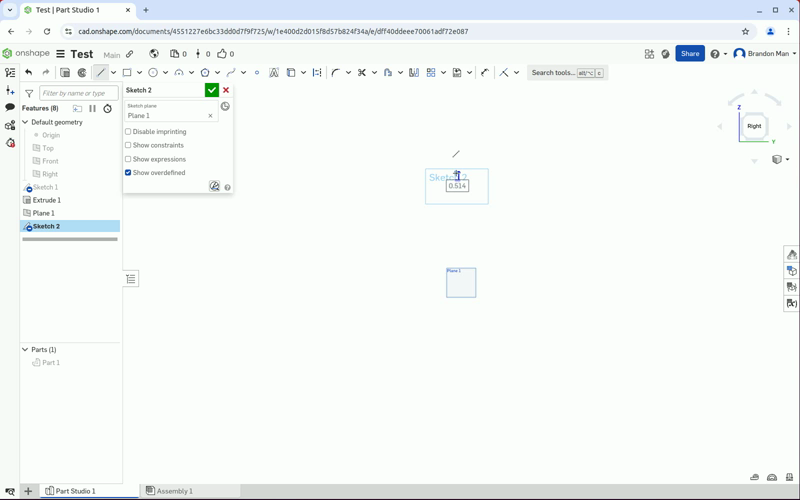
mouse_move(486, 172)
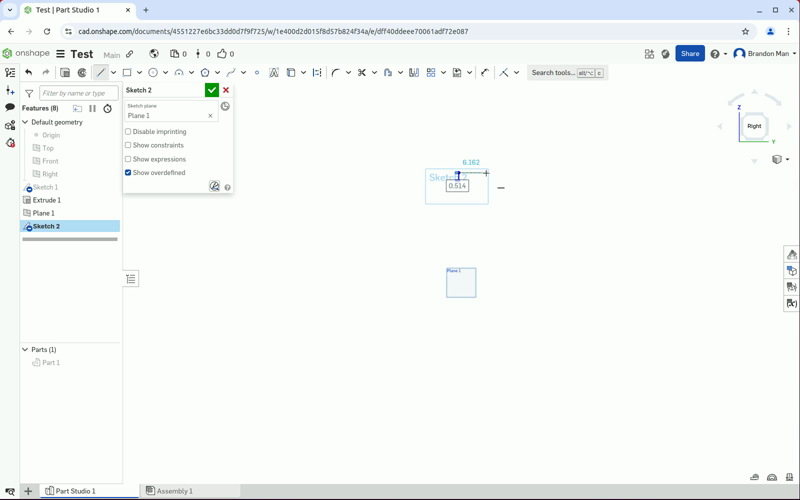
key_down(shift)
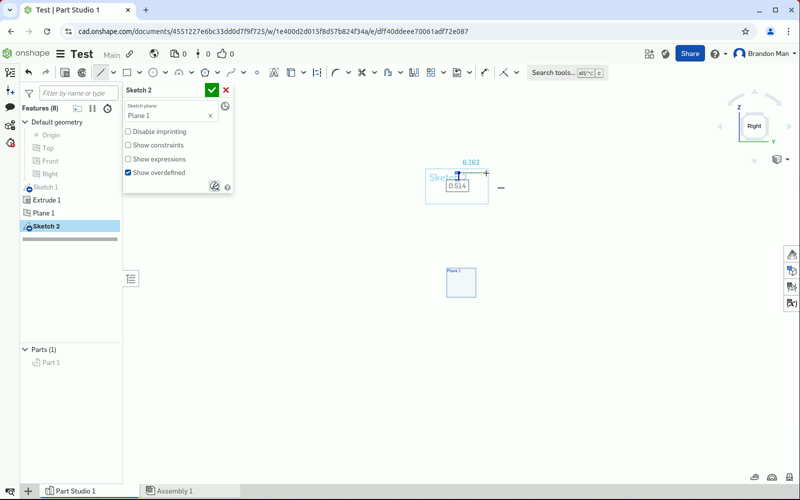
mouse_move(456, 180)
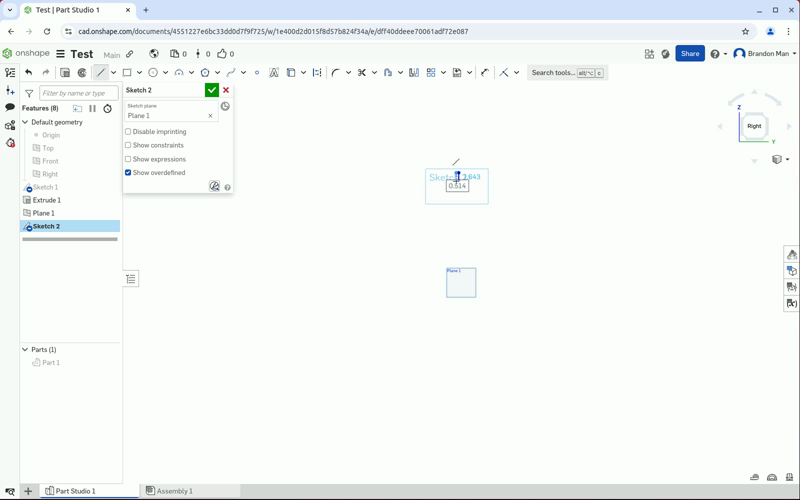
scroll(6)
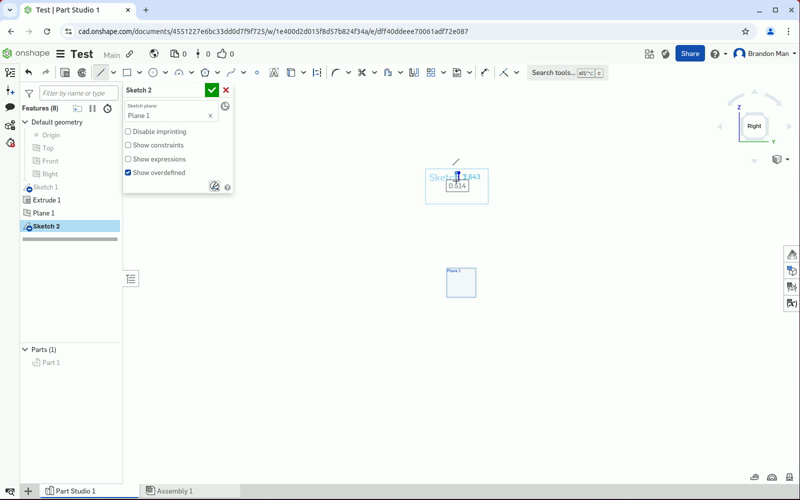
scroll(6)
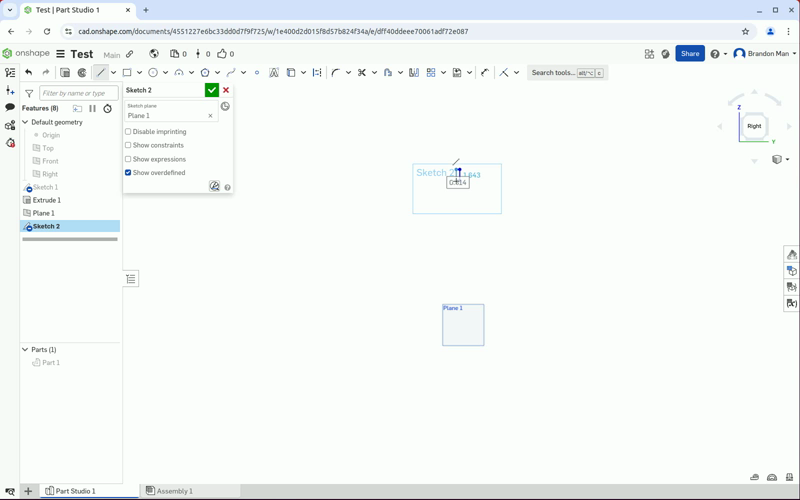
scroll(6)
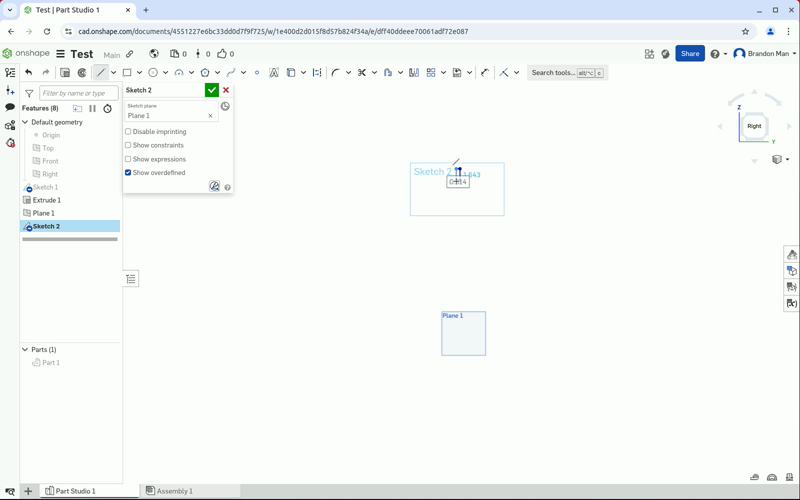
scroll(6)
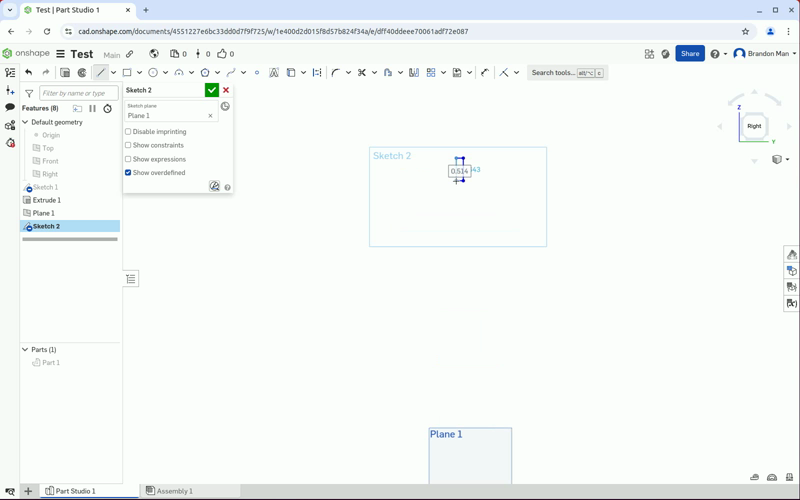
scroll(6)
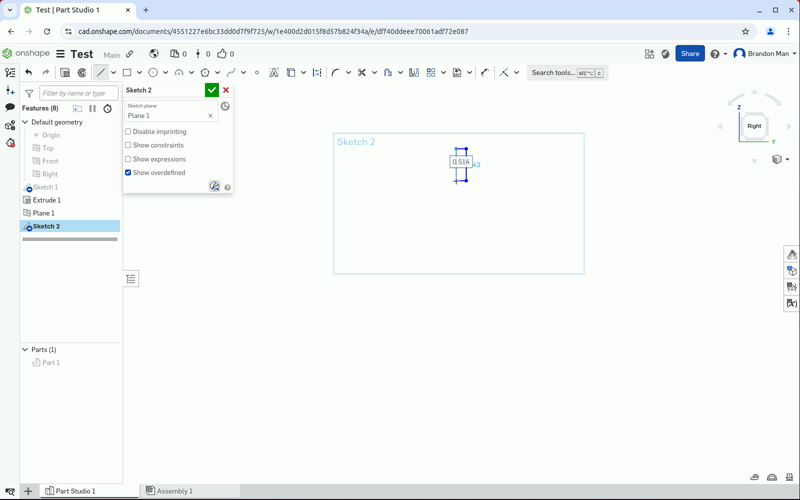
scroll(6)
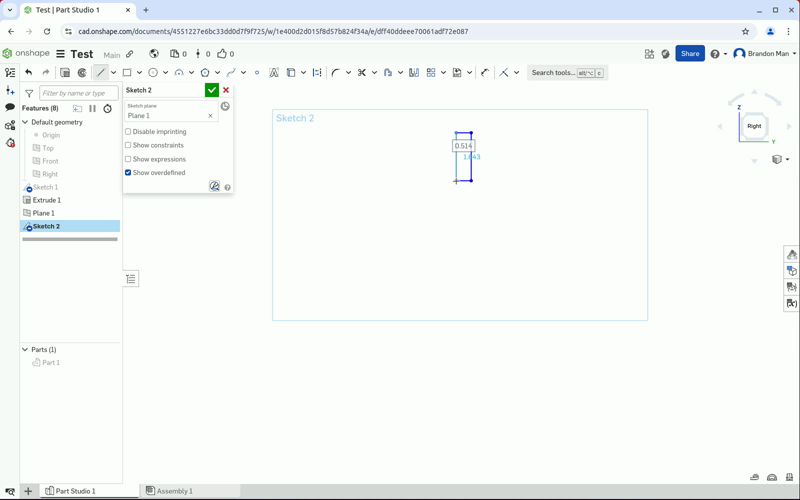
scroll(6)
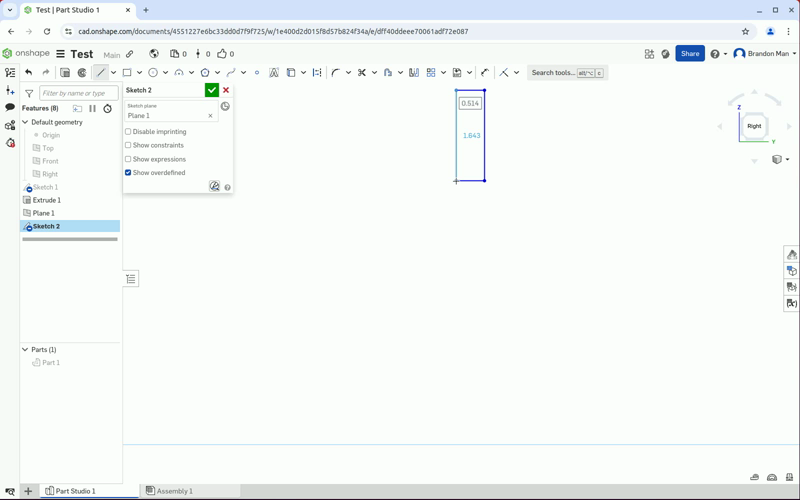
key_up(shift)
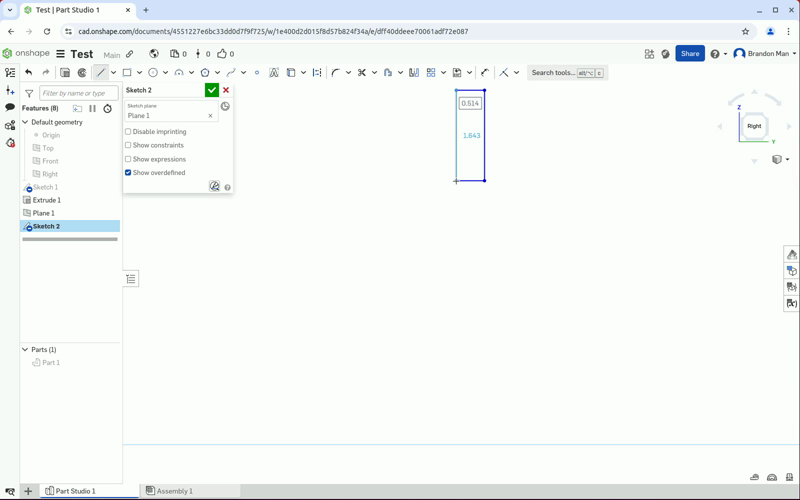
click(456, 180)
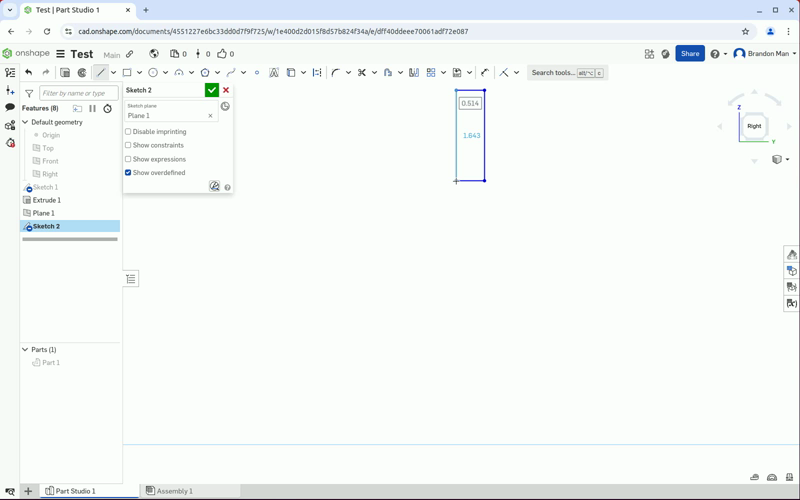
scroll(-6)
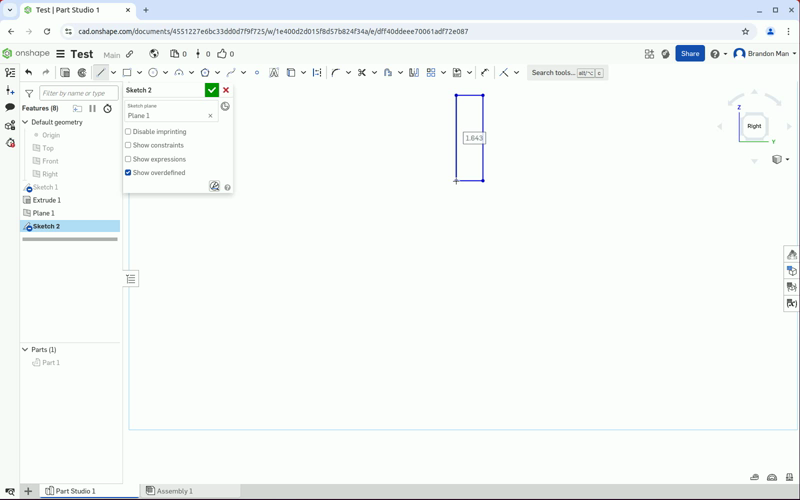
scroll(-6)
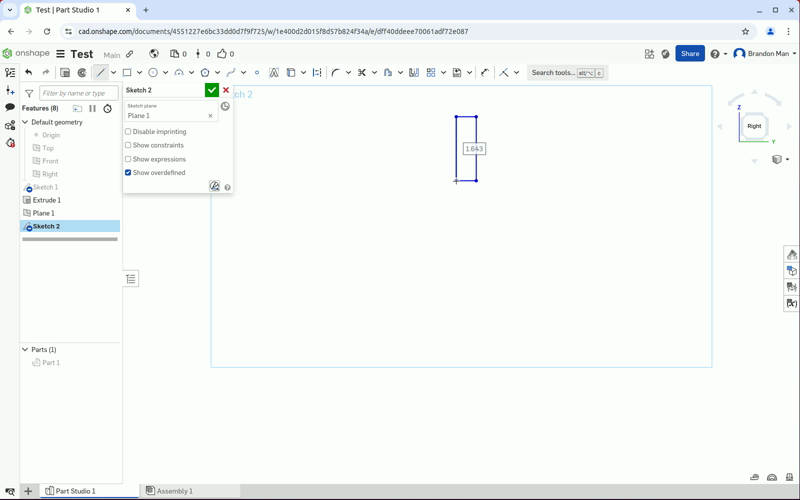
scroll(-6)
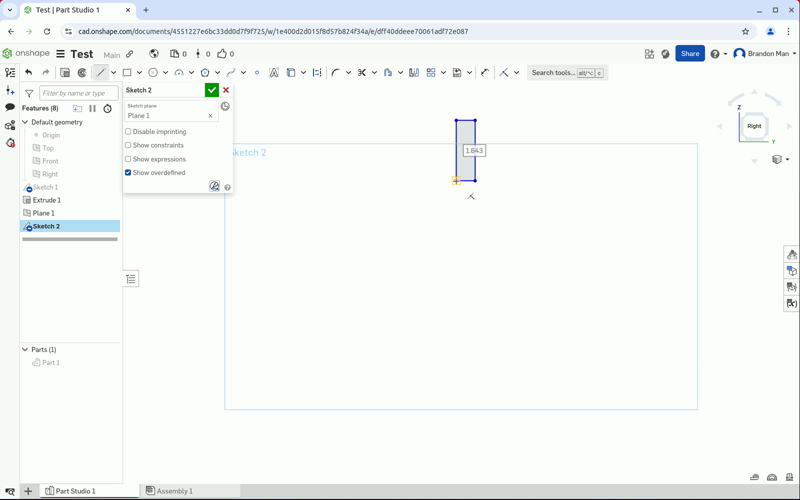
scroll(-6)
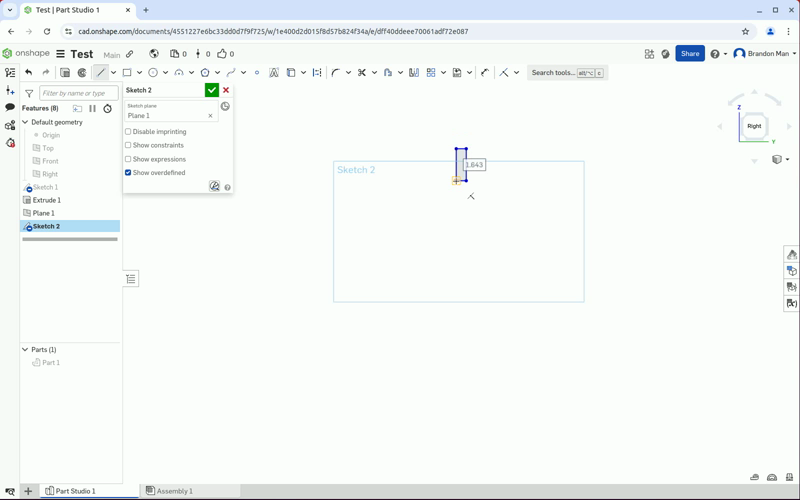
scroll(-6)
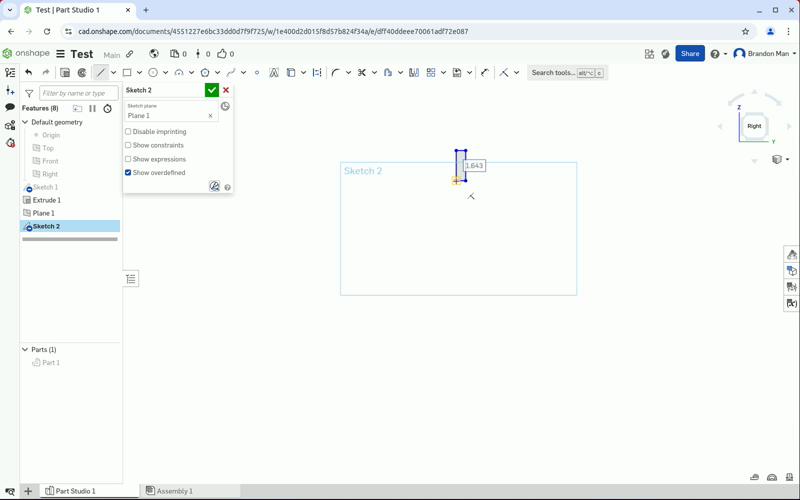
scroll(-6)
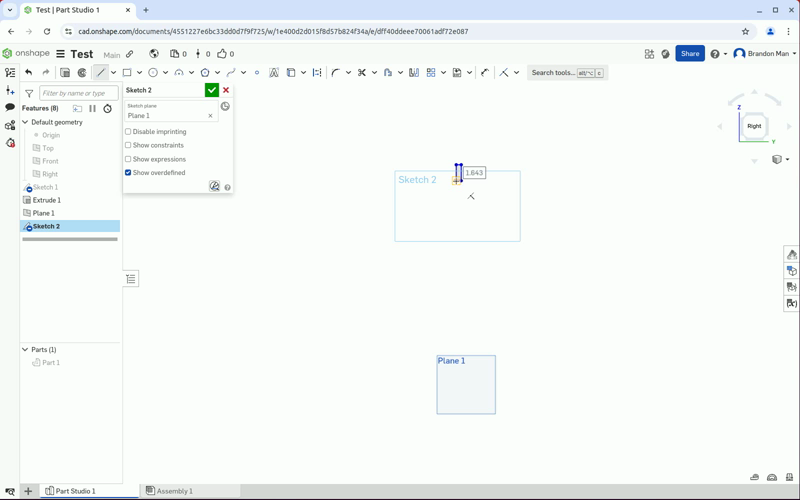
scroll(-6)
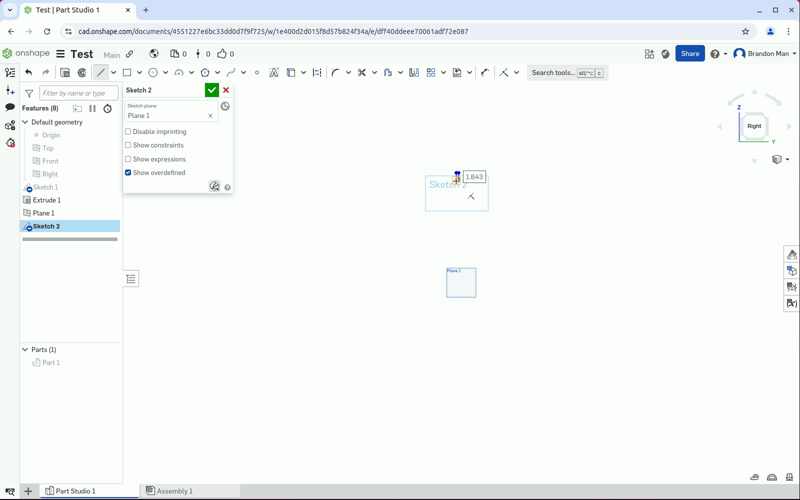
key(esc)
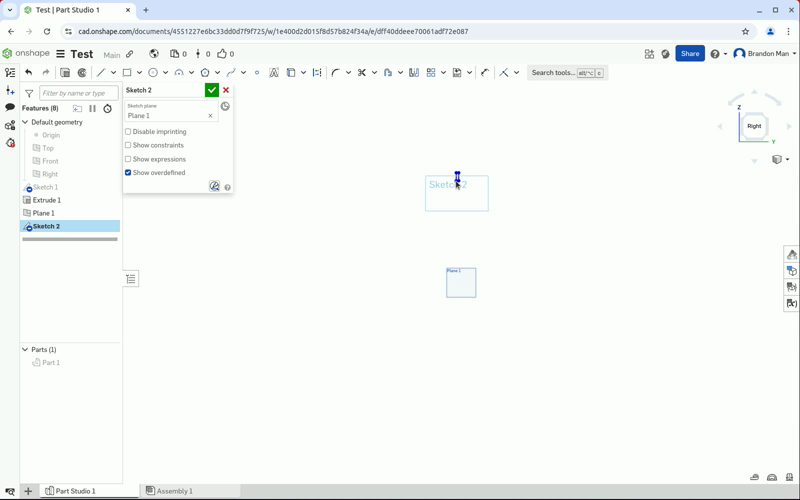
mouse_move(458, 178)
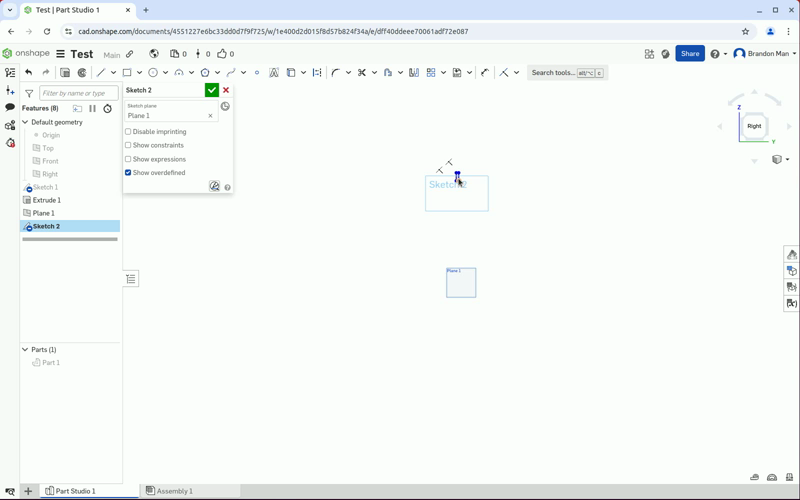
scroll(6)
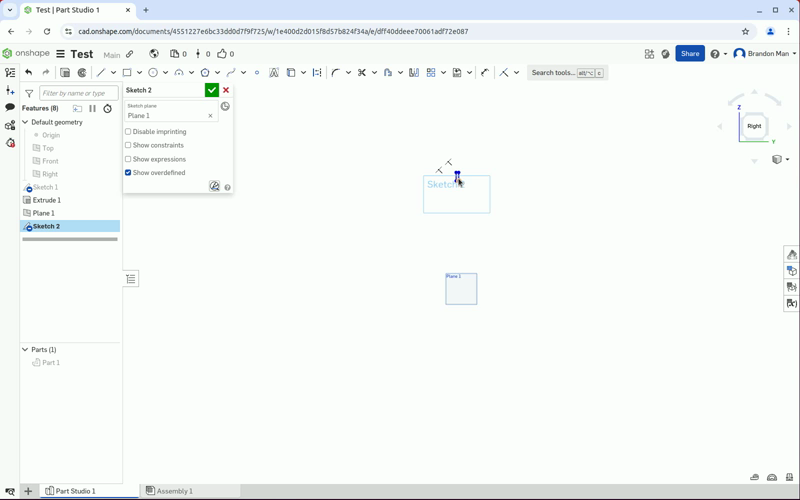
scroll(6)
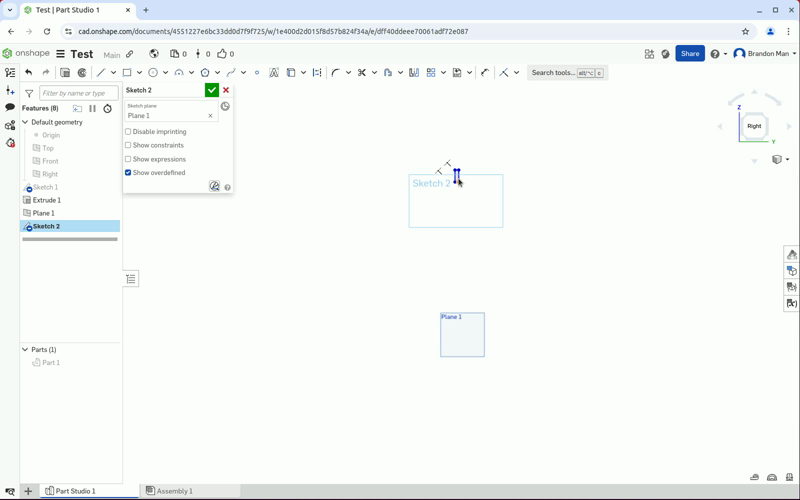
scroll(6)
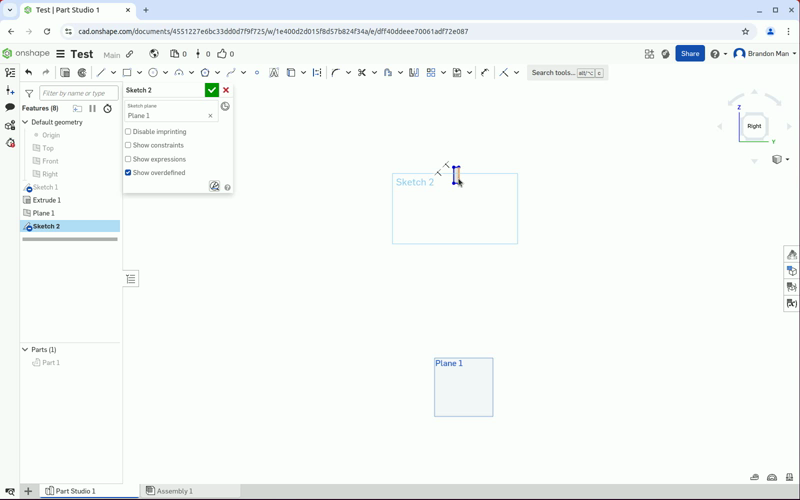
scroll(6)
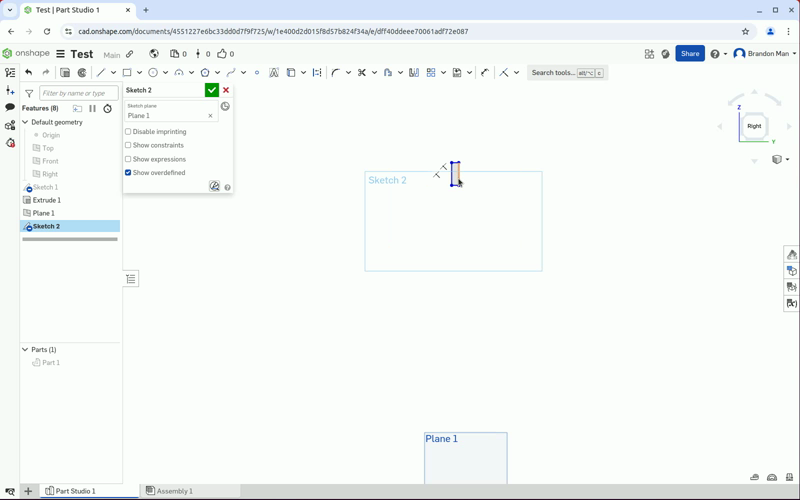
scroll(6)
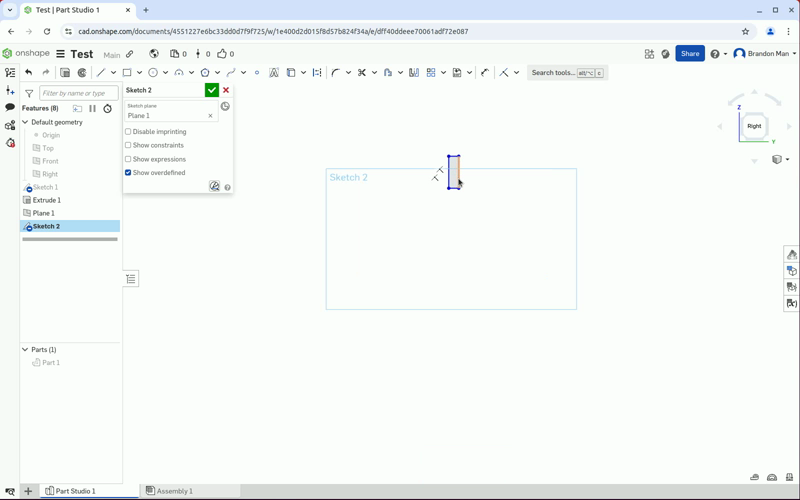
scroll(6)
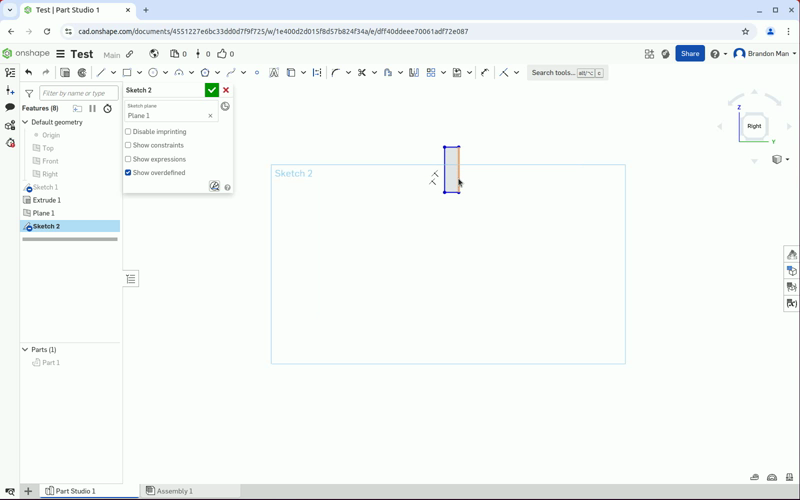
scroll(6)
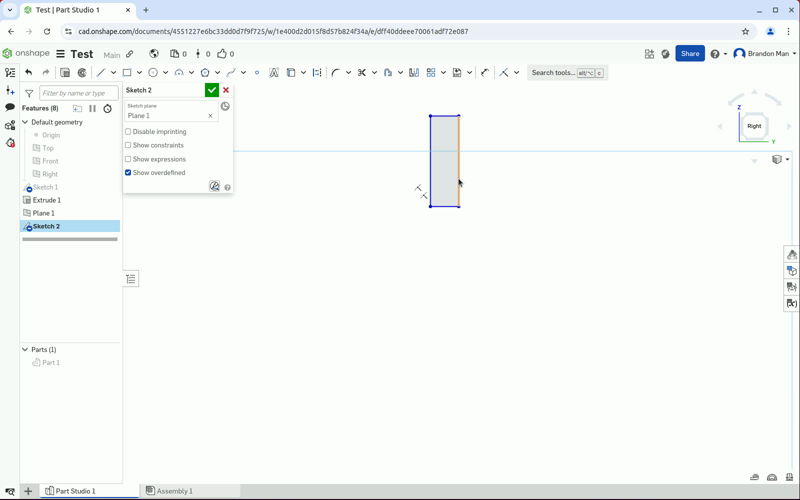
click(458, 178)
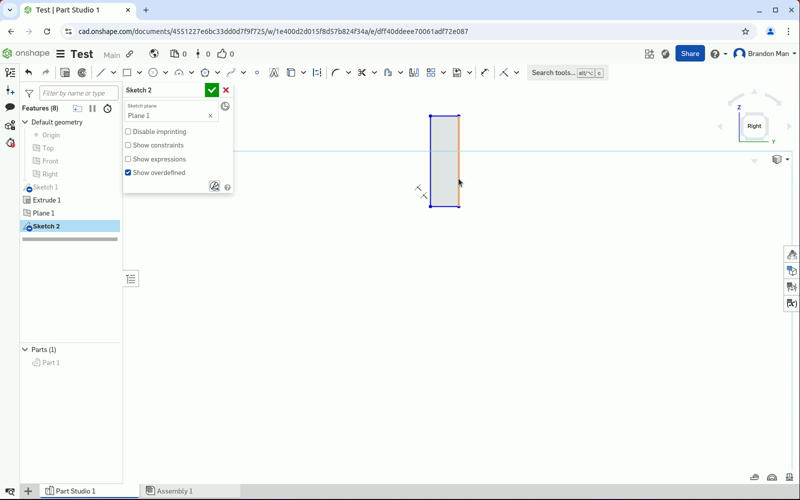
scroll(-6)
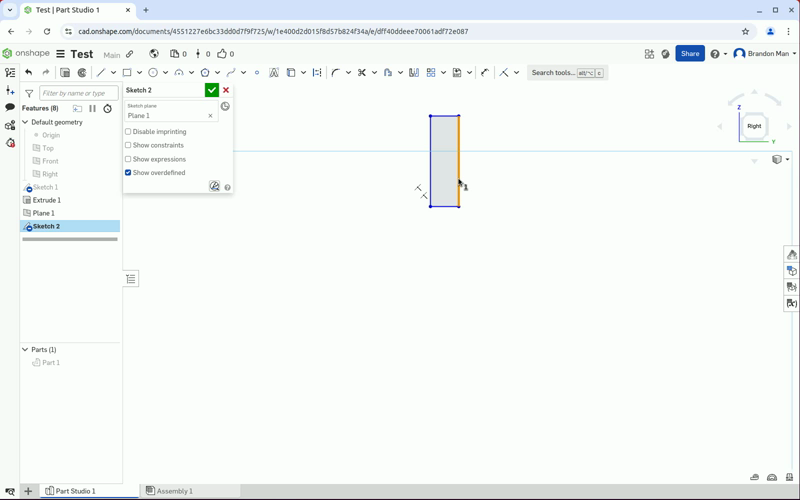
scroll(-6)
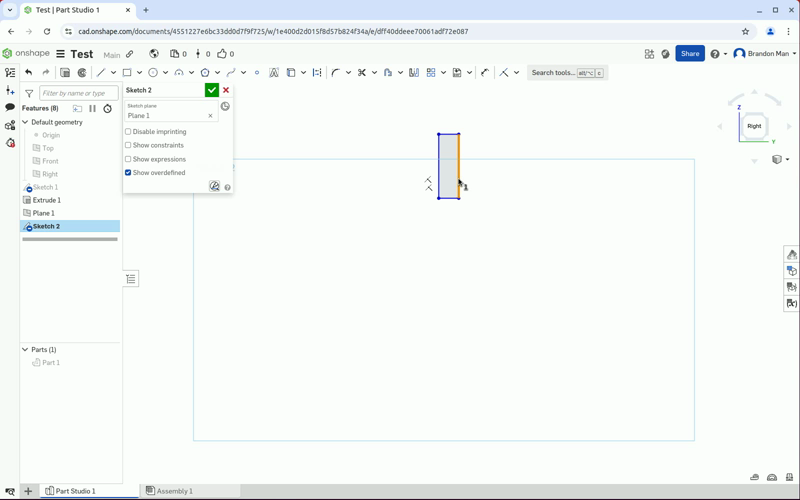
scroll(-6)
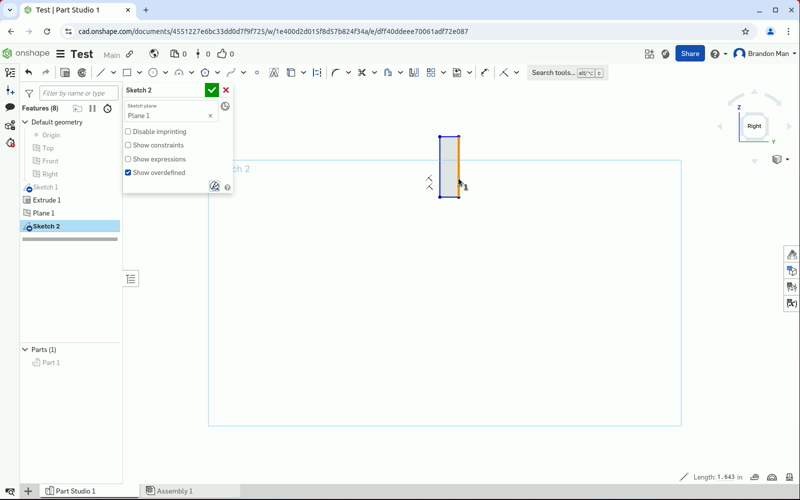
scroll(-6)
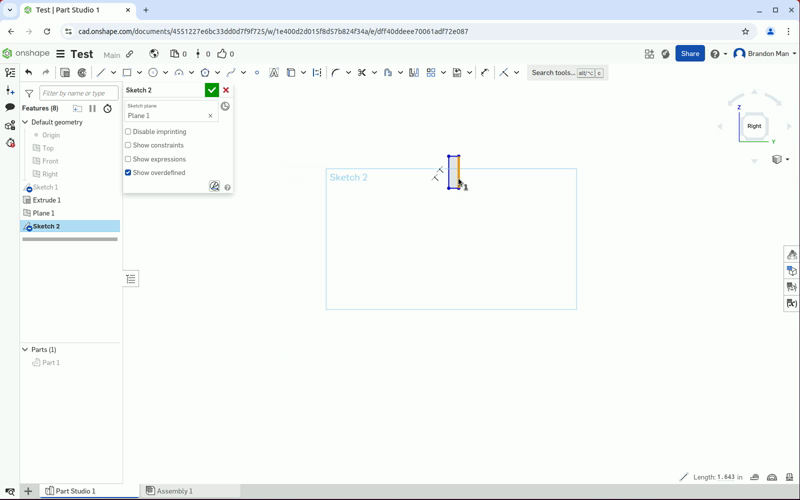
scroll(-6)
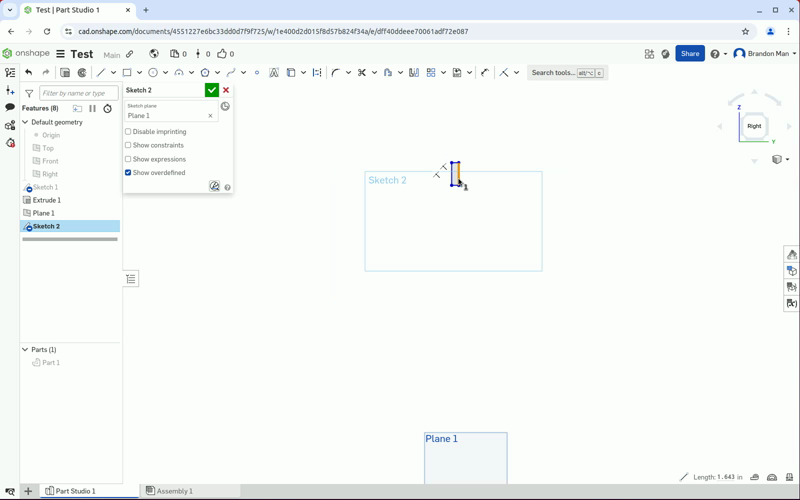
scroll(-6)
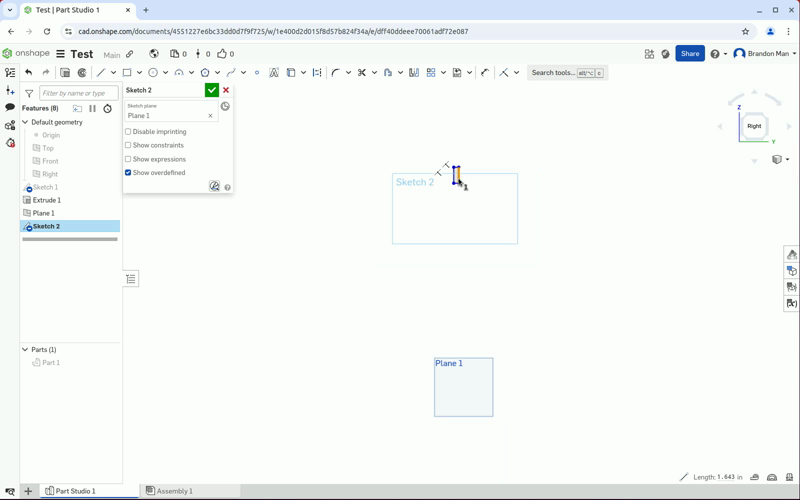
scroll(-6)
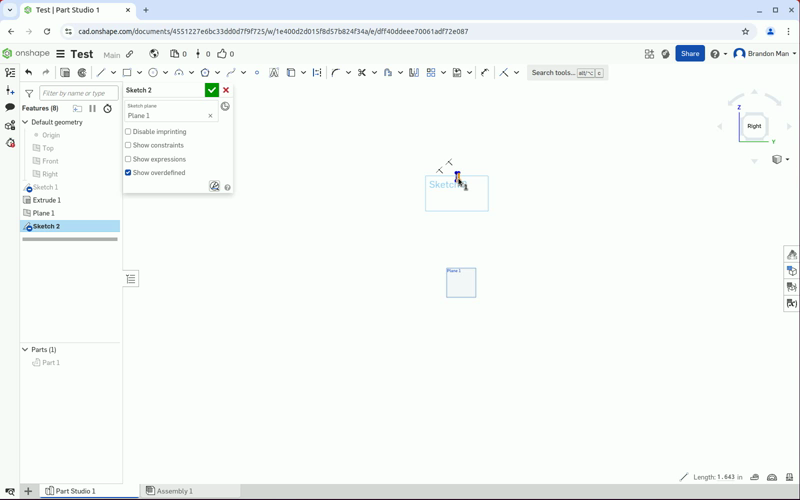
mouse_move(73, 352)
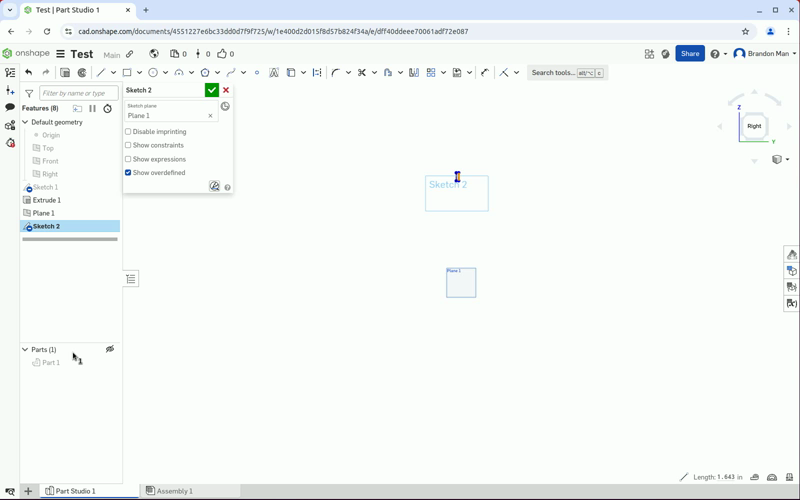
key(shift+y)
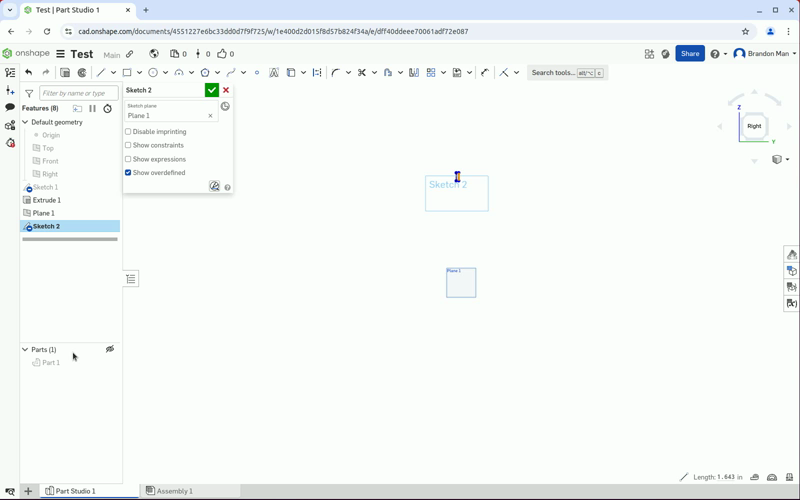
key(shift+e)
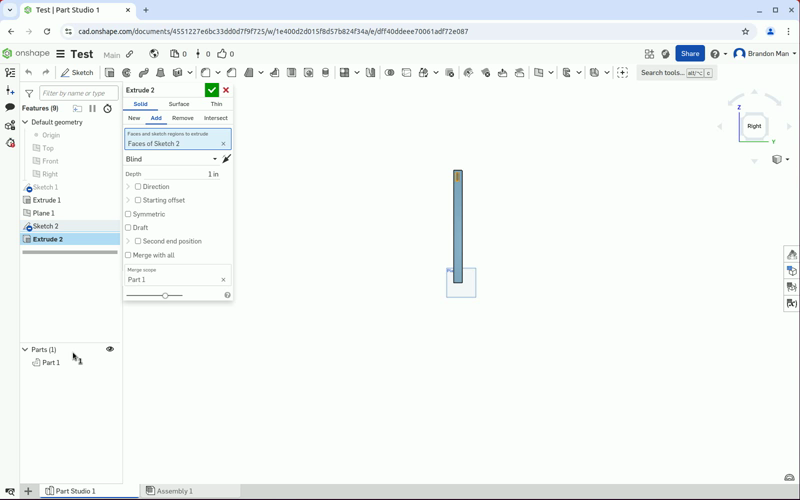
mouse_move(143, 106)
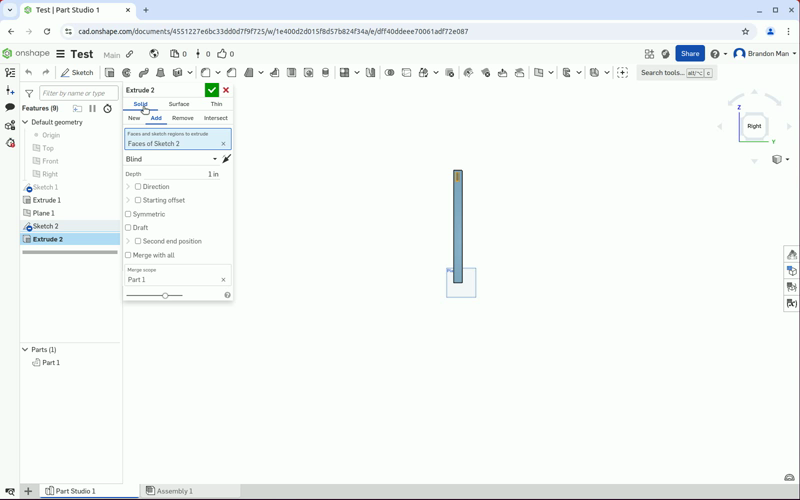
click(143, 106)
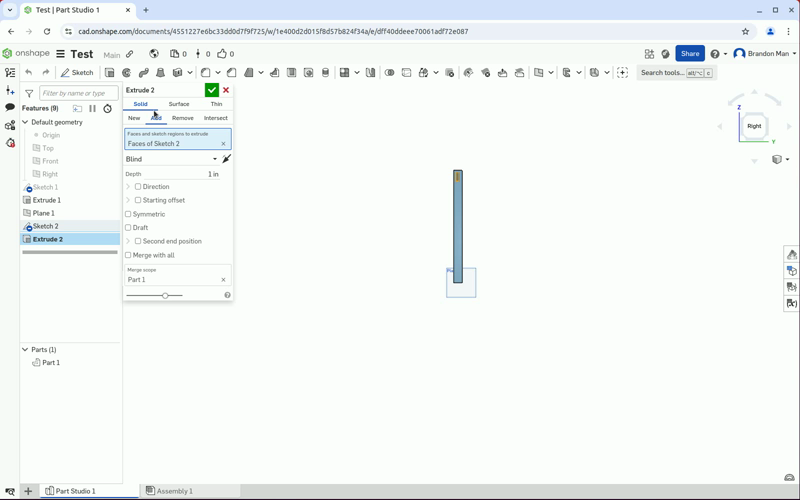
mouse_move(186, 120)
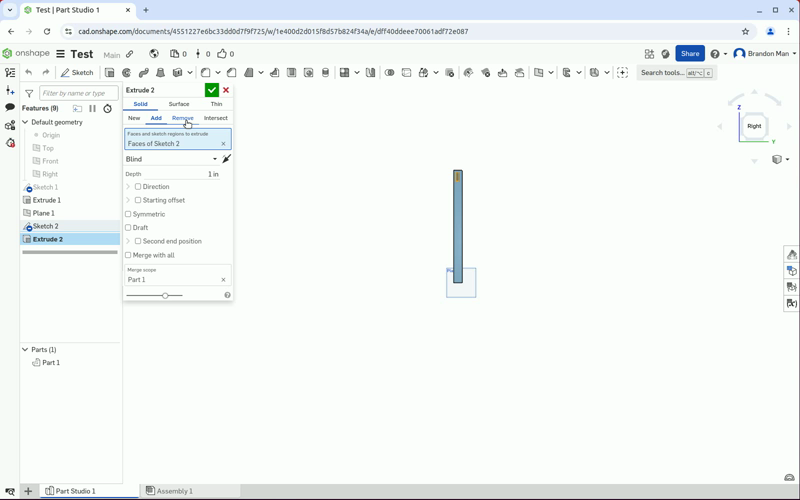
click(186, 120)
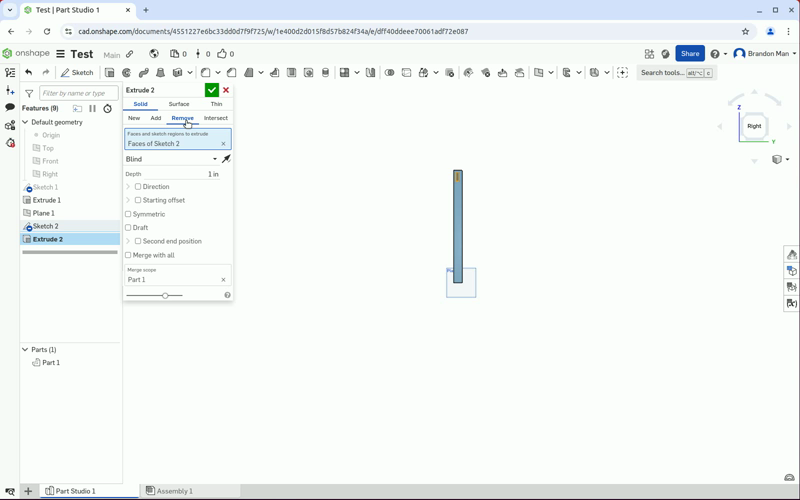
key(tab, 4)
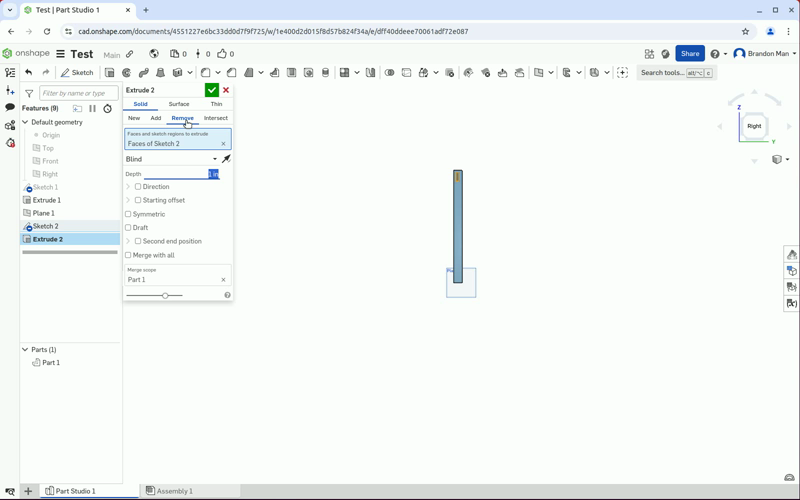
text(0.481)
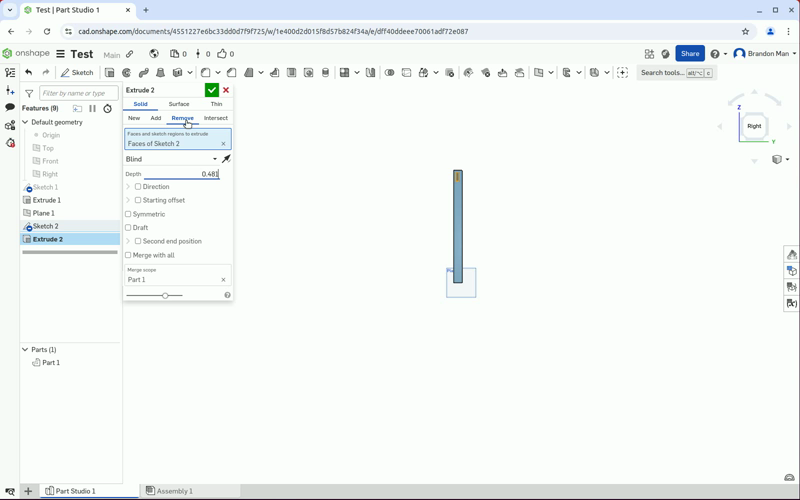
key(tab, 6)
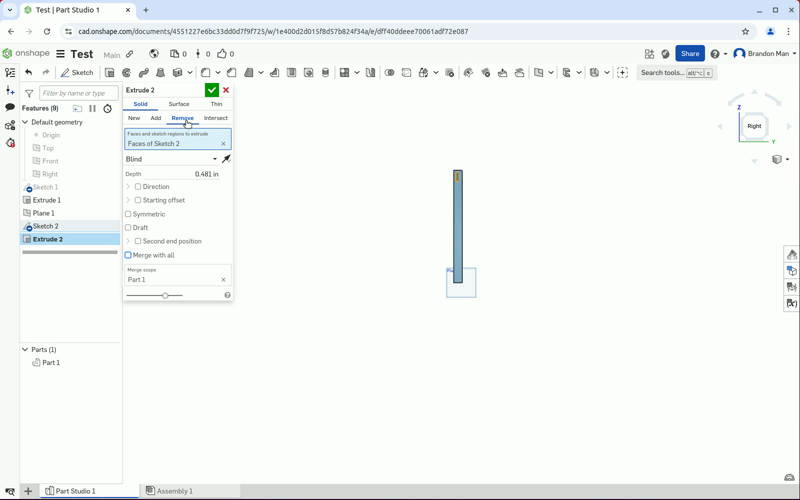
key(space)
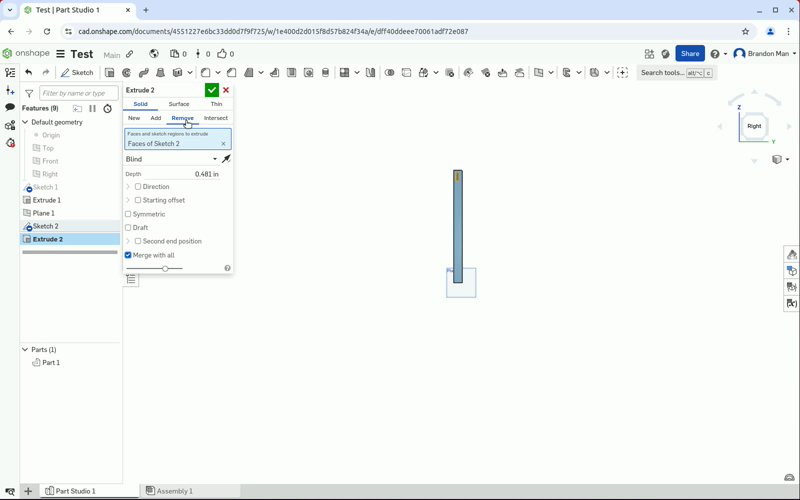
key(enter)
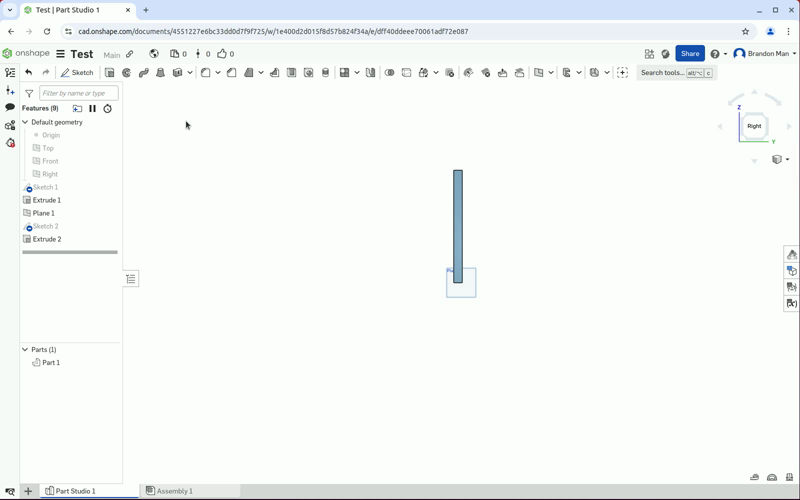
key(shift+h)
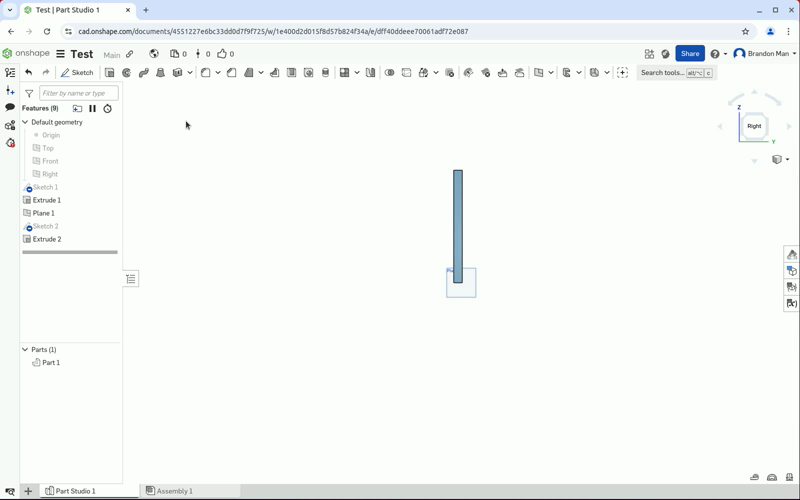
key(shift+h)
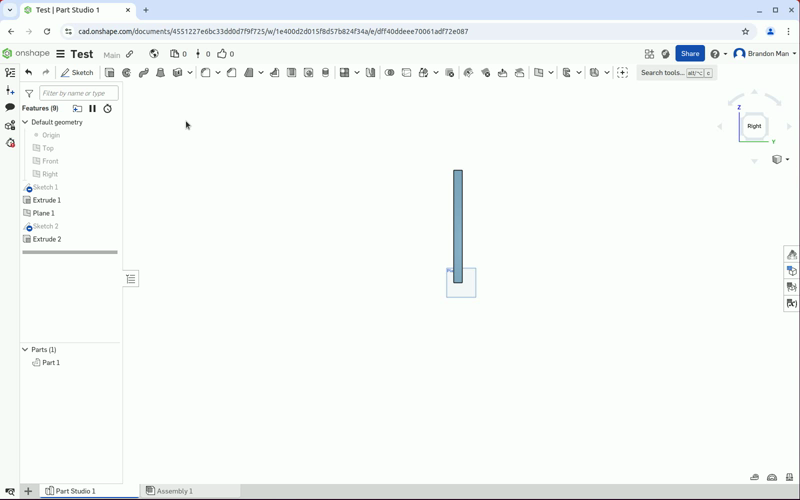
mouse_move(73, 189)
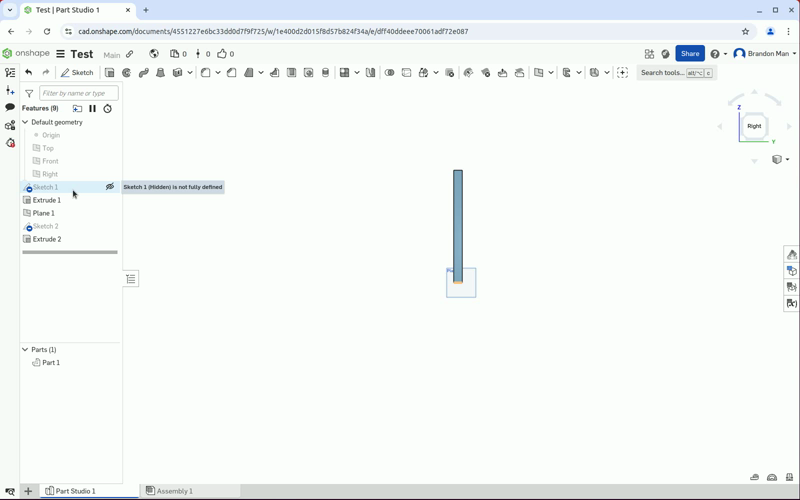
click(73, 189)
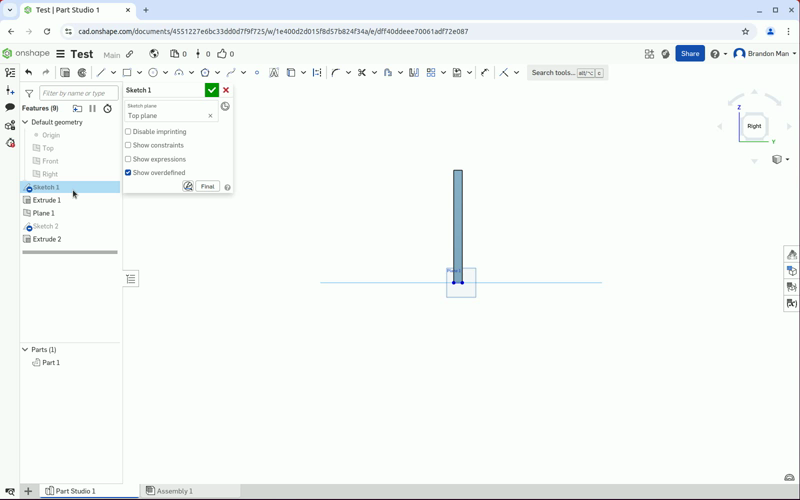
mouse_move(229, 92)
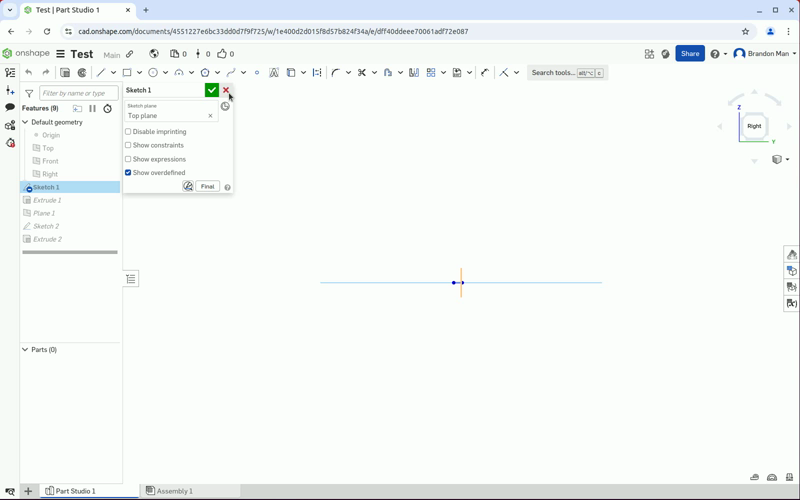
click(229, 92)
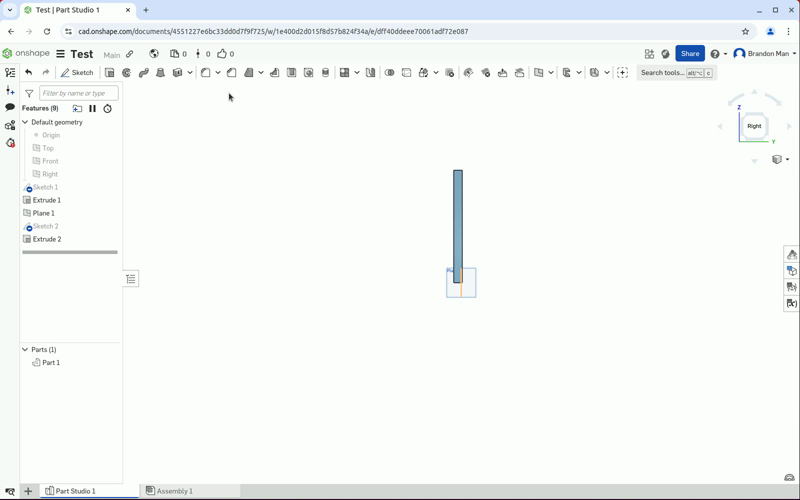
mouse_move(73, 352)
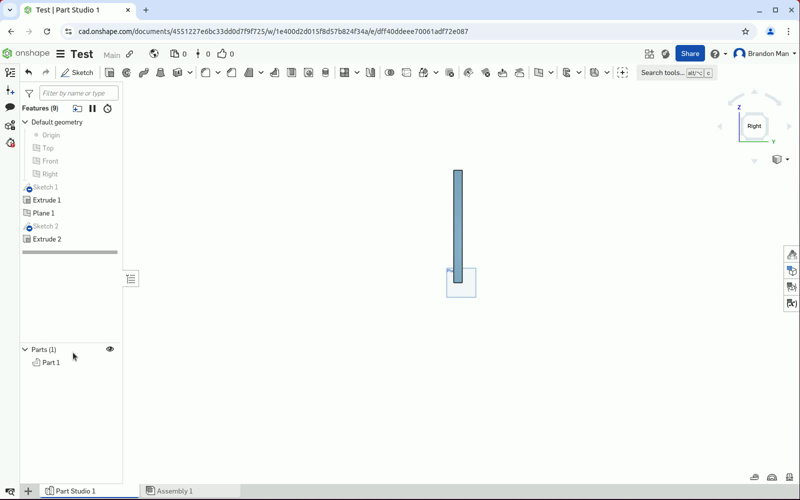
key(y)
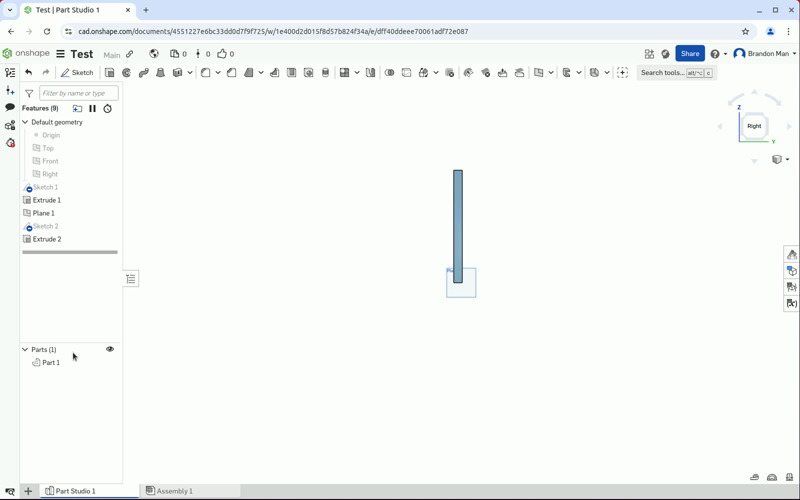
key(shift+p)
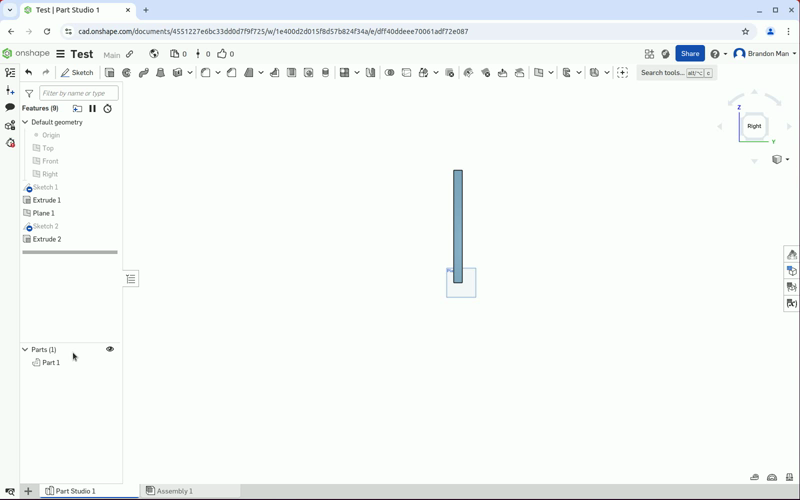
key(space)
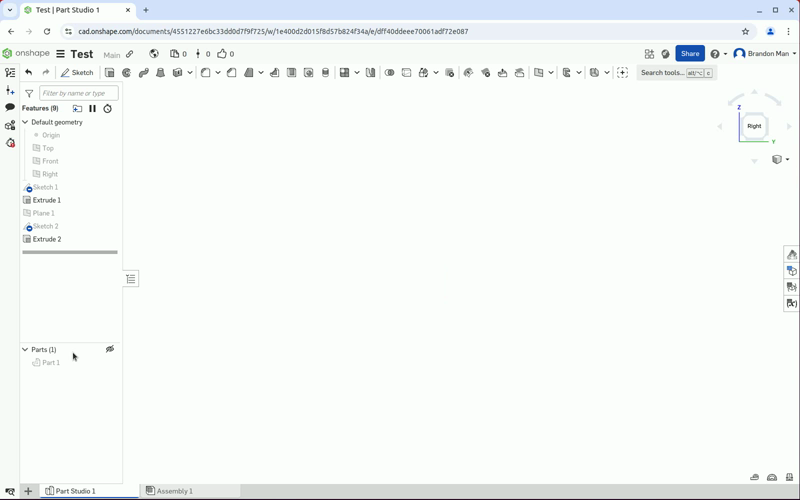
key_down(shift)
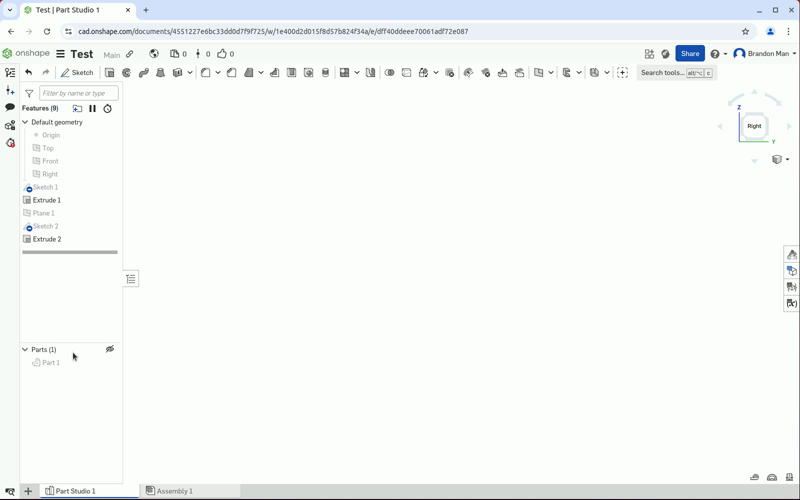
key(right)
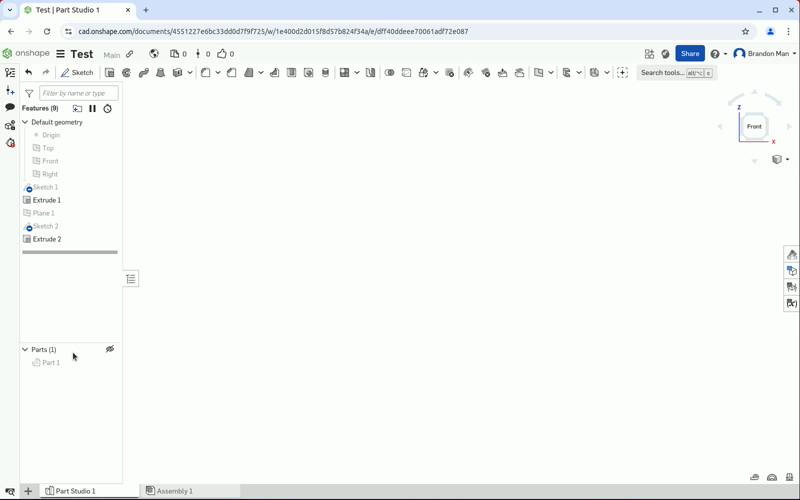
key_up(shift)
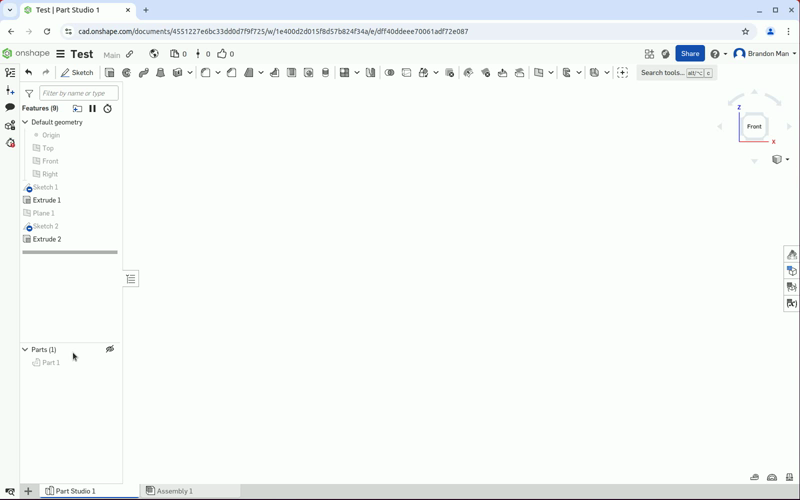
mouse_move(73, 352)
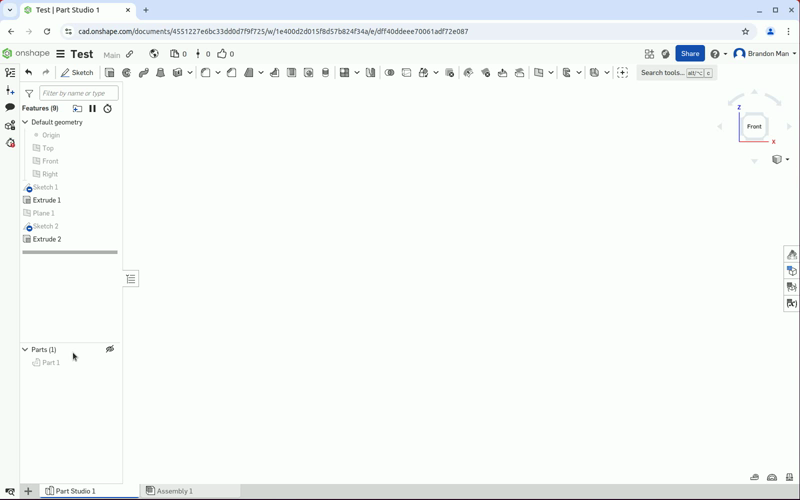
key(shift+y)
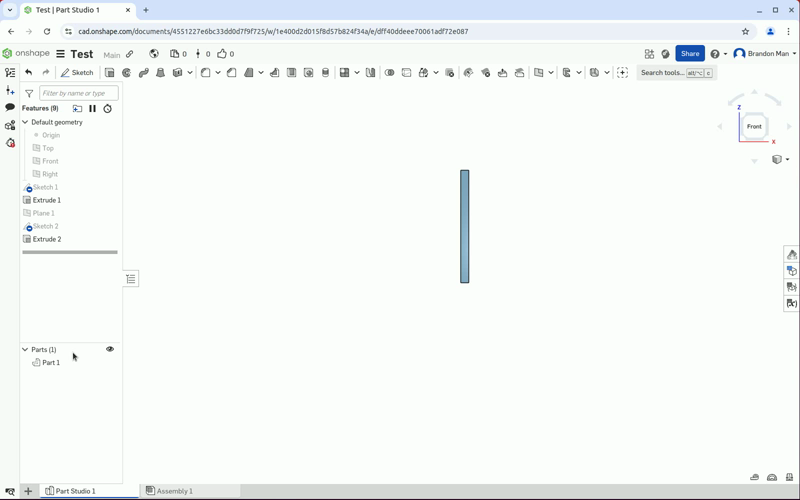
mouse_move(541, 75)
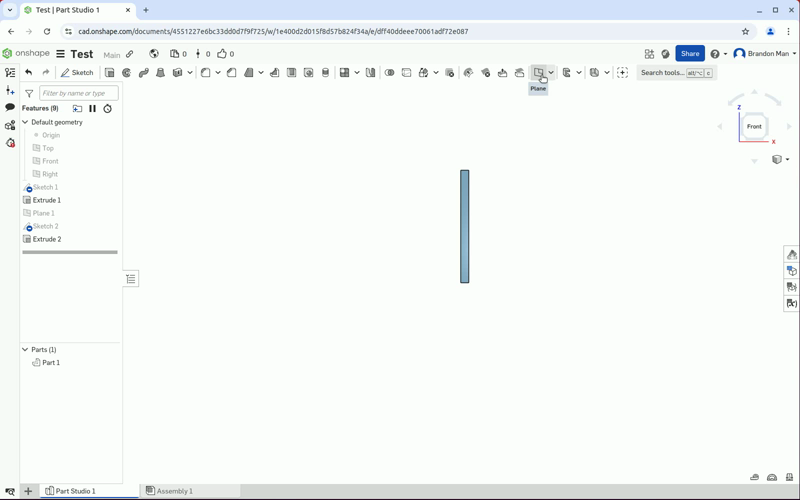
click(541, 75)
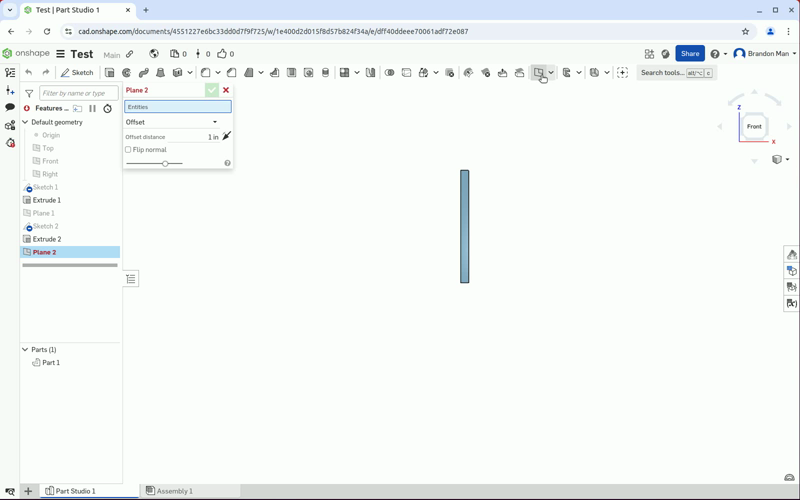
mouse_move(73, 163)
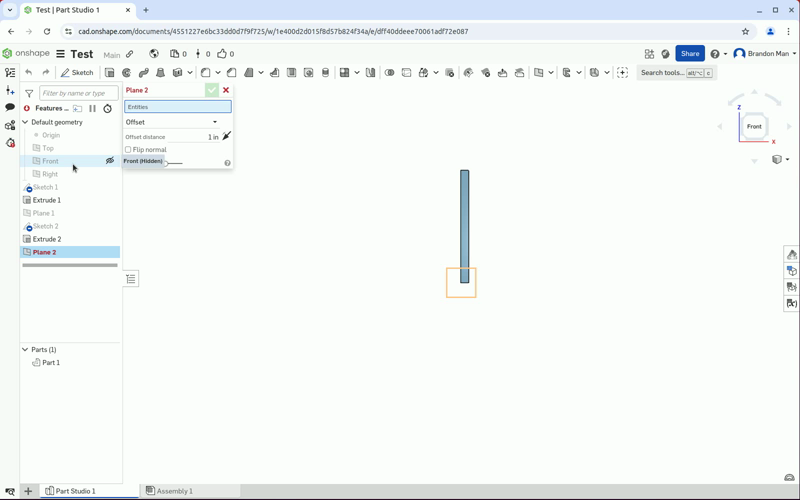
click(73, 163)
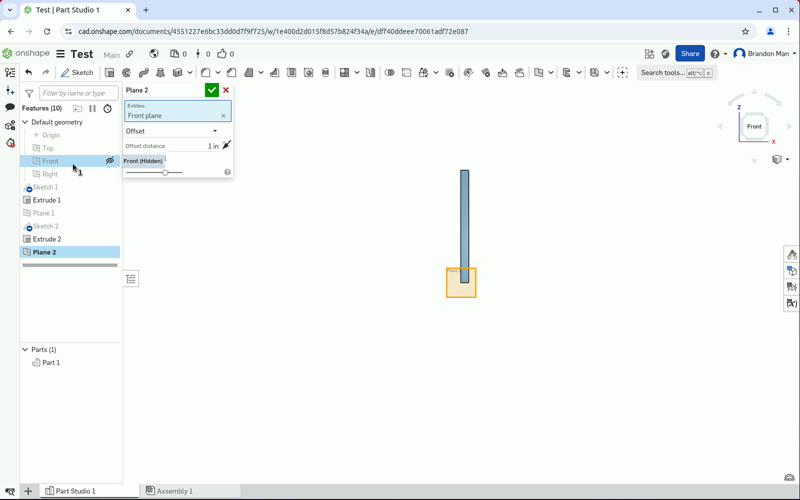
key(tab, 2)
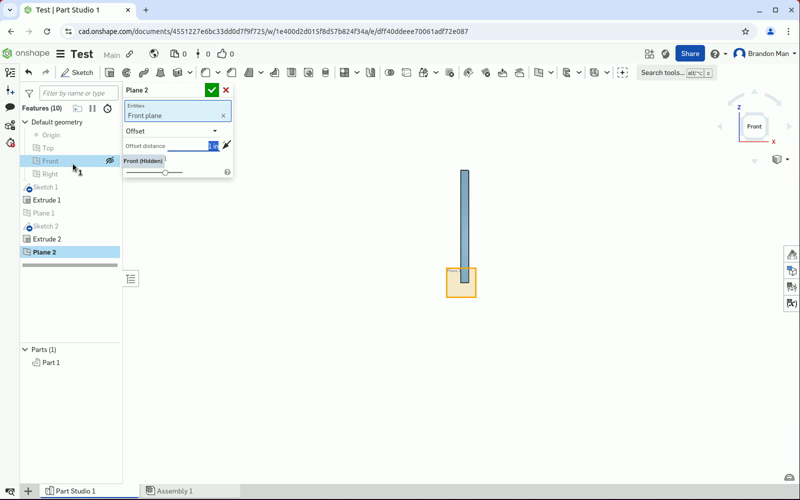
text(1.448)
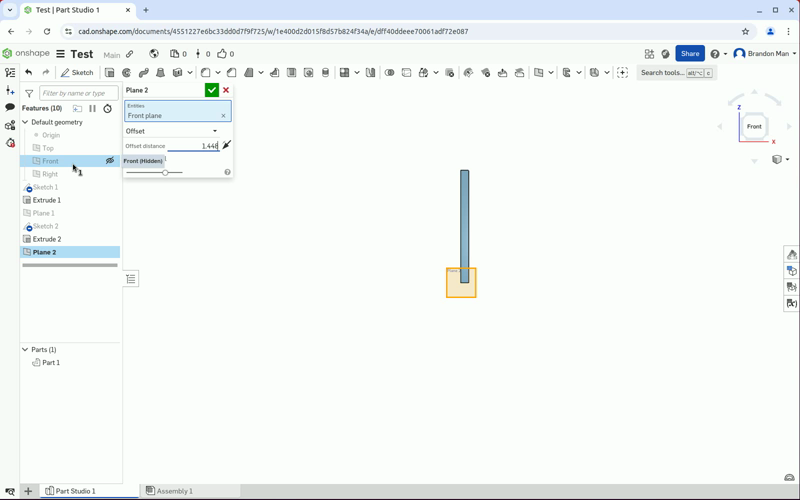
key(enter, 2)
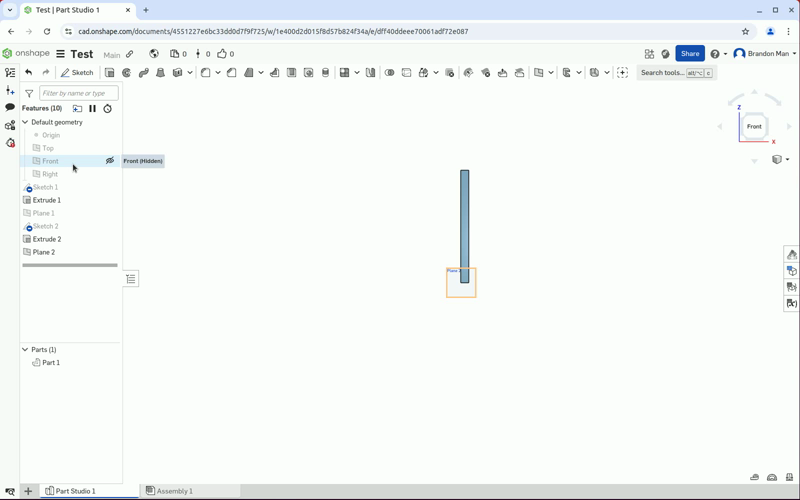
key(shift+s)
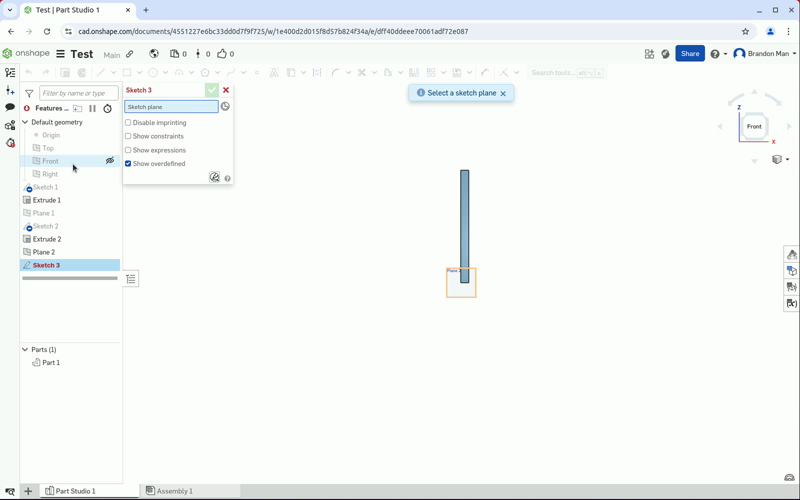
mouse_move(73, 254)
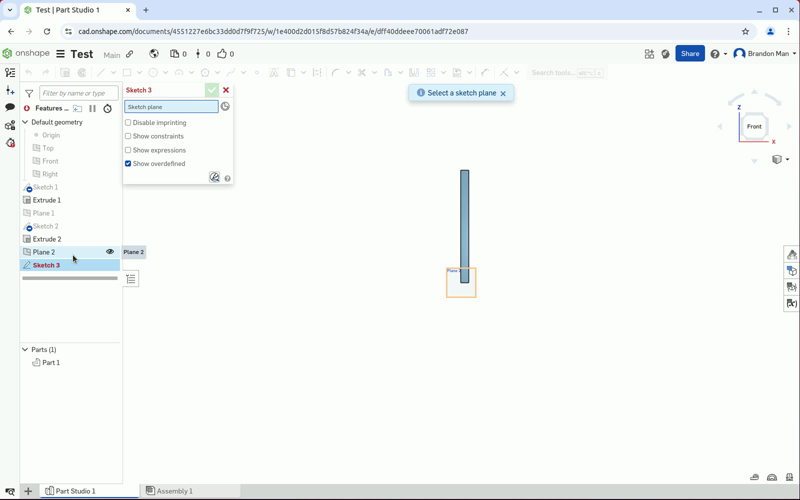
click(73, 254)
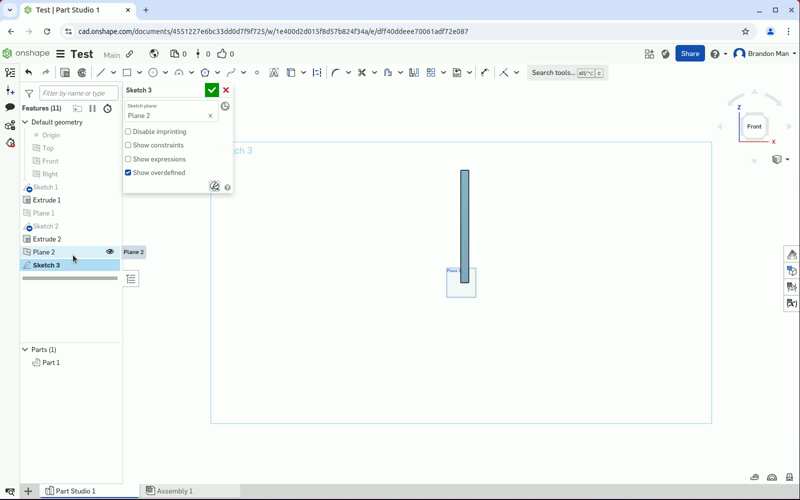
mouse_move(73, 352)
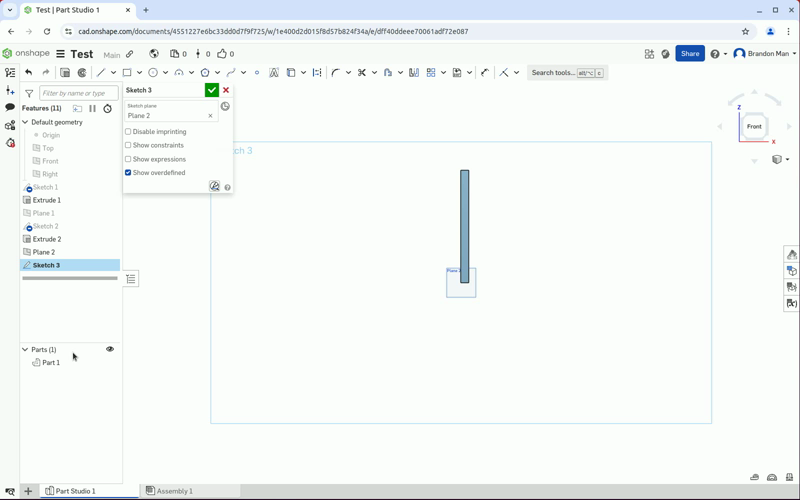
key(y)
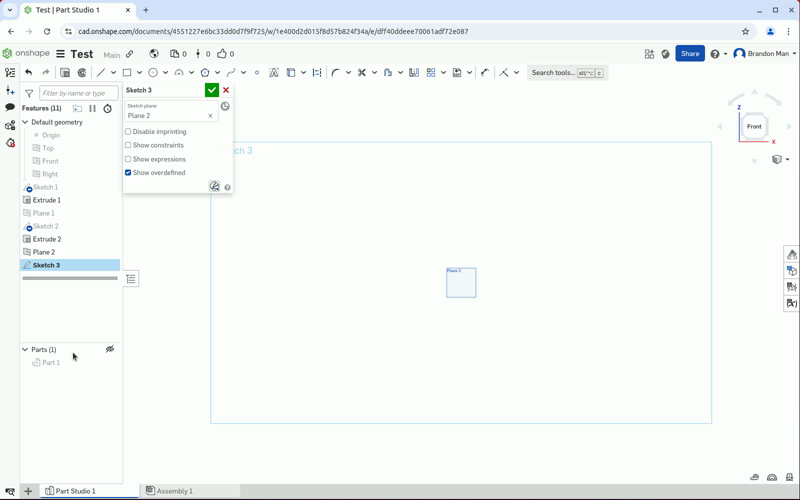
key(l)
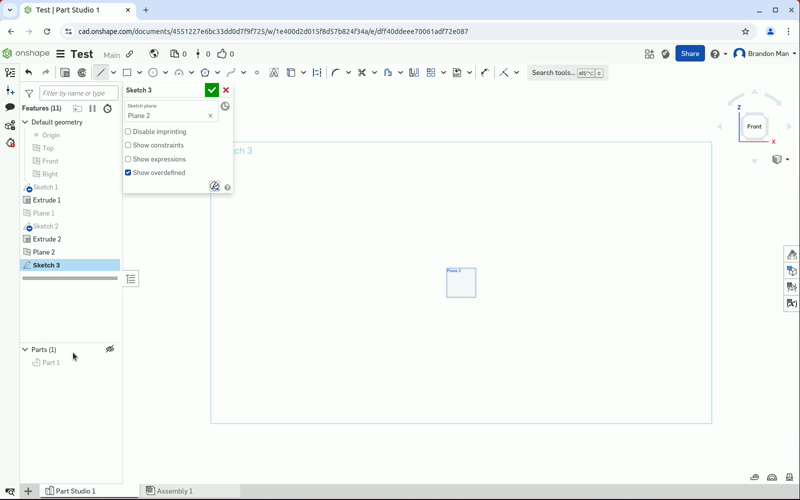
key_down(shift)
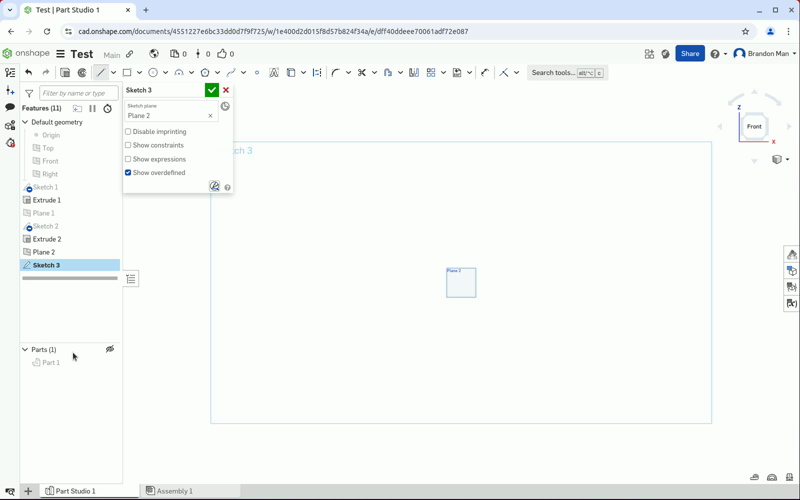
mouse_move(463, 180)
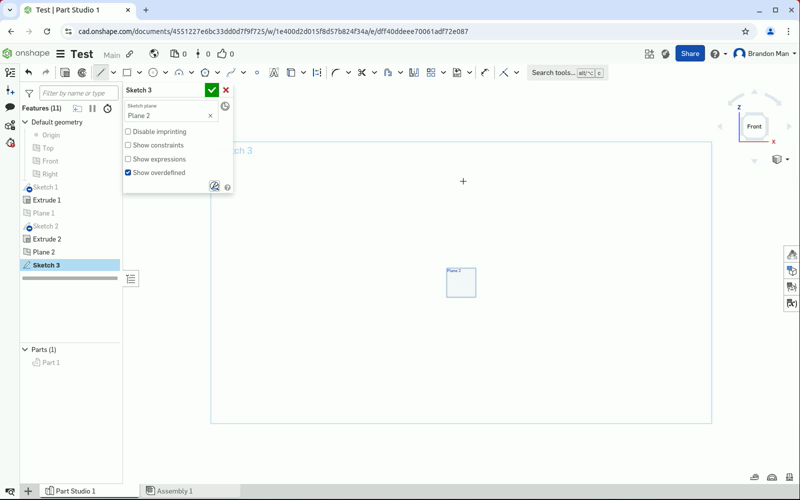
click(463, 180)
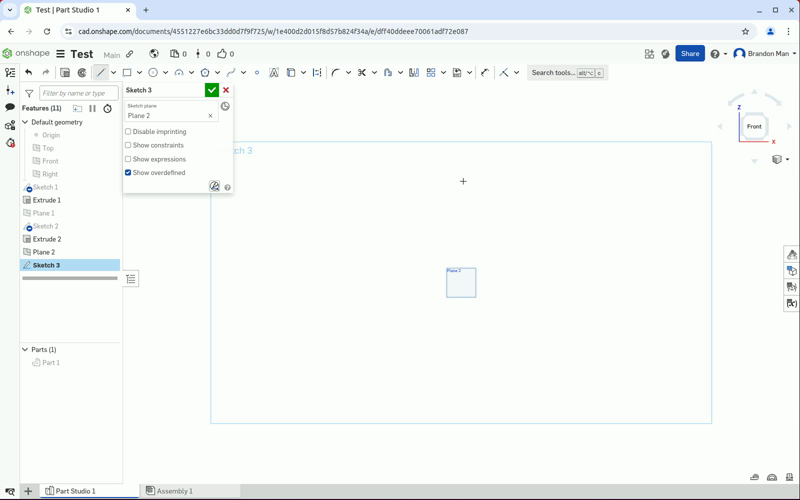
key_up(shift)
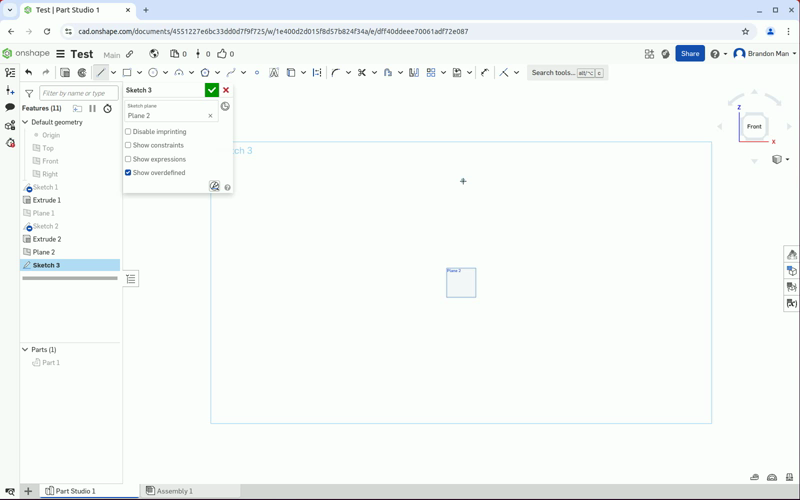
key_down(shift)
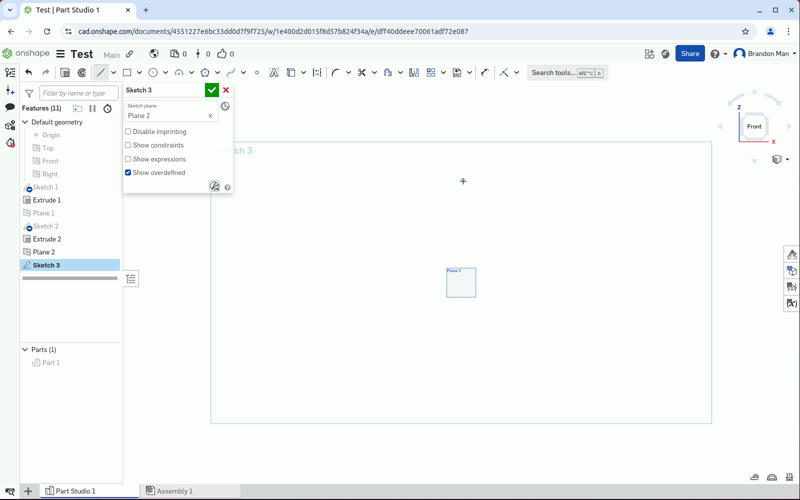
mouse_move(493, 180)
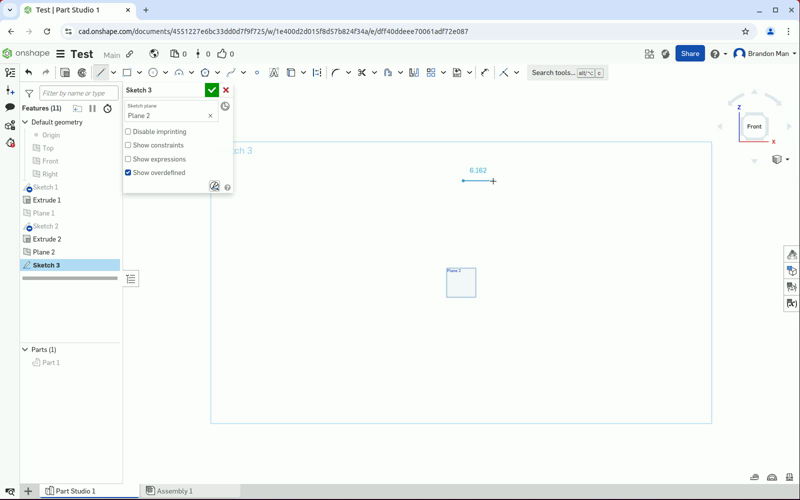
mouse_move(465, 180)
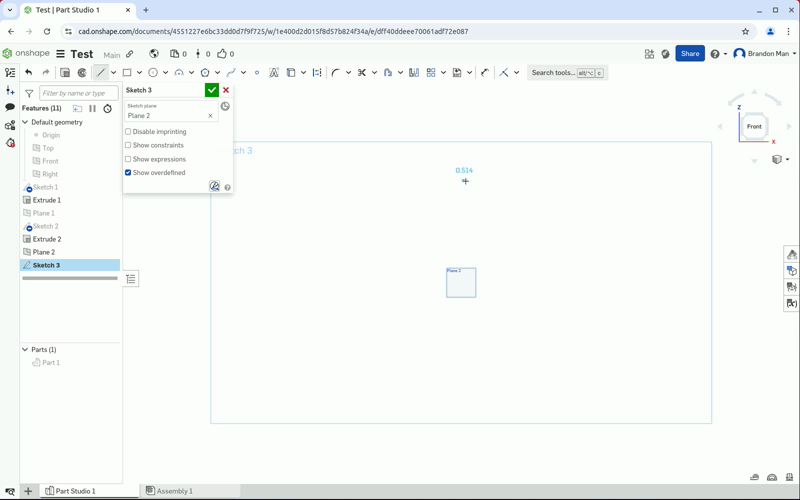
scroll(6)
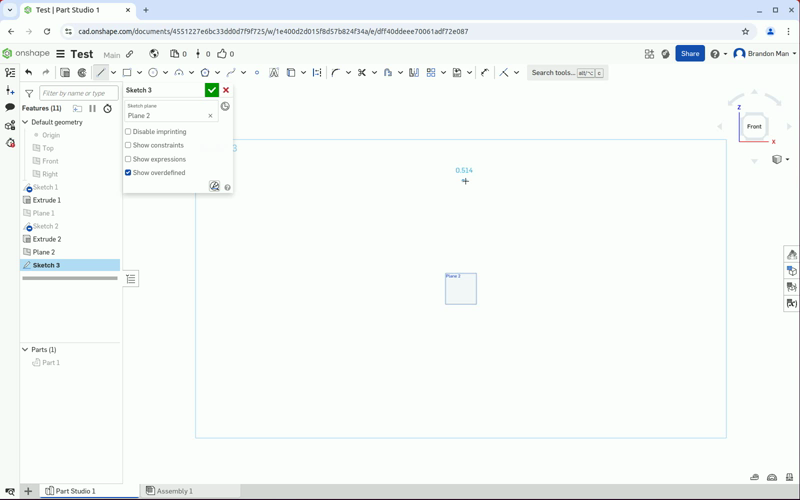
scroll(6)
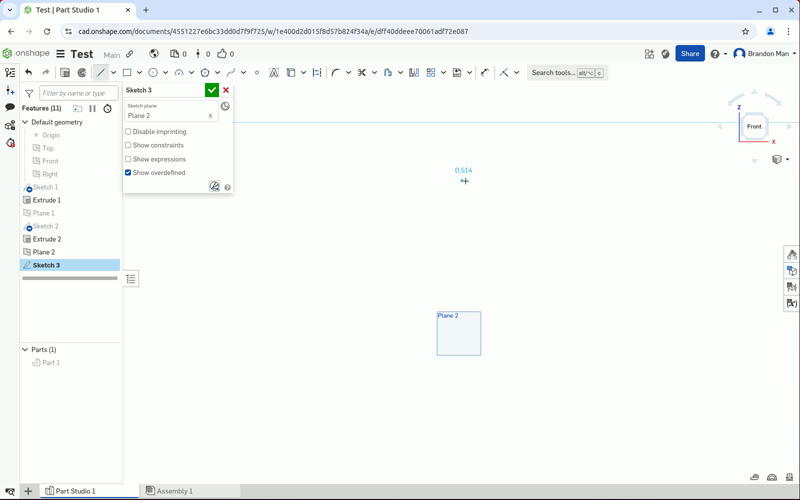
scroll(6)
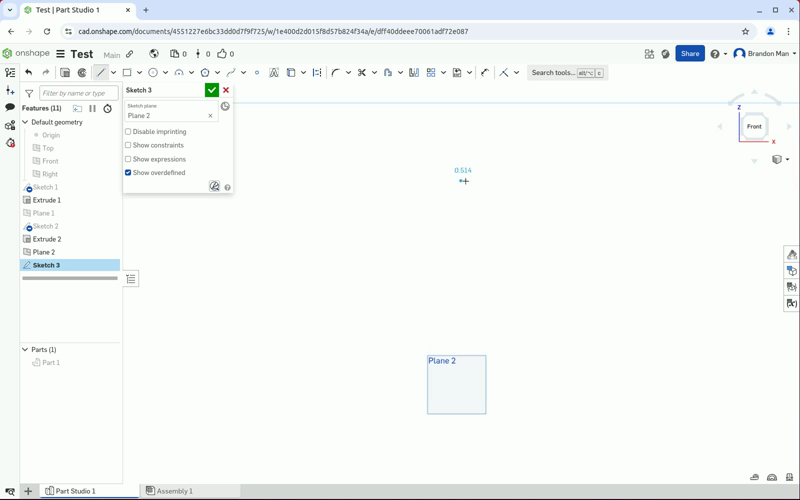
scroll(6)
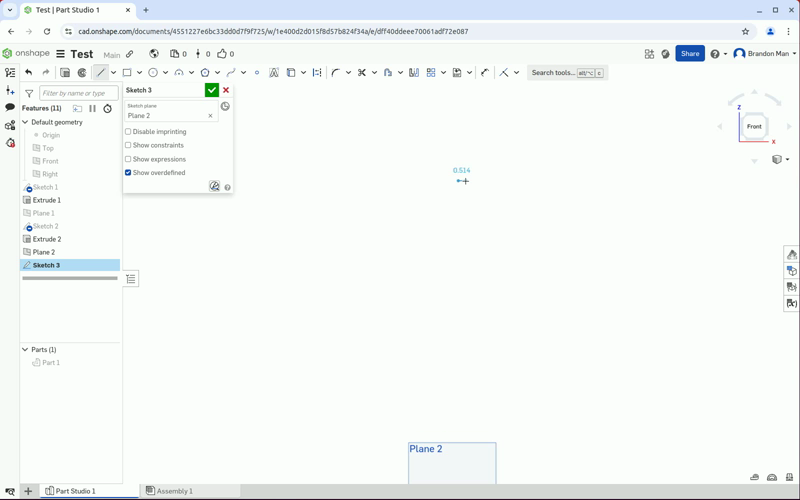
scroll(6)
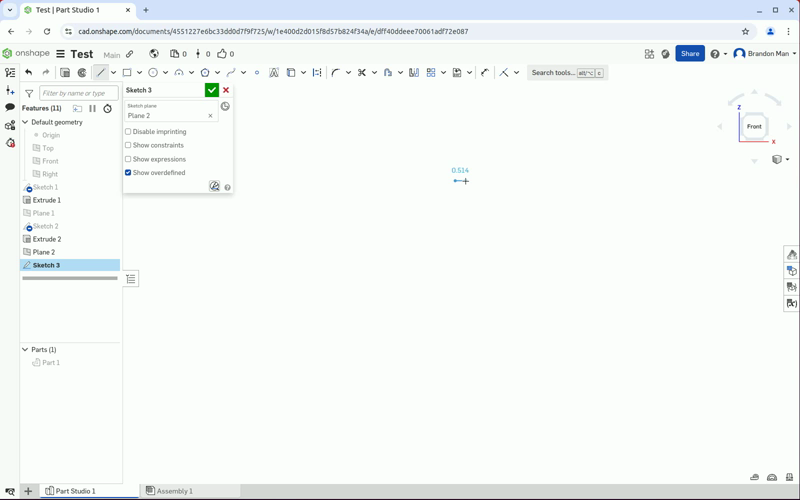
scroll(6)
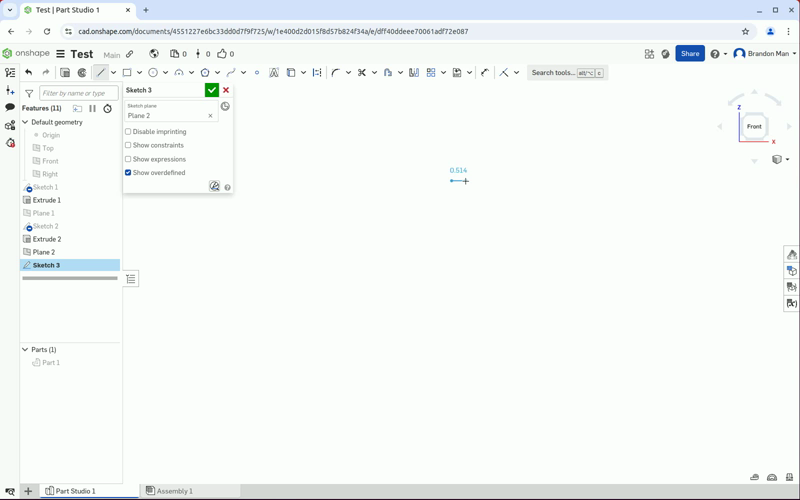
scroll(6)
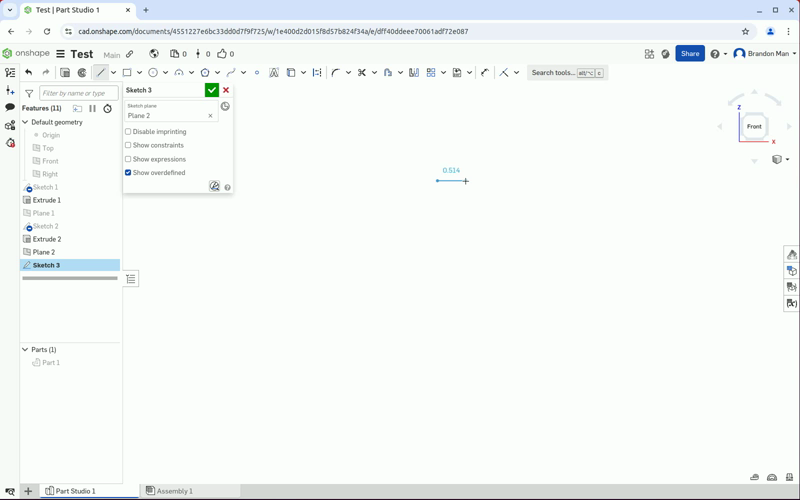
click(465, 180)
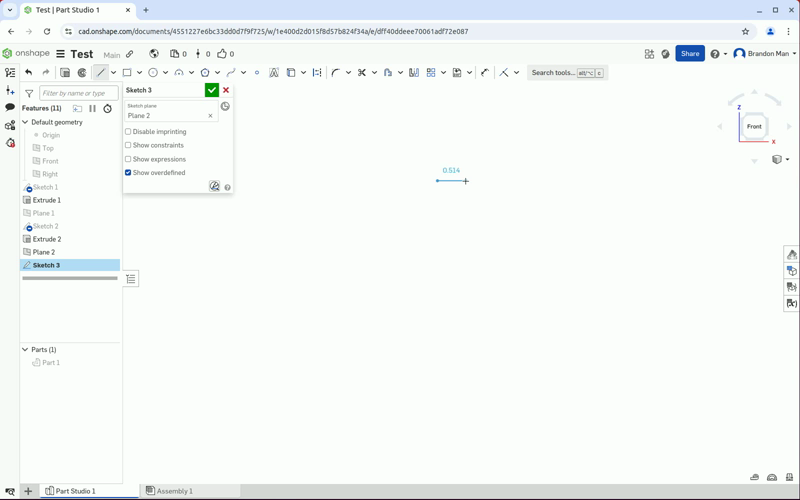
scroll(-6)
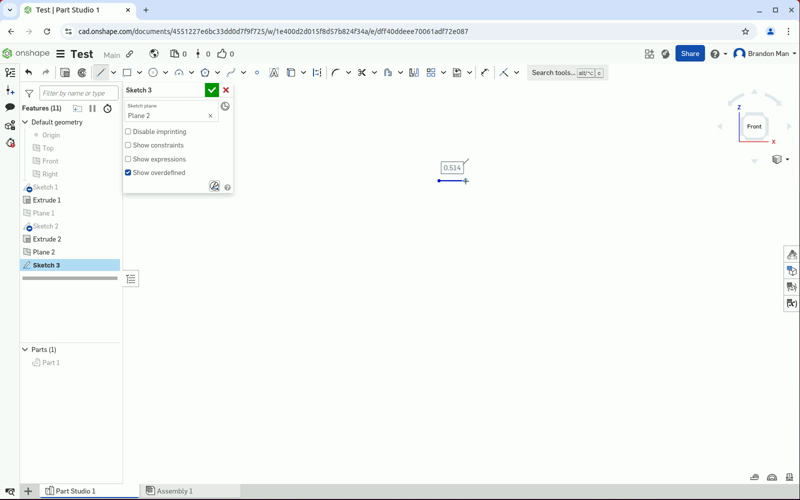
scroll(-6)
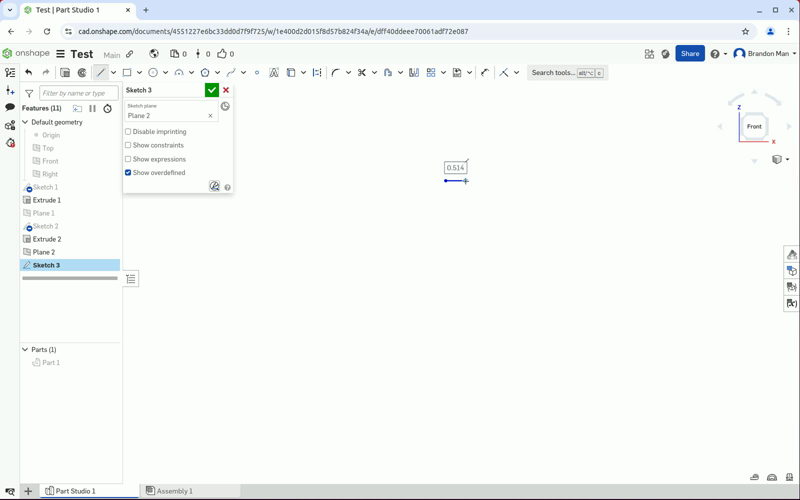
scroll(-6)
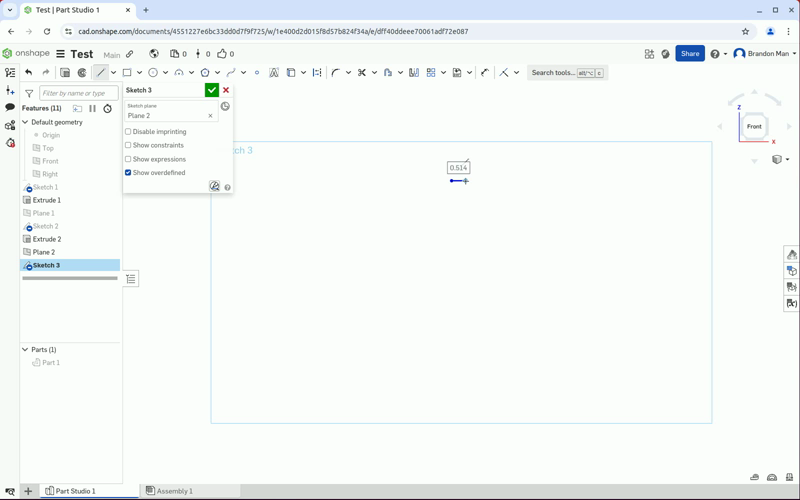
scroll(-6)
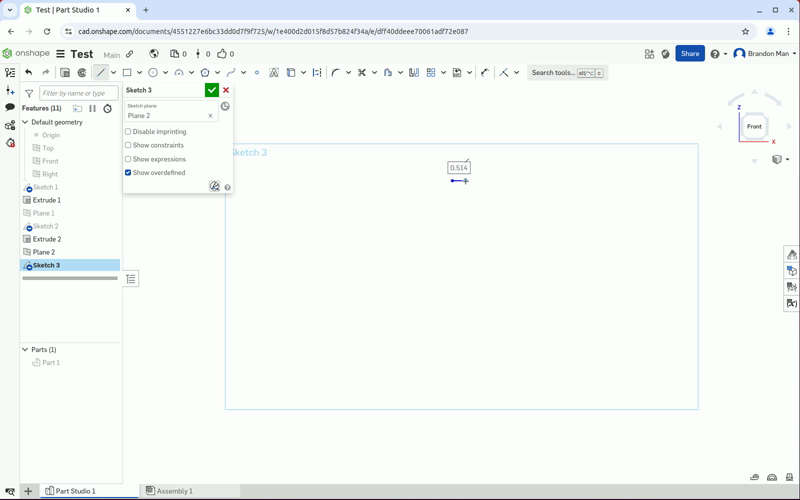
scroll(-6)
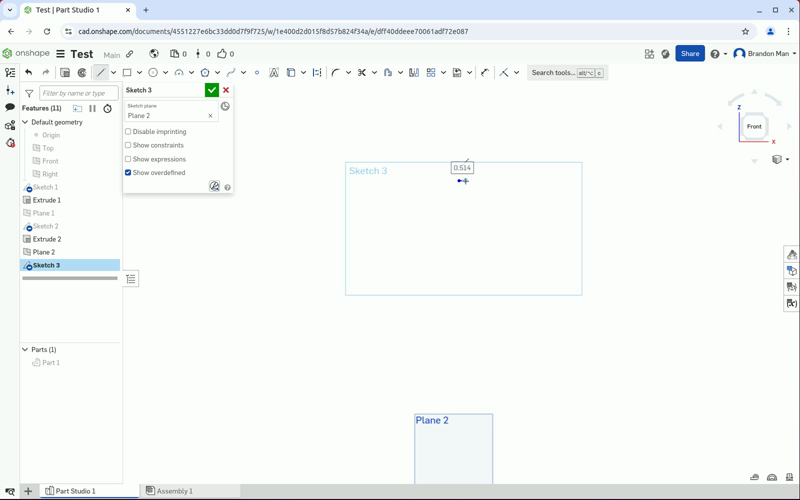
scroll(-6)
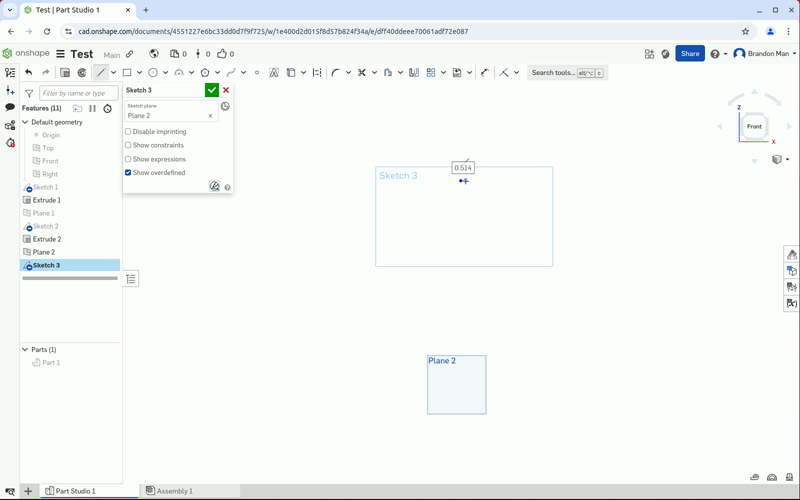
scroll(-6)
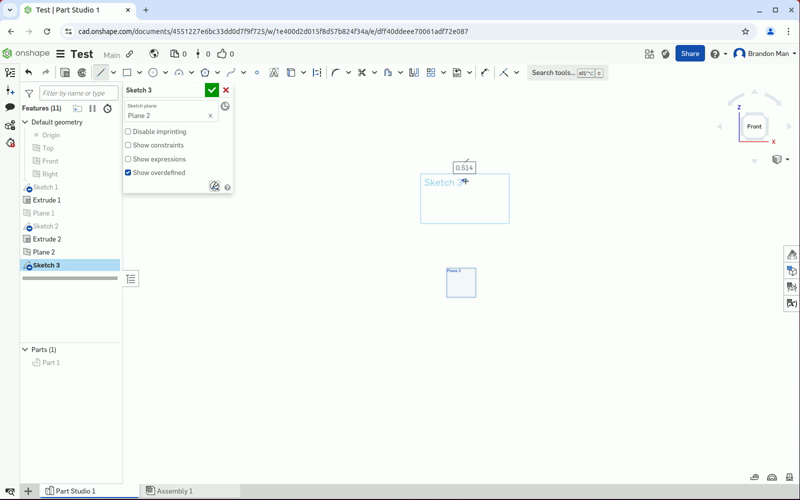
key_up(shift)
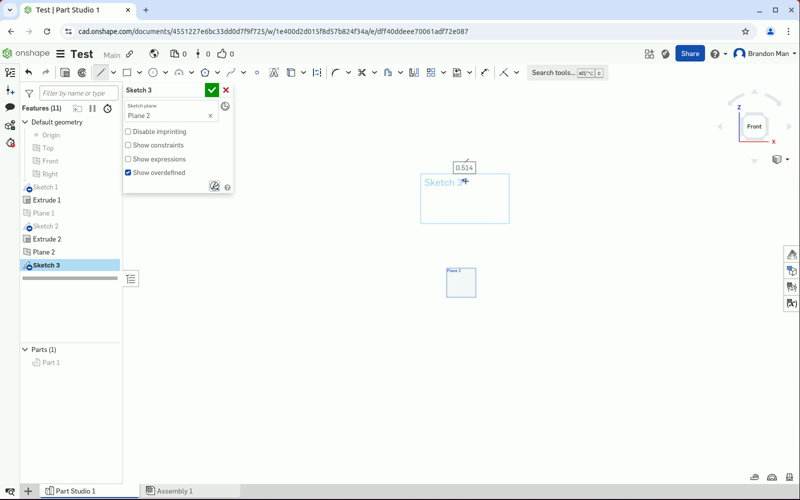
key_down(shift)
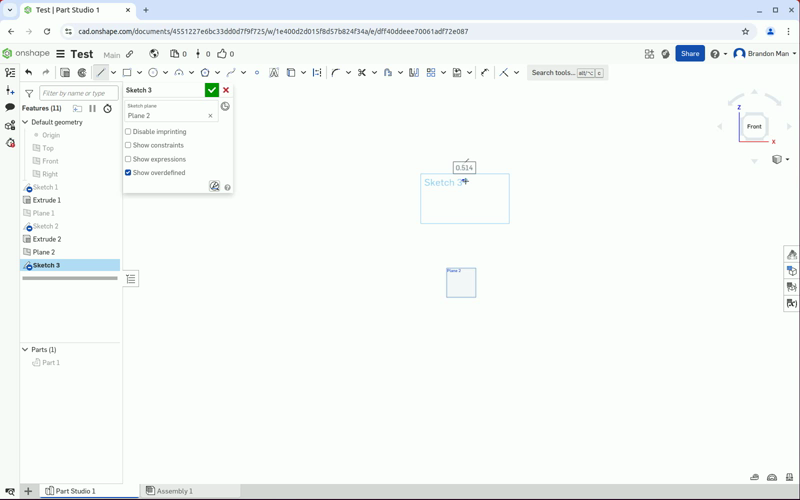
mouse_move(495, 180)
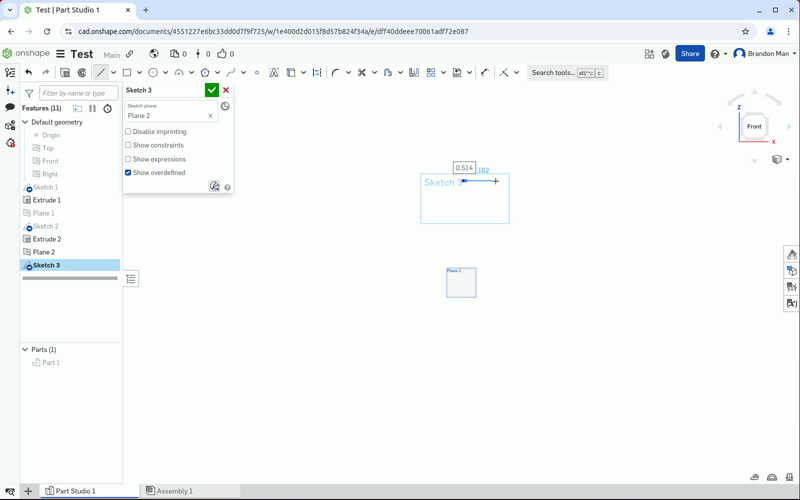
mouse_move(465, 172)
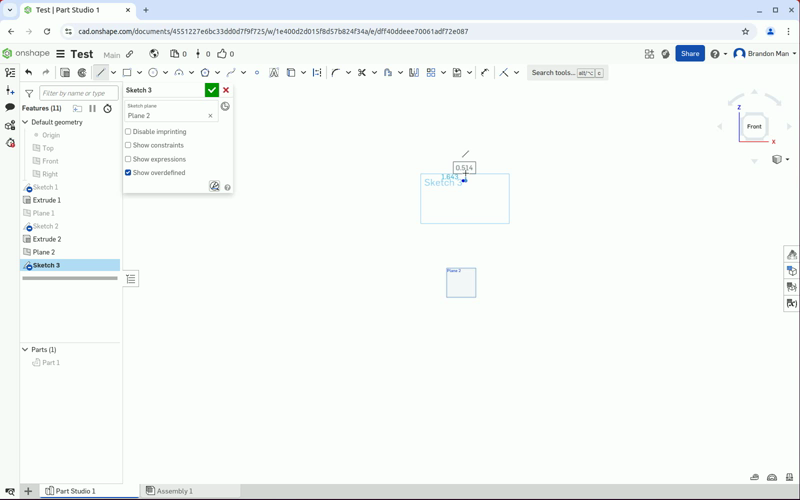
click(465, 172)
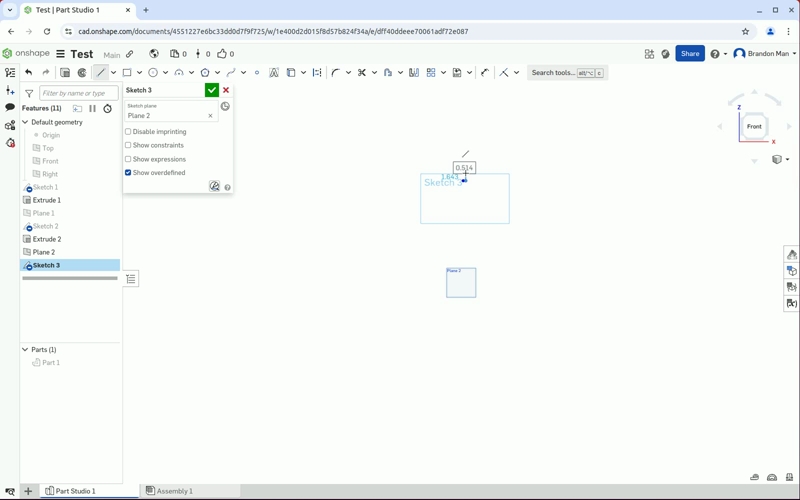
key_up(shift)
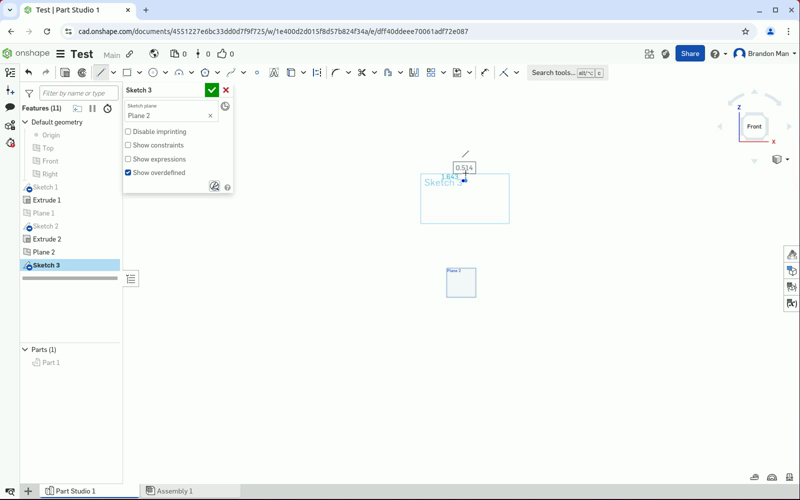
key_down(shift)
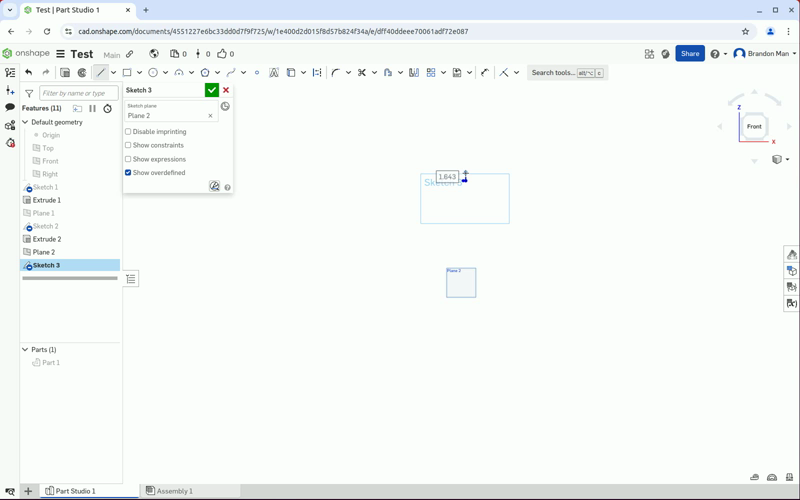
mouse_move(495, 172)
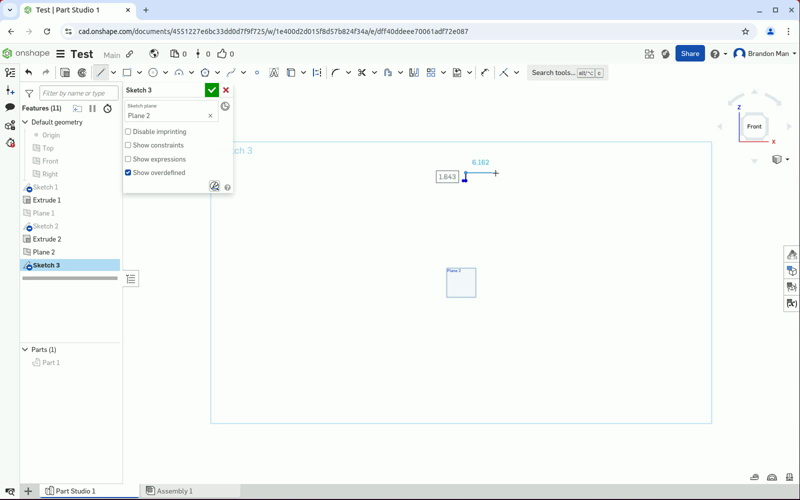
mouse_move(463, 172)
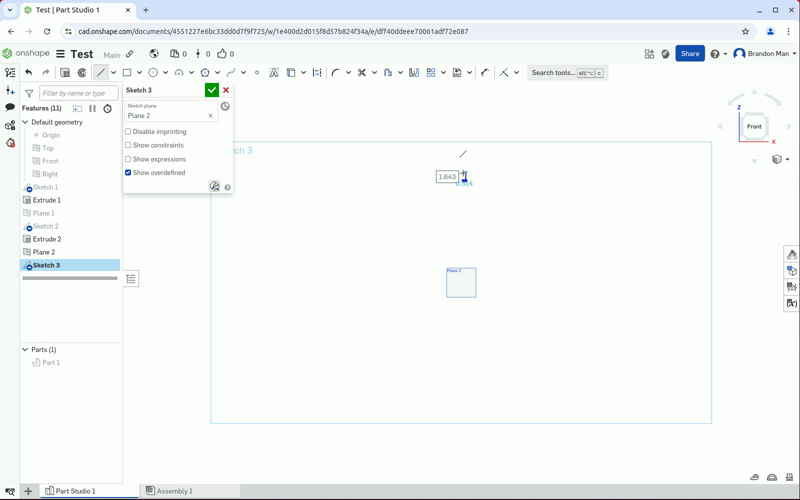
scroll(6)
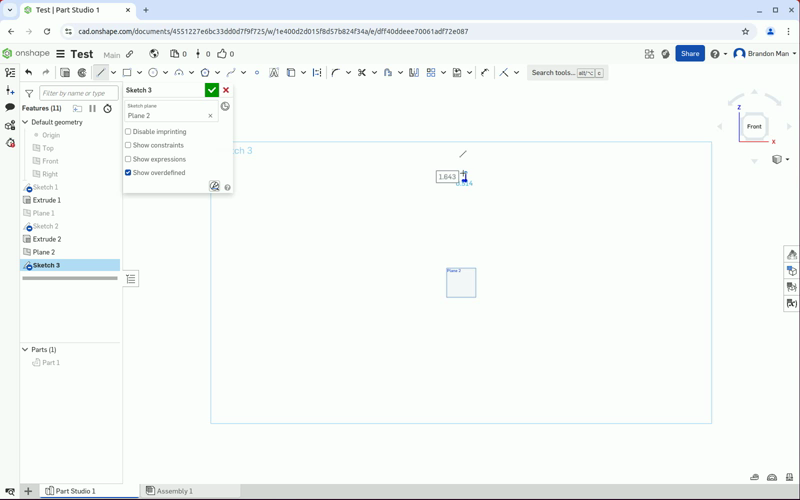
scroll(6)
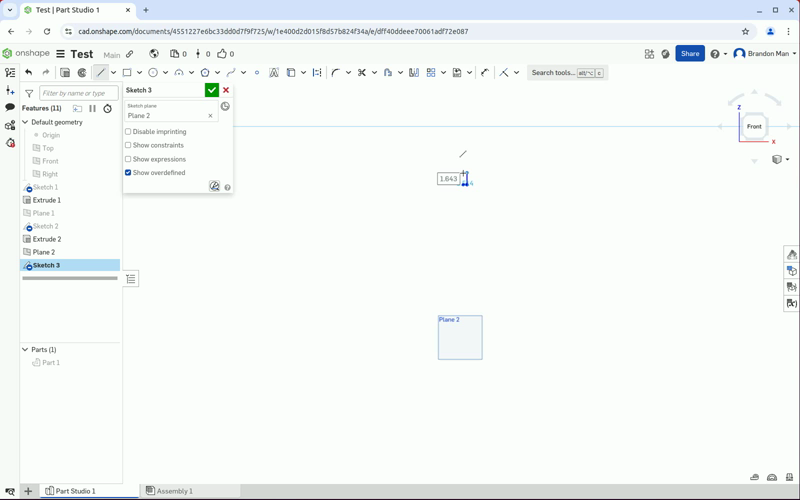
scroll(6)
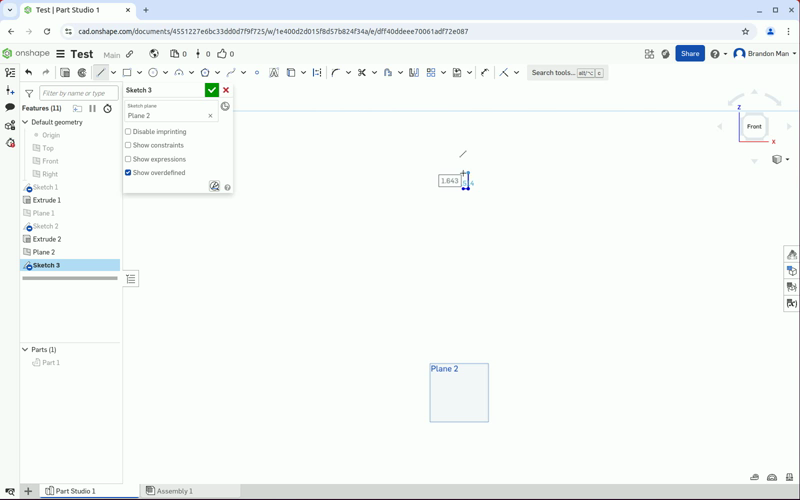
scroll(6)
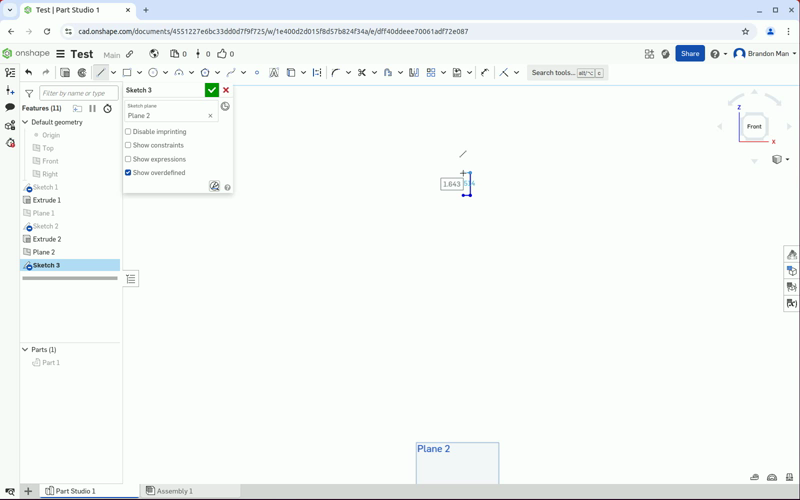
scroll(6)
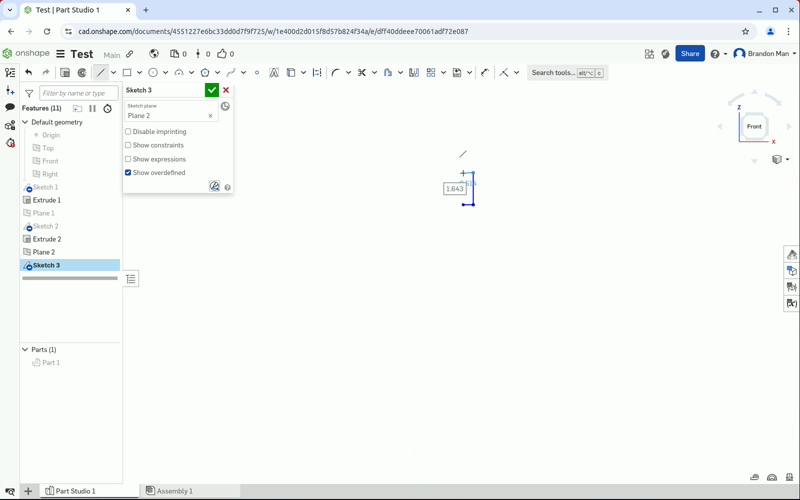
scroll(6)
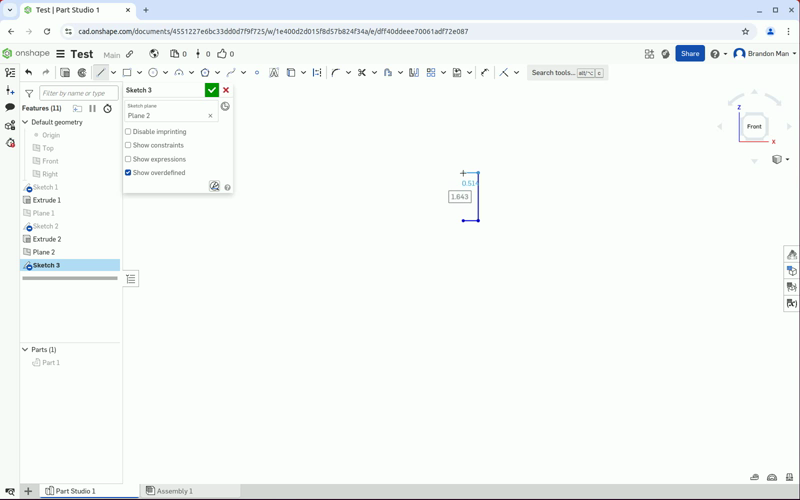
scroll(6)
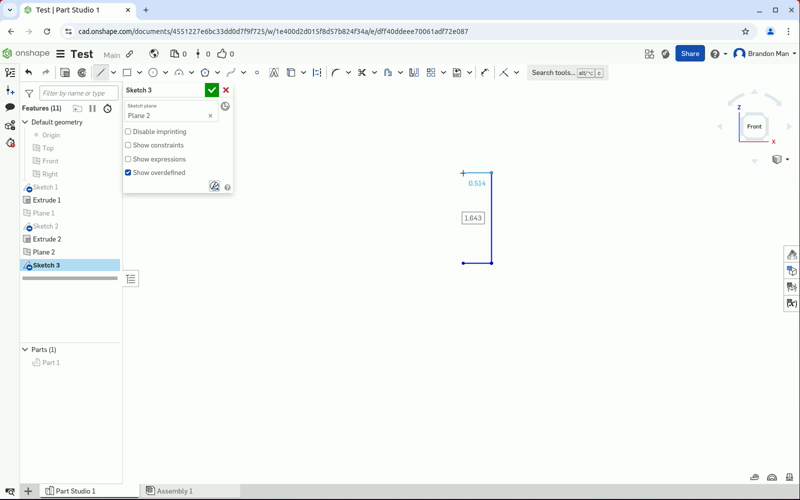
click(463, 172)
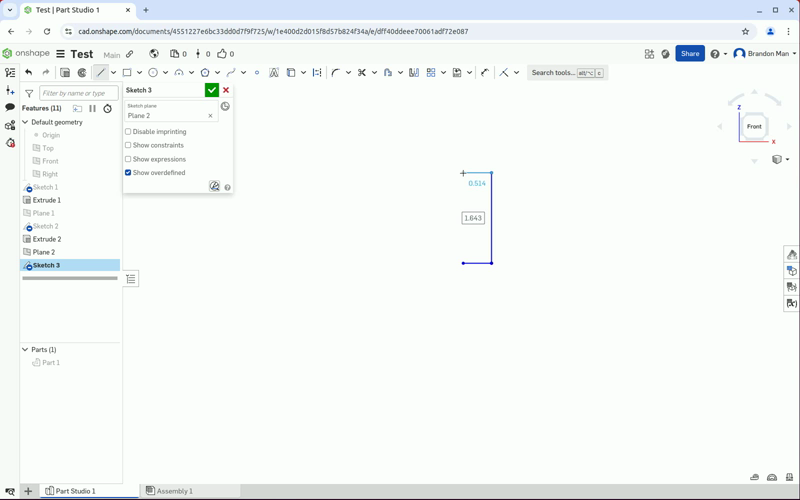
scroll(-6)
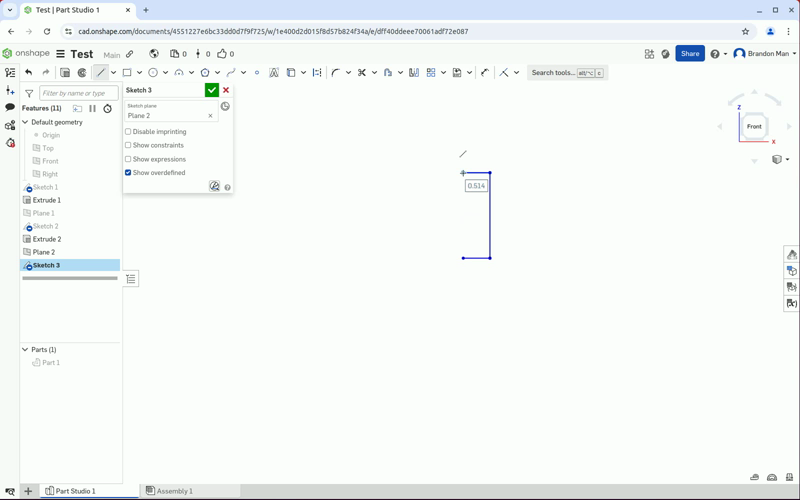
scroll(-6)
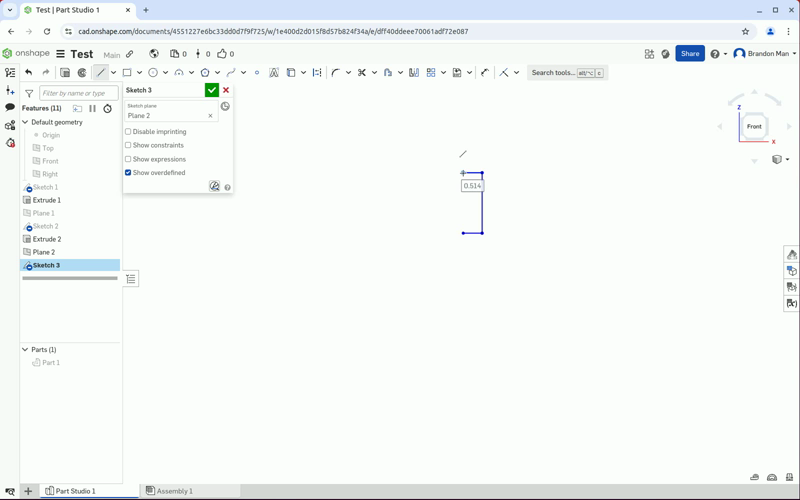
scroll(-6)
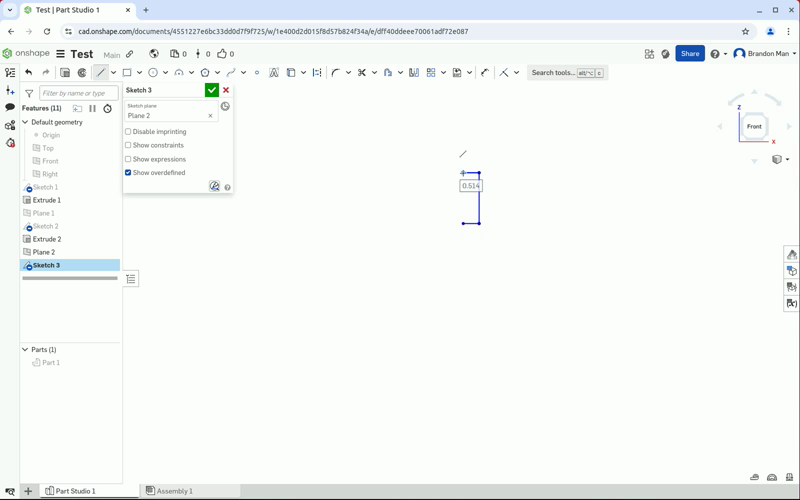
scroll(-6)
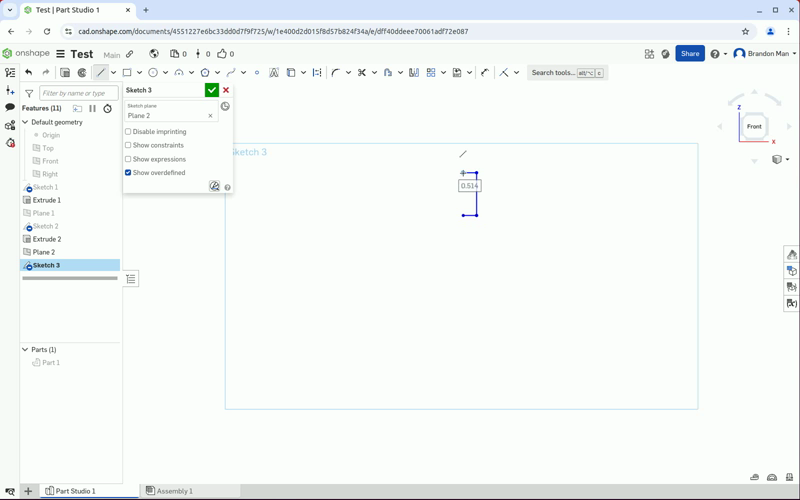
scroll(-6)
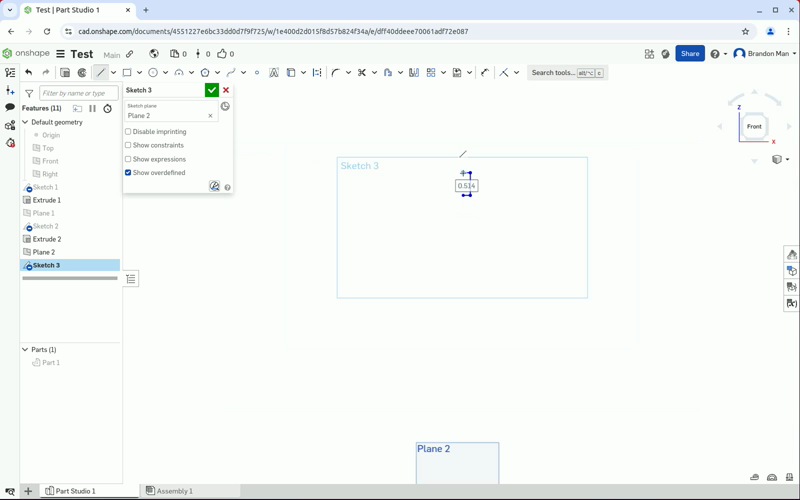
scroll(-6)
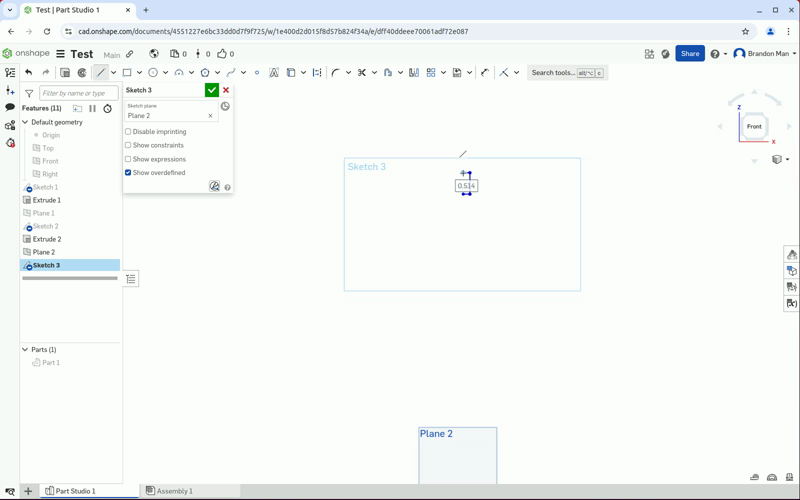
scroll(-6)
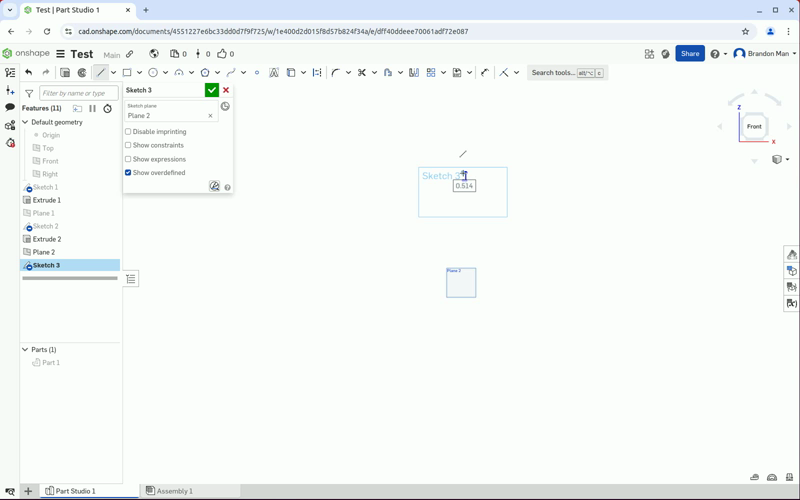
key_up(shift)
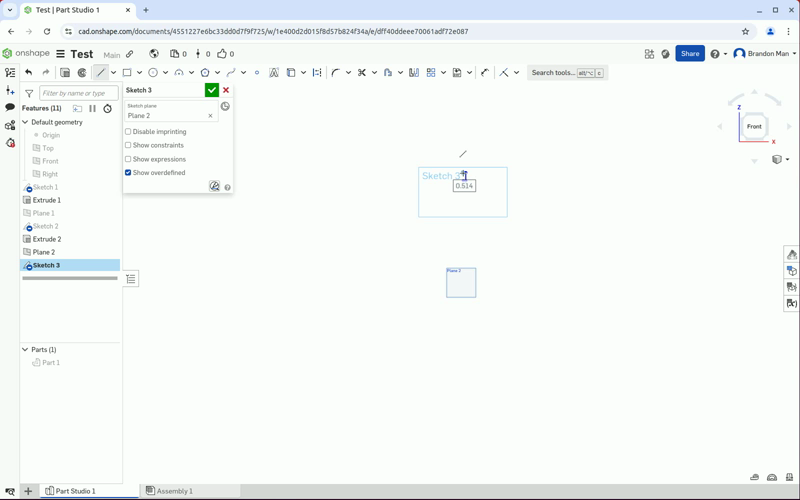
mouse_move(493, 172)
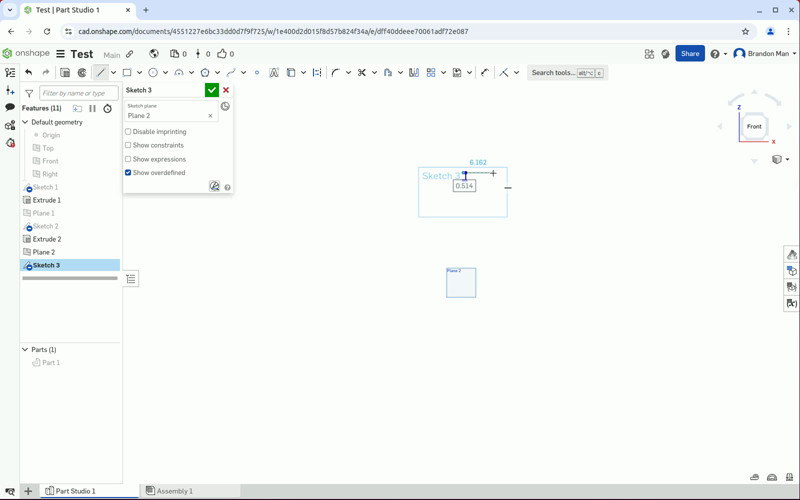
key_down(shift)
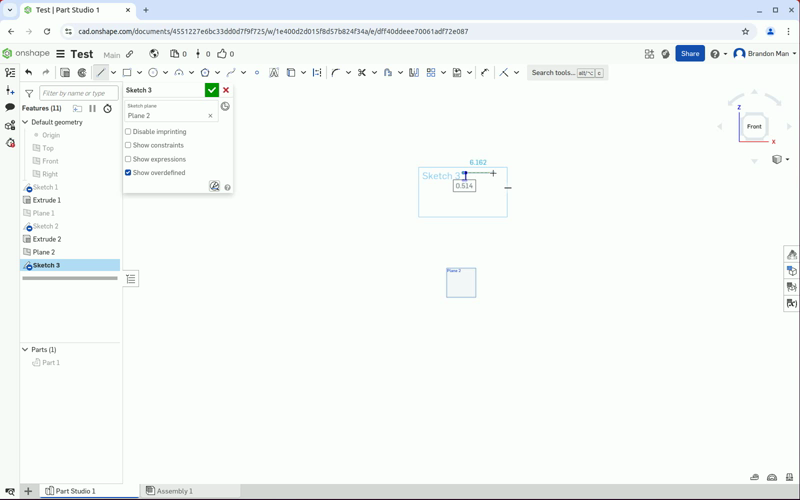
mouse_move(463, 180)
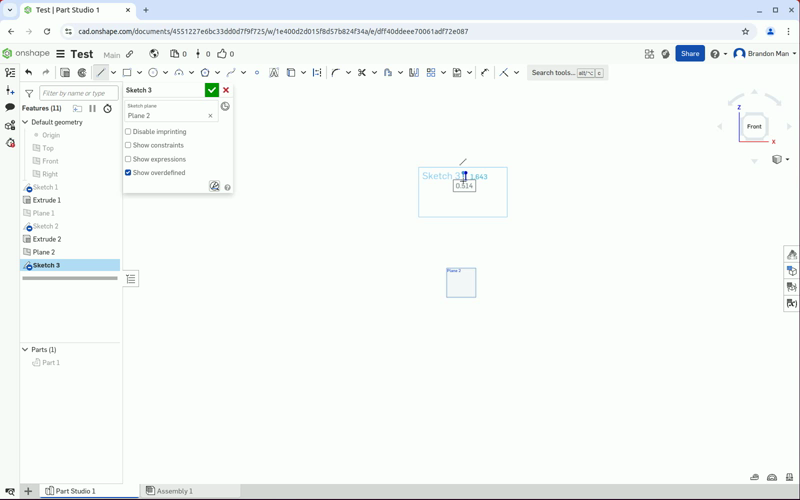
scroll(6)
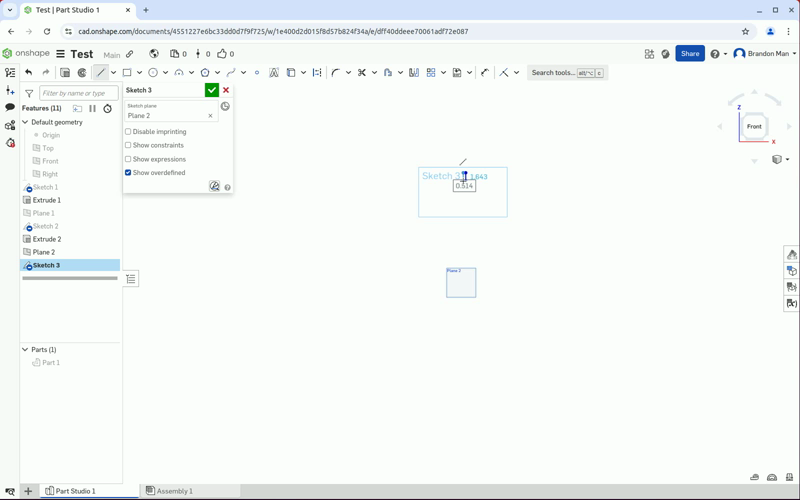
scroll(6)
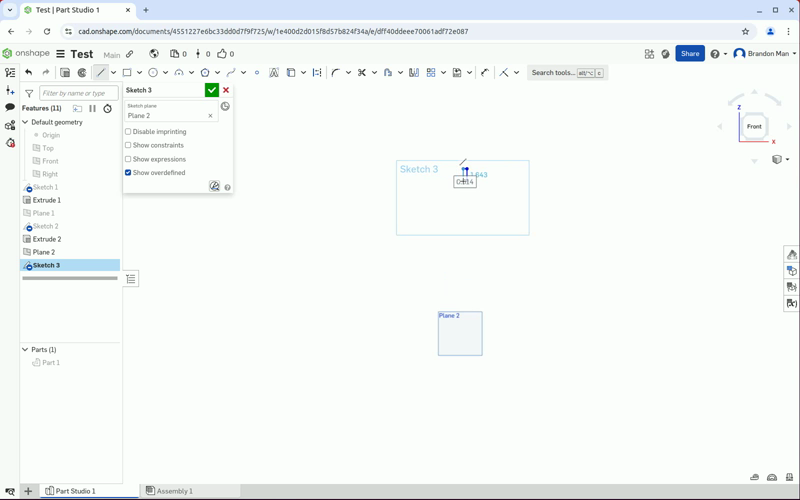
scroll(6)
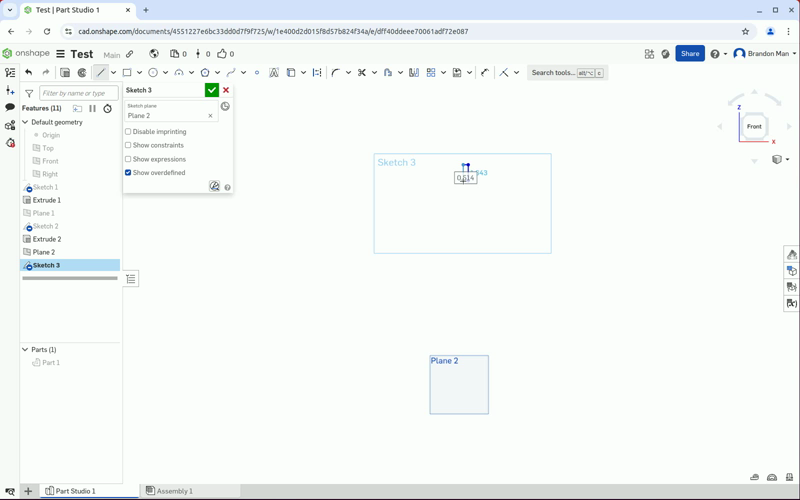
scroll(6)
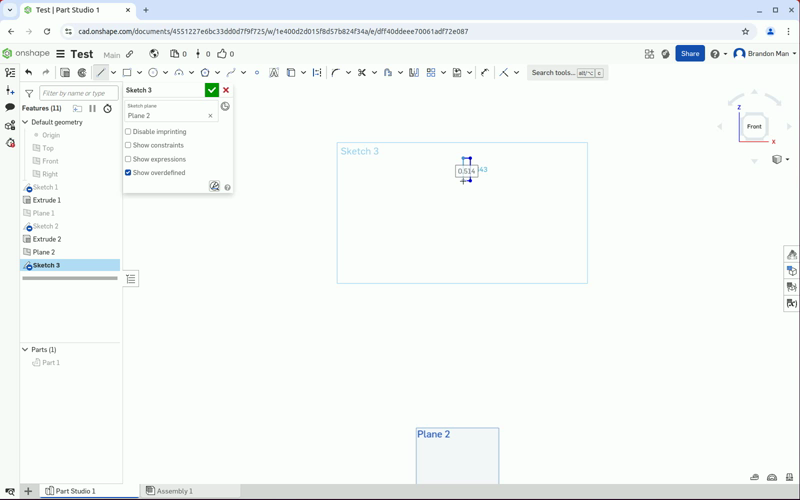
scroll(6)
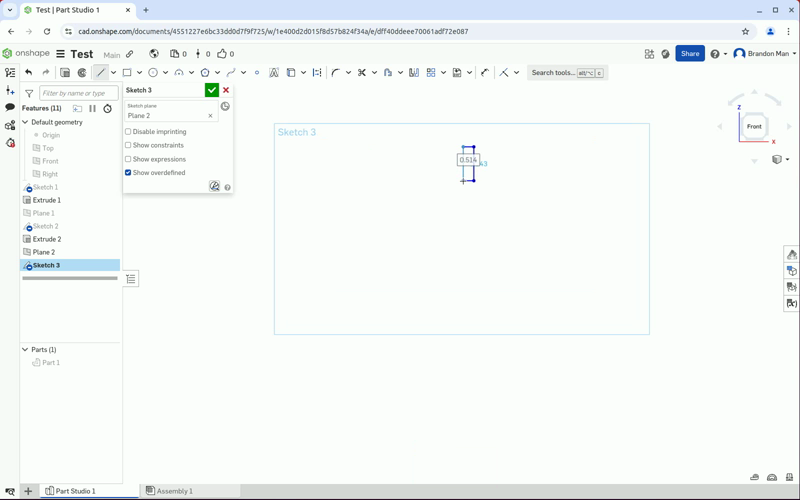
scroll(6)
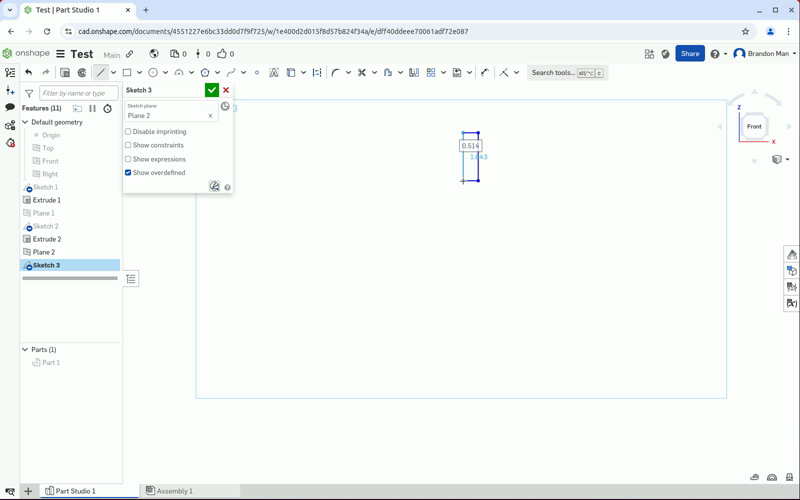
scroll(6)
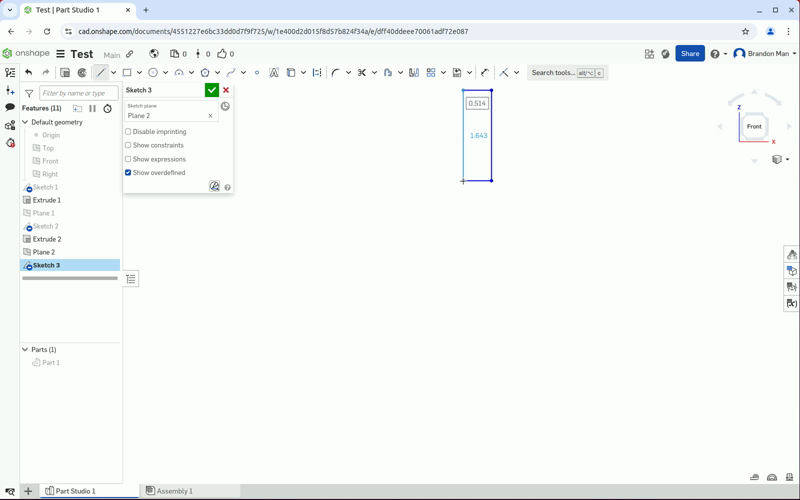
key_up(shift)
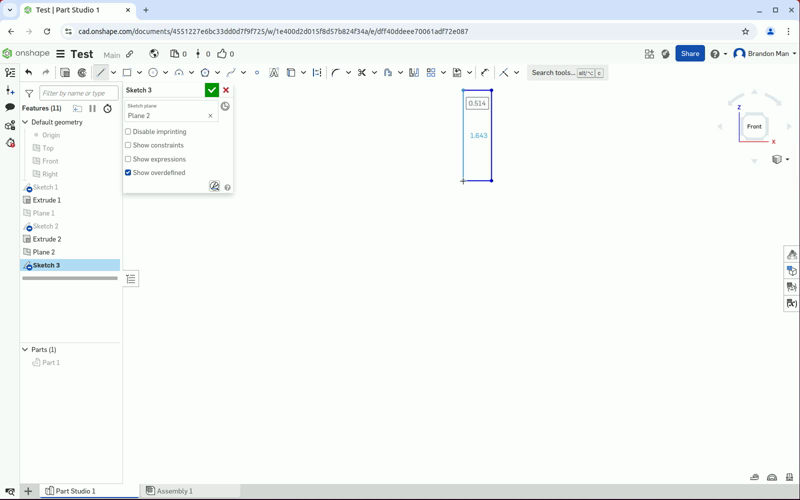
click(463, 180)
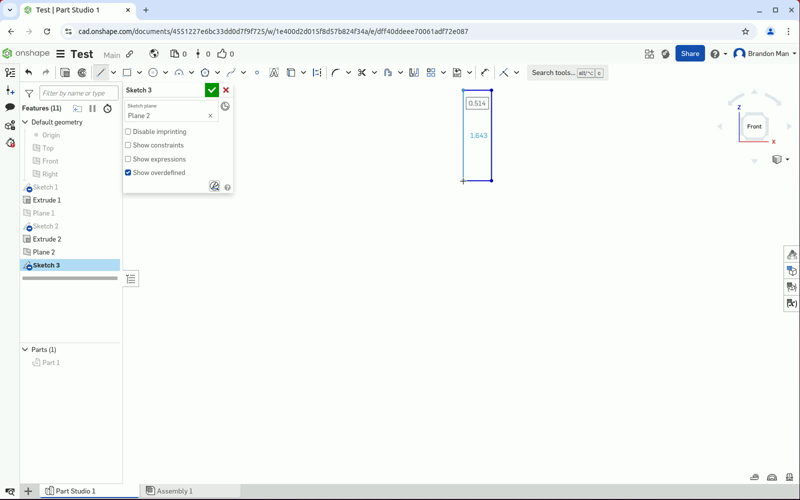
scroll(-6)
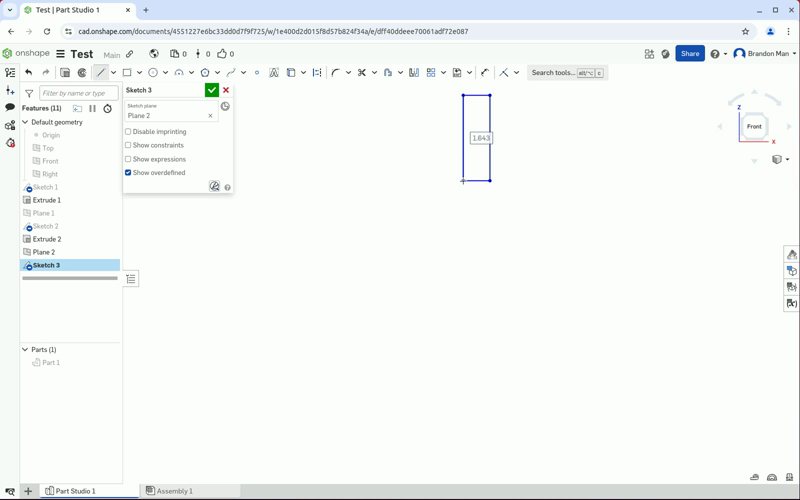
scroll(-6)
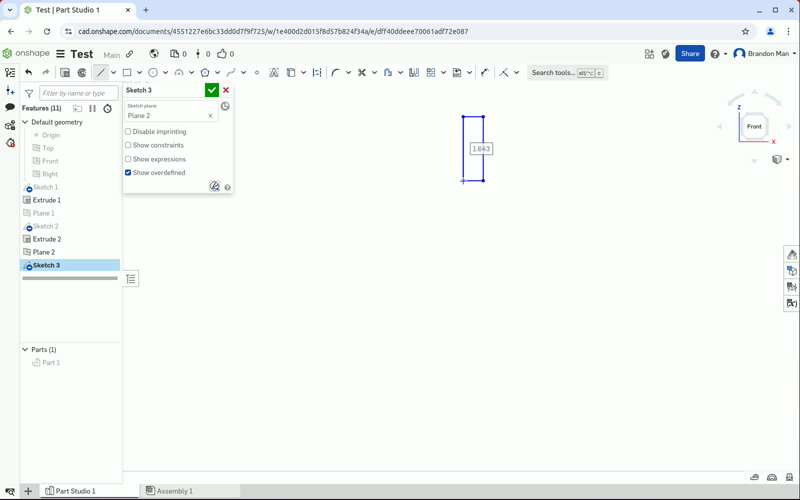
scroll(-6)
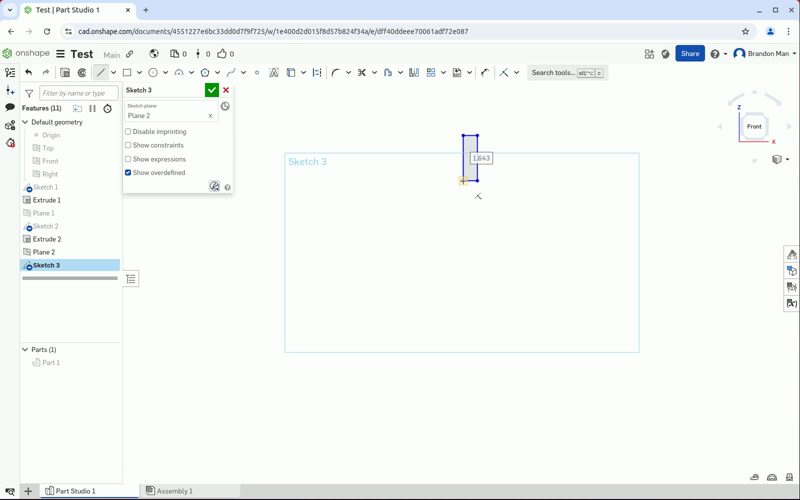
scroll(-6)
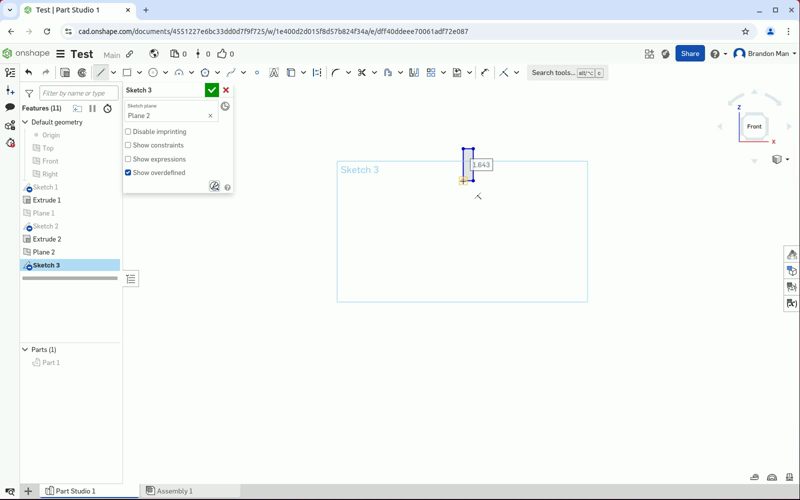
scroll(-6)
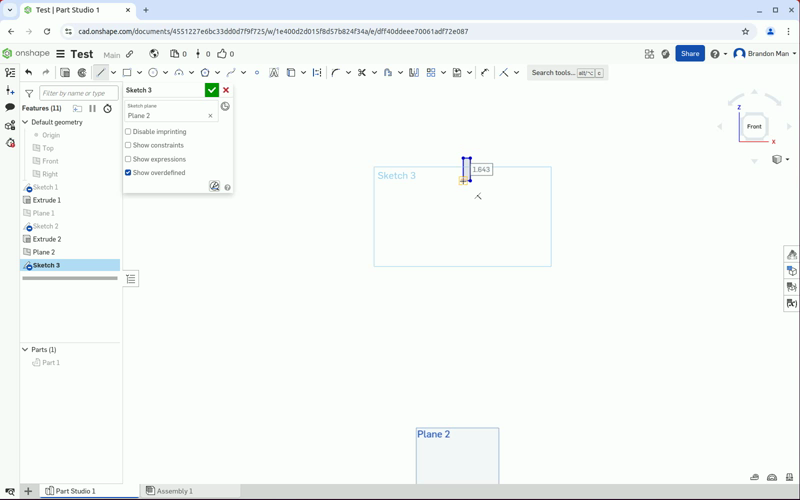
scroll(-6)
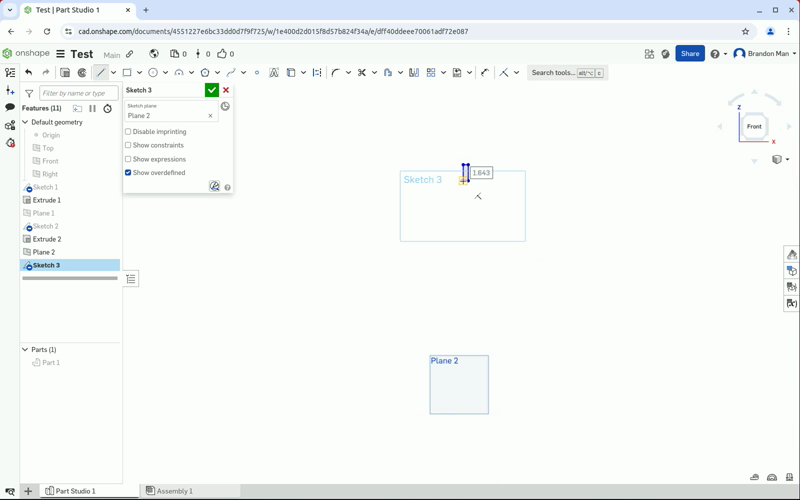
scroll(-6)
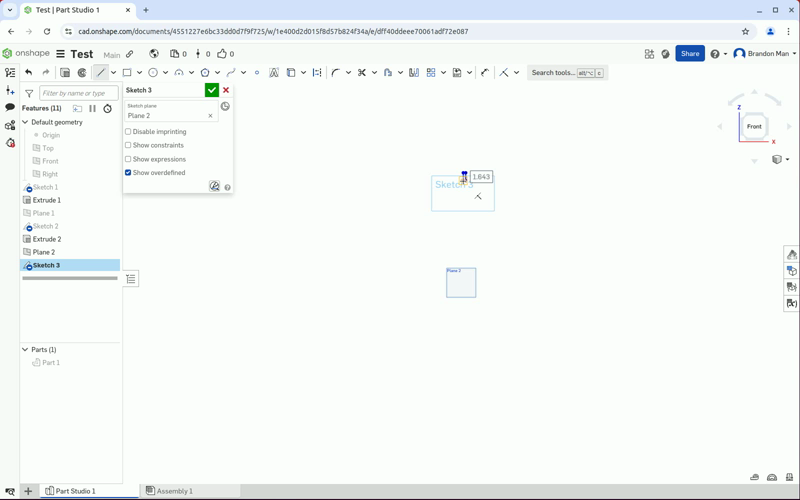
key(esc)
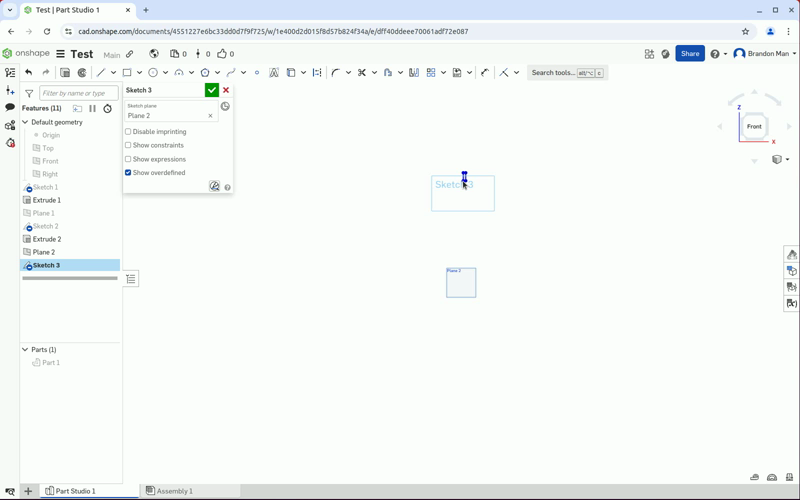
mouse_move(464, 177)
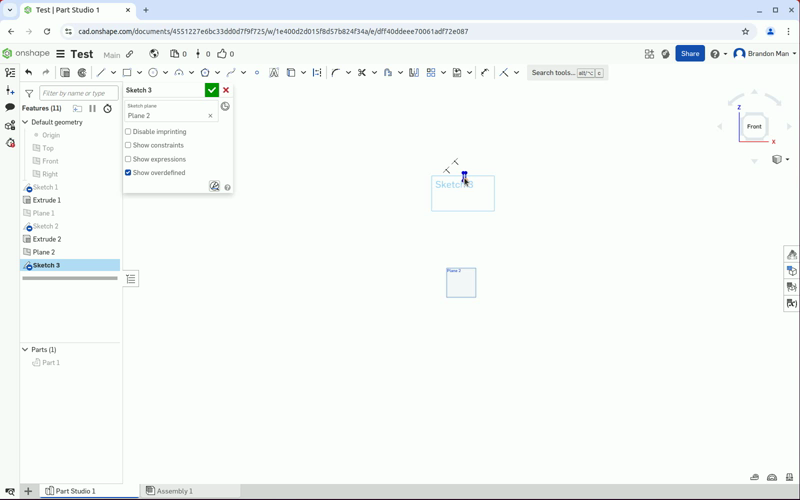
scroll(6)
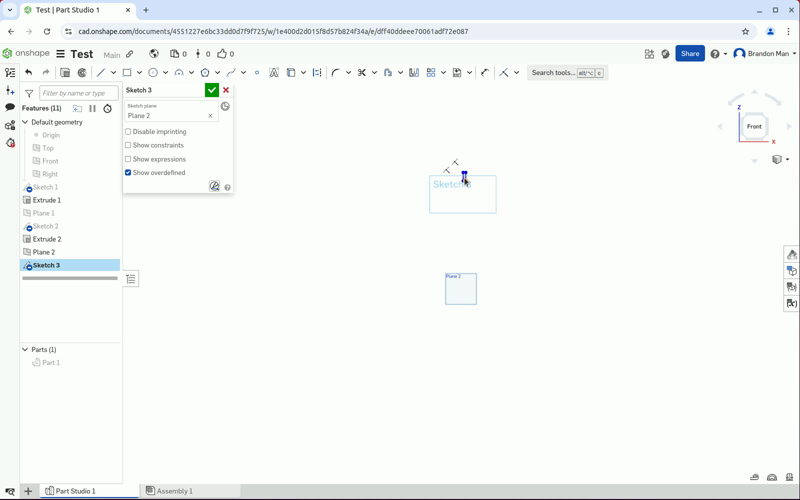
scroll(6)
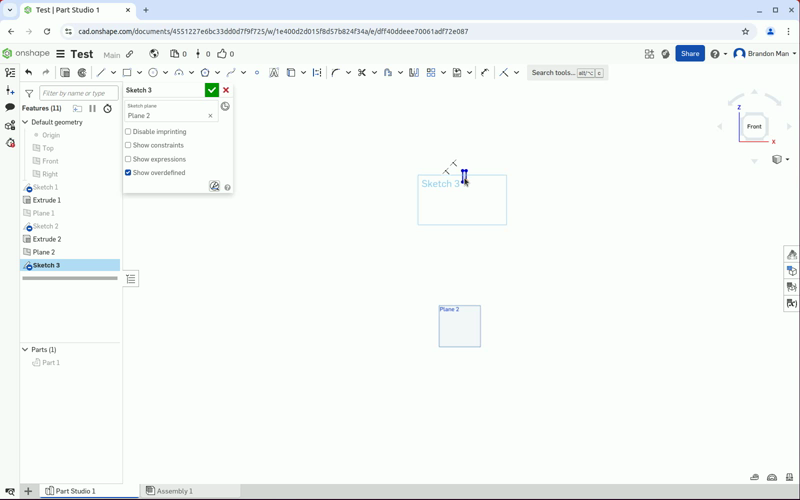
scroll(6)
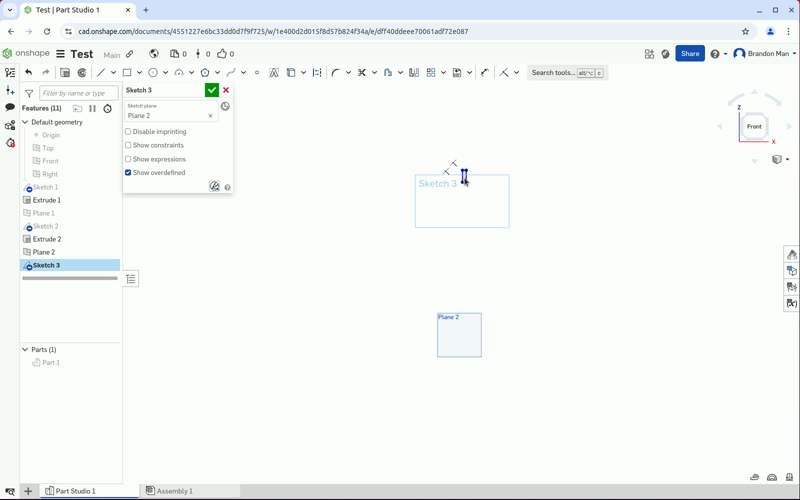
scroll(6)
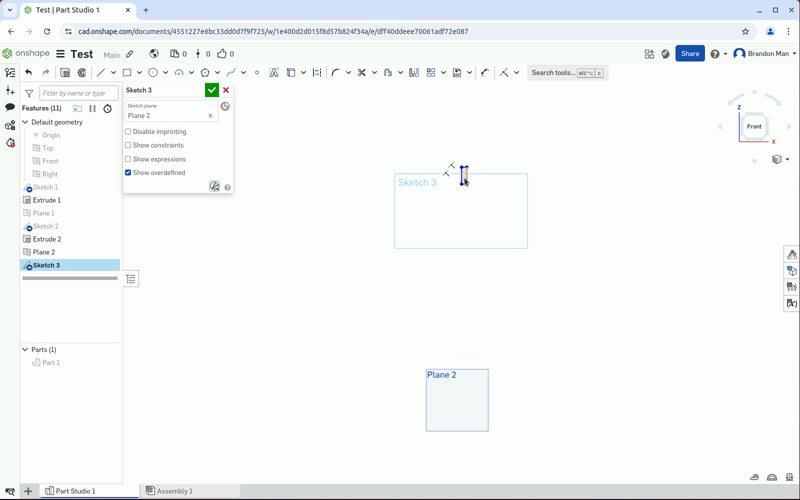
scroll(6)
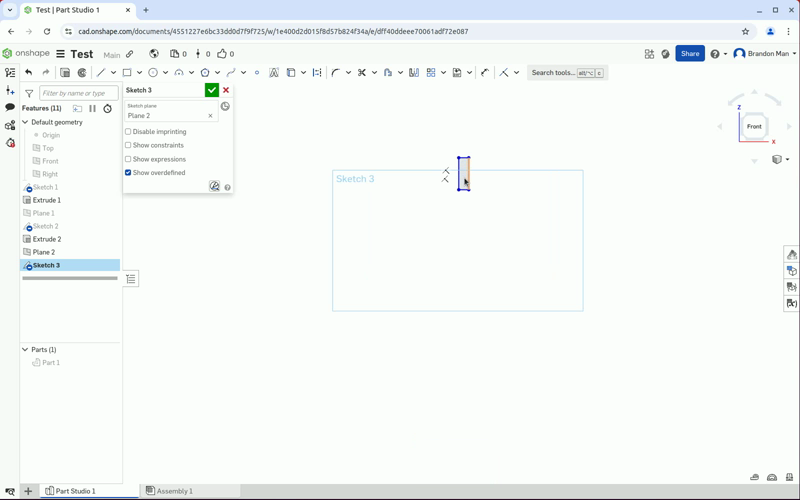
scroll(6)
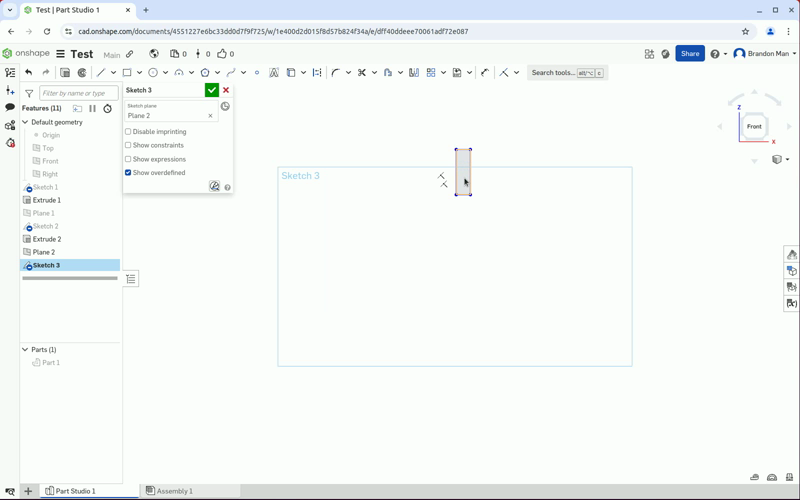
scroll(6)
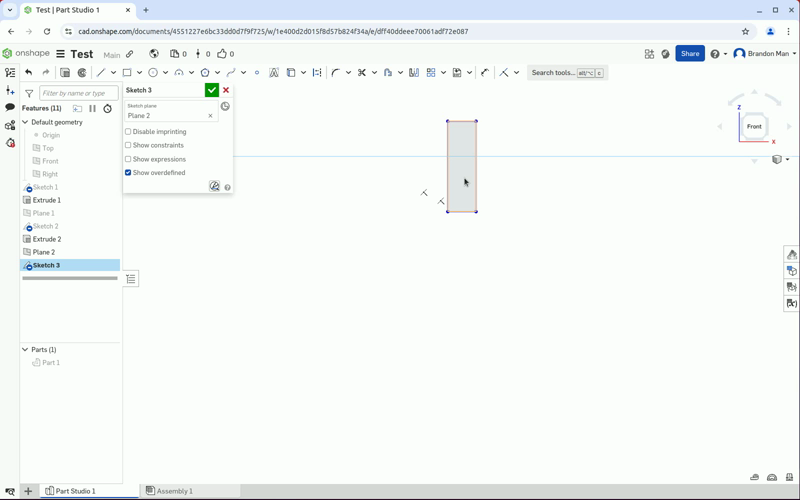
click(464, 177)
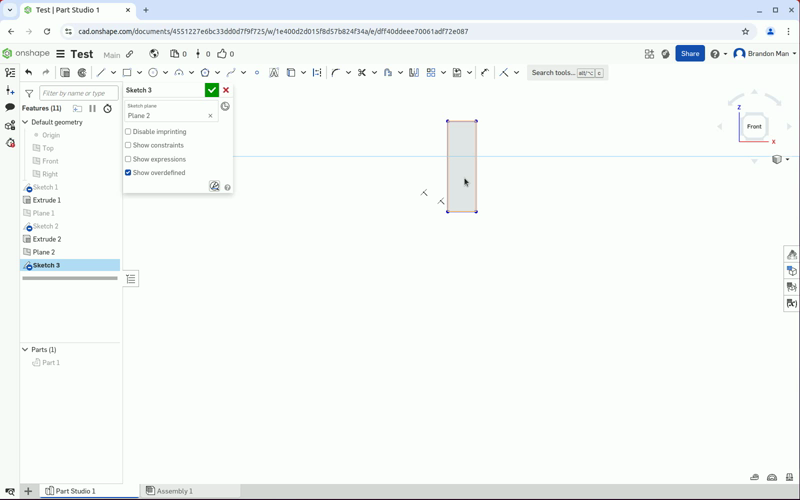
scroll(-6)
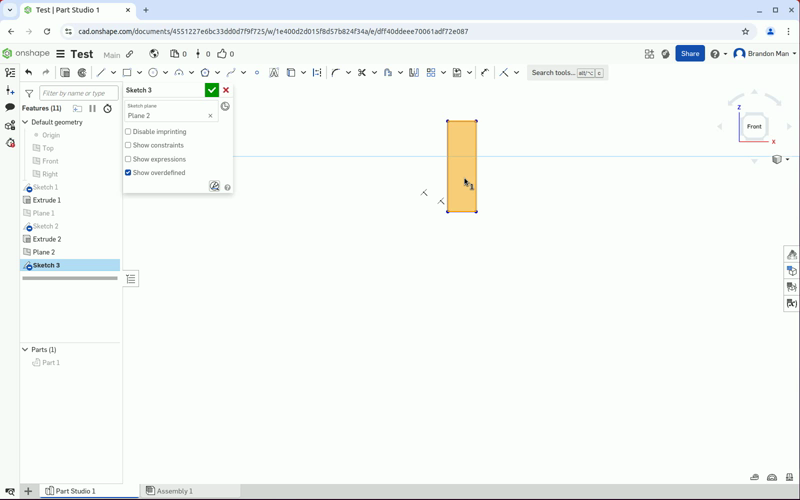
scroll(-6)
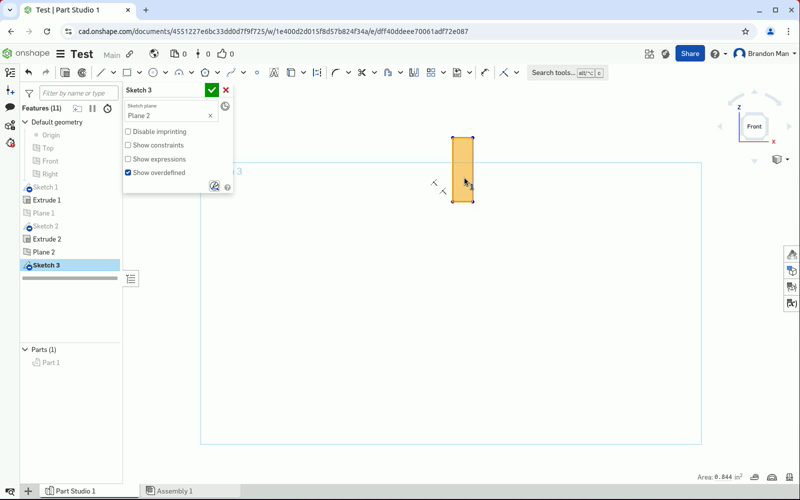
scroll(-6)
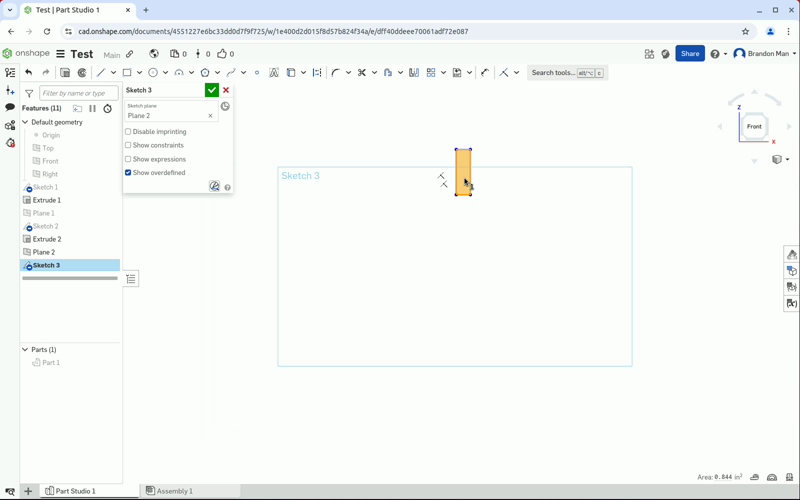
scroll(-6)
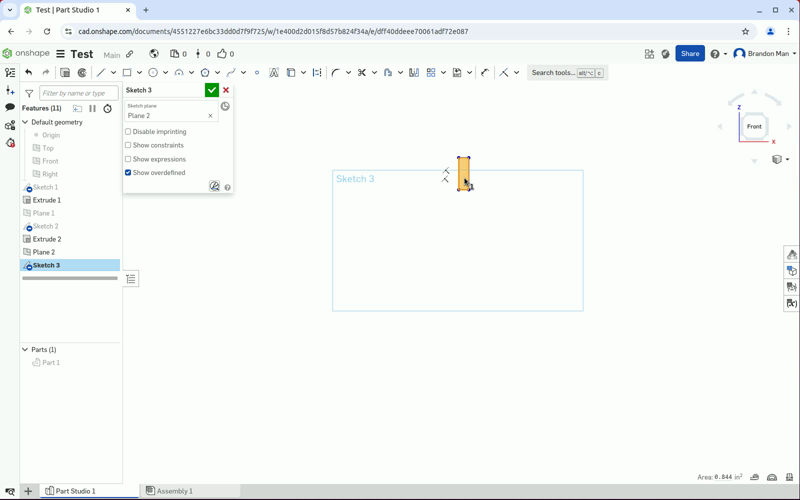
scroll(-6)
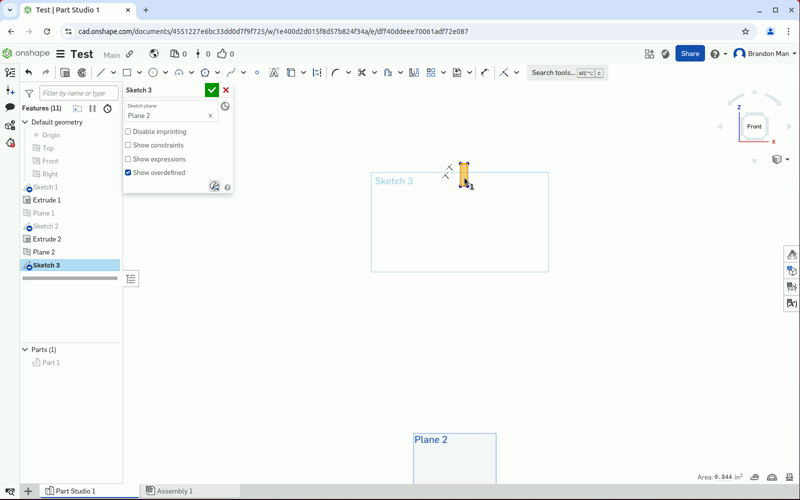
scroll(-6)
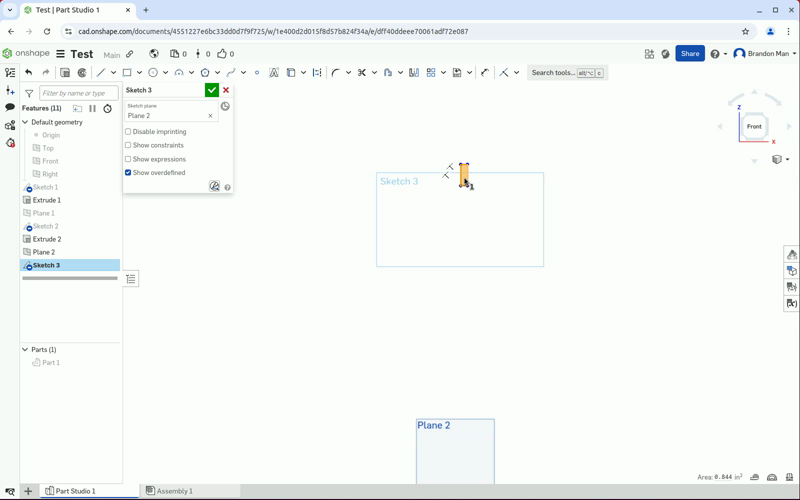
scroll(-6)
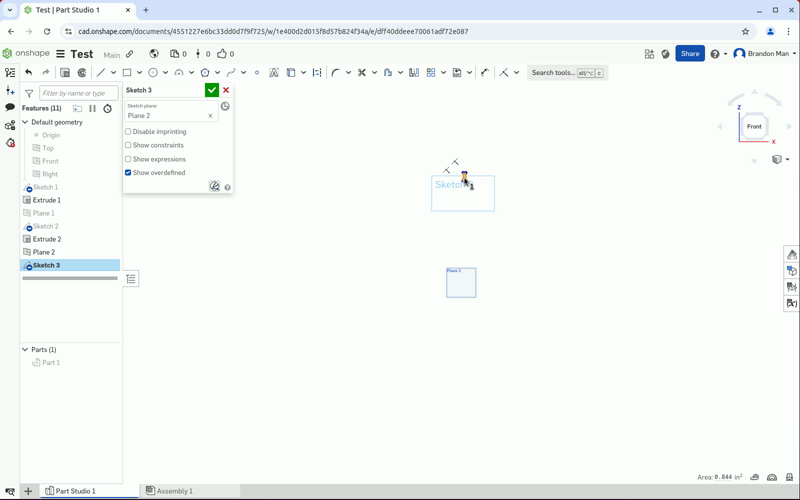
mouse_move(73, 352)
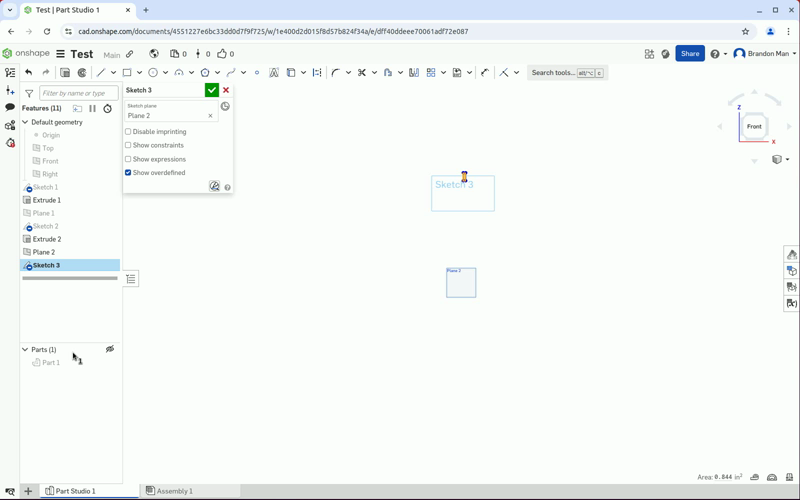
key(shift+y)
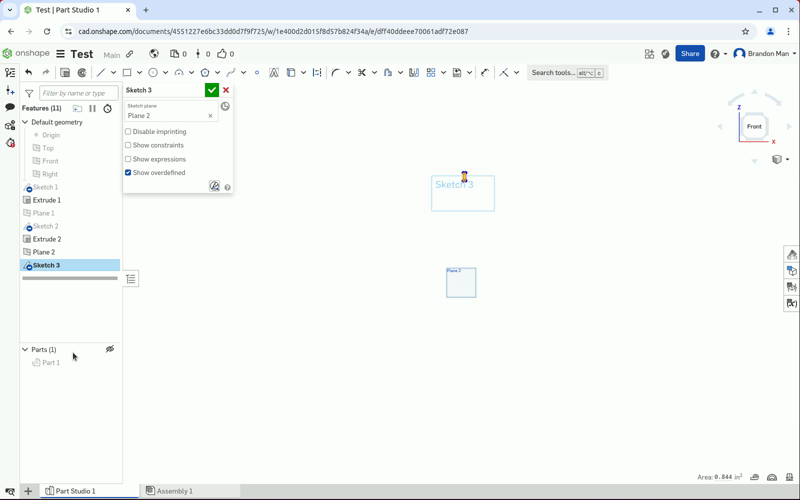
key(shift+e)
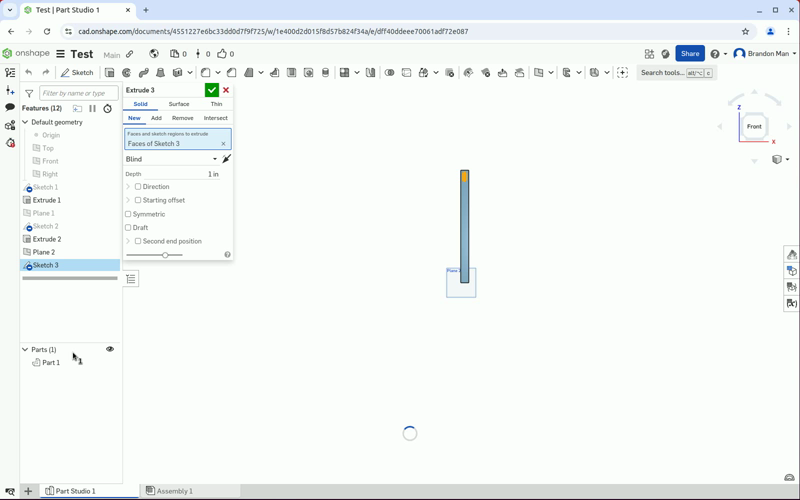
mouse_move(143, 106)
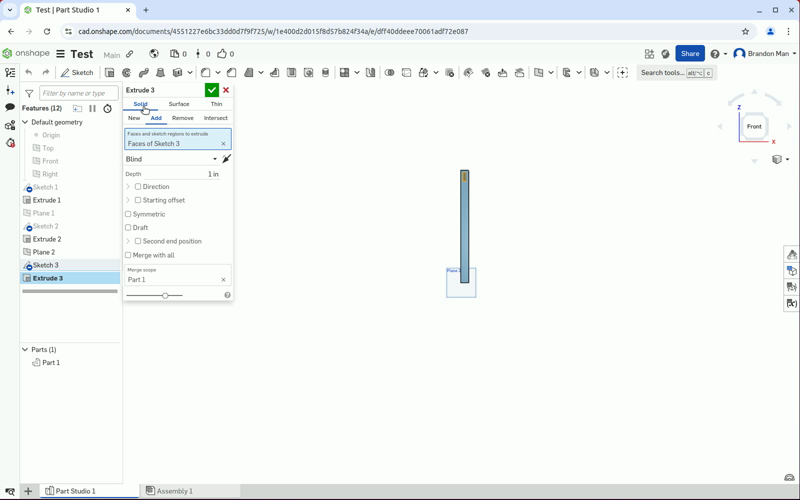
click(143, 106)
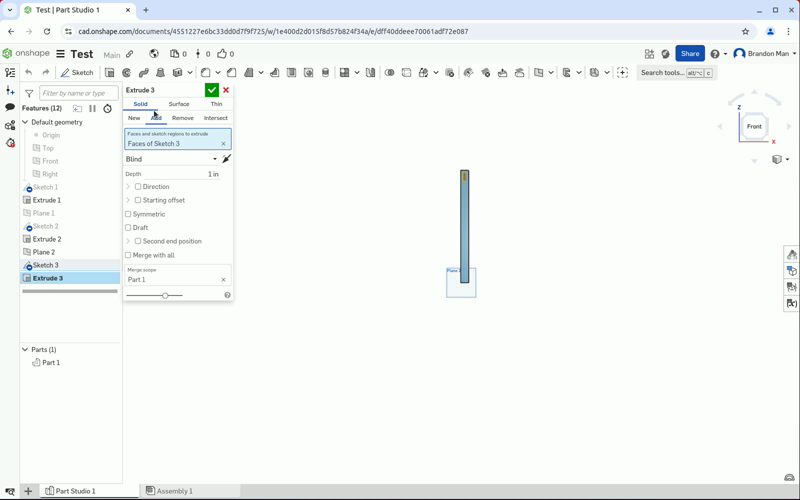
mouse_move(186, 120)
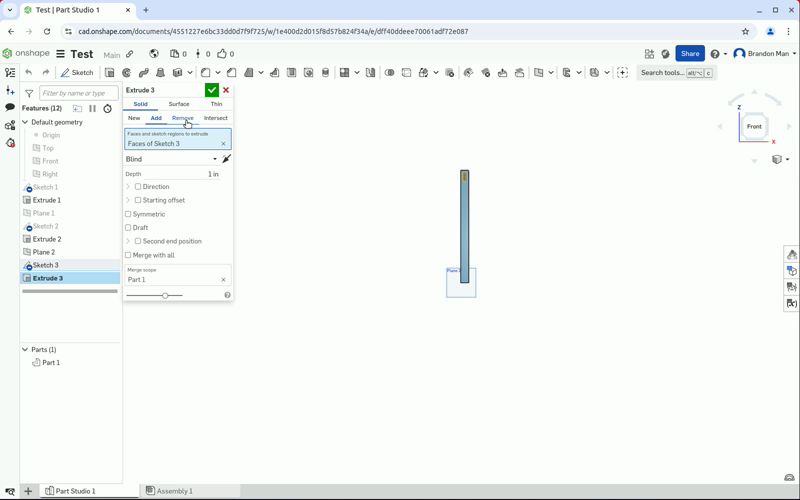
click(186, 120)
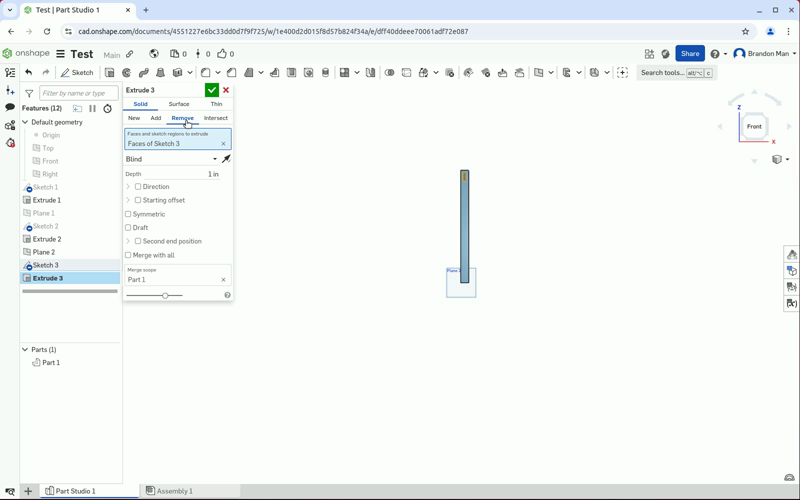
key(tab, 4)
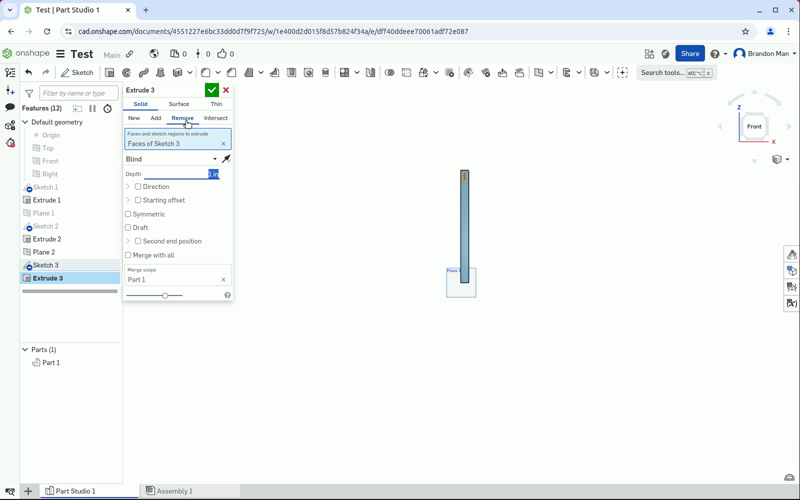
text(0.481)
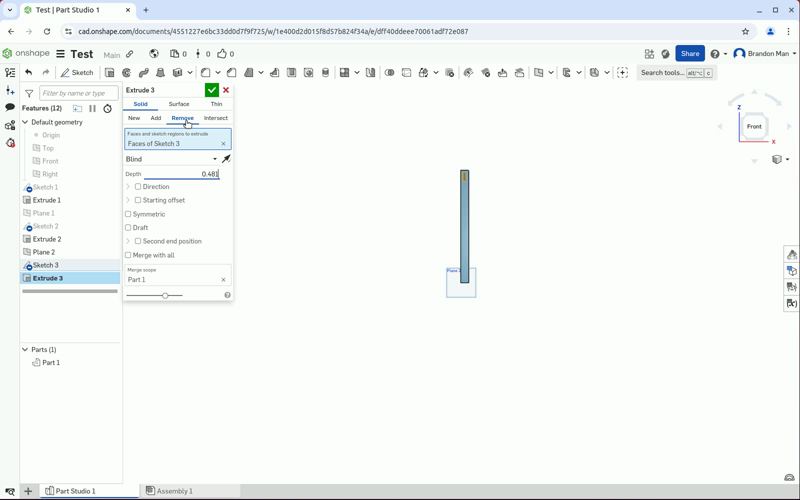
key(tab, 6)
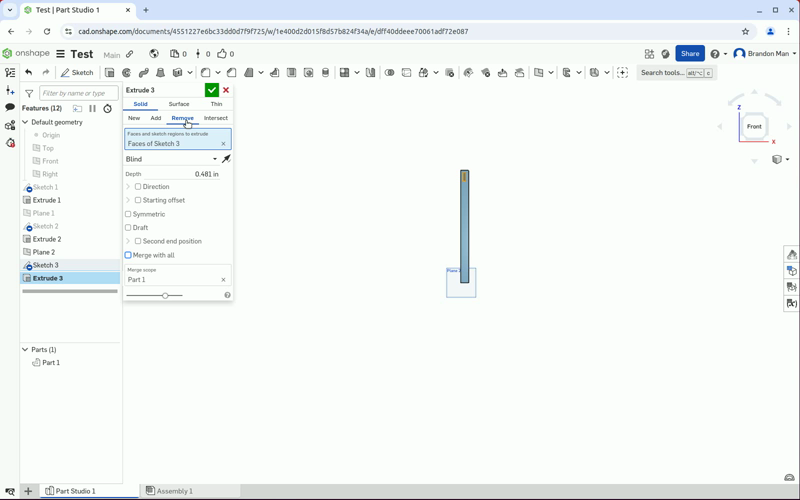
key(space)
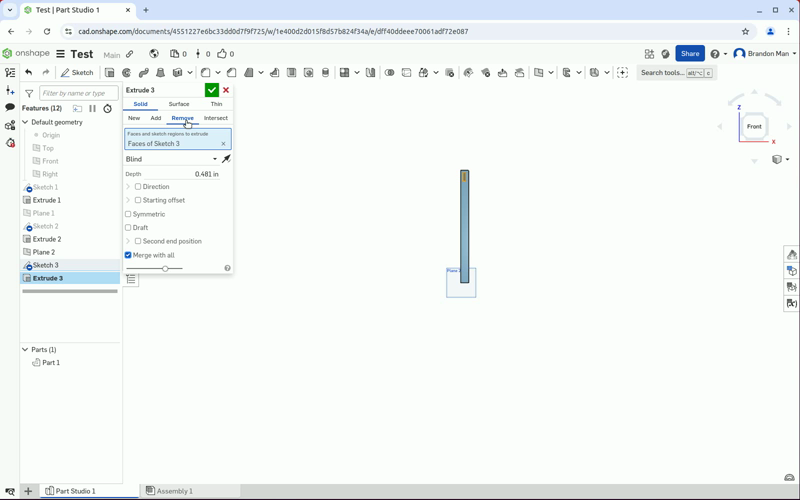
key(enter)
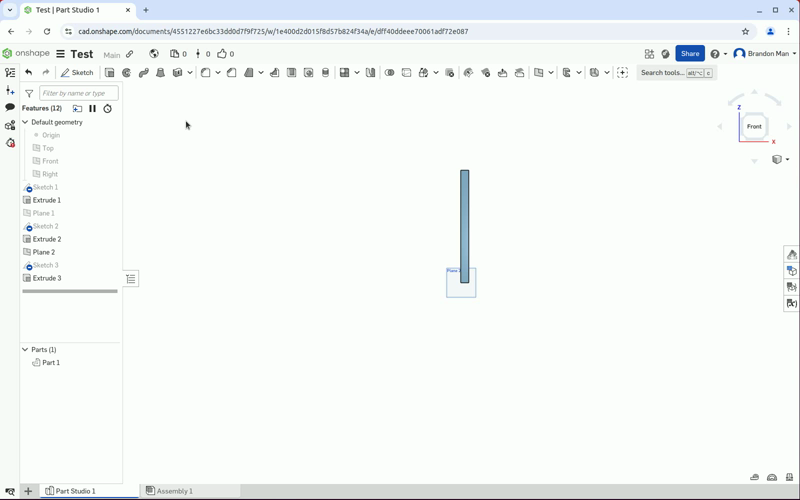
key(shift+h)
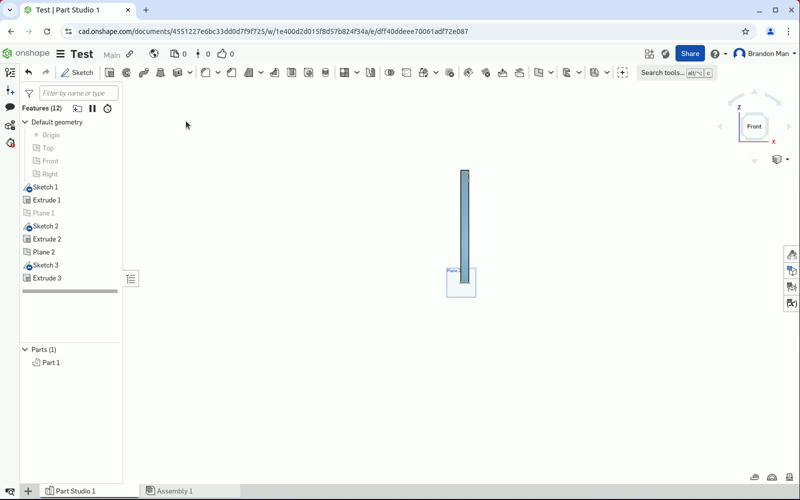
key(shift+h)
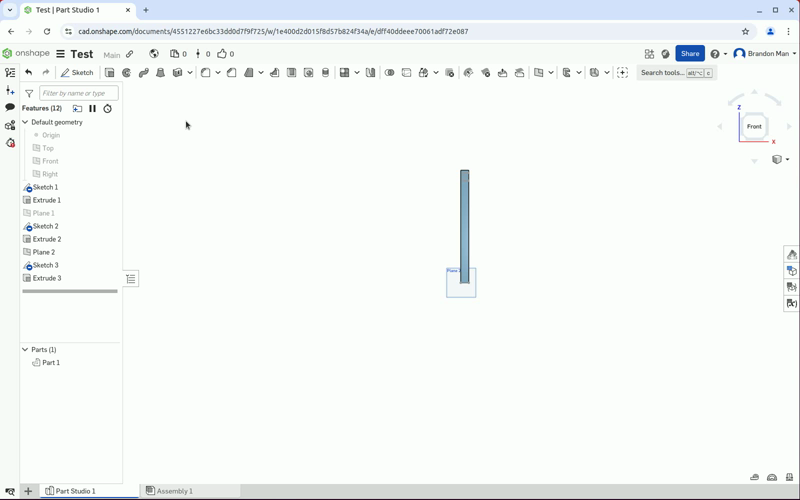
key(shift+7)
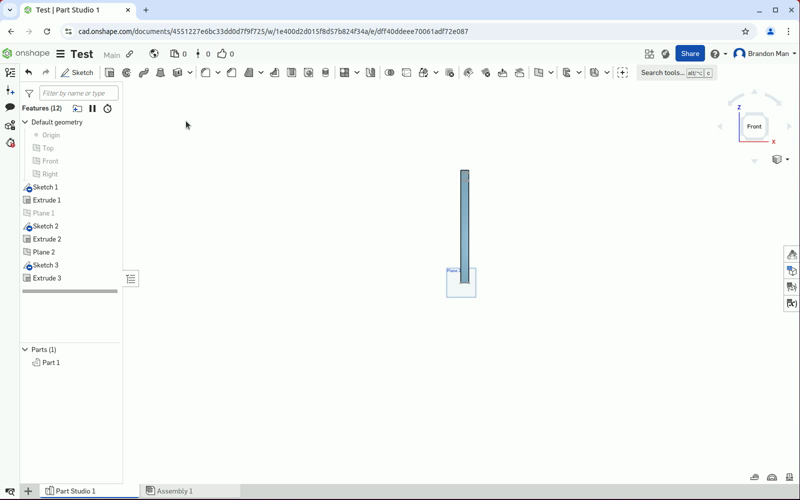
key(left, 2)
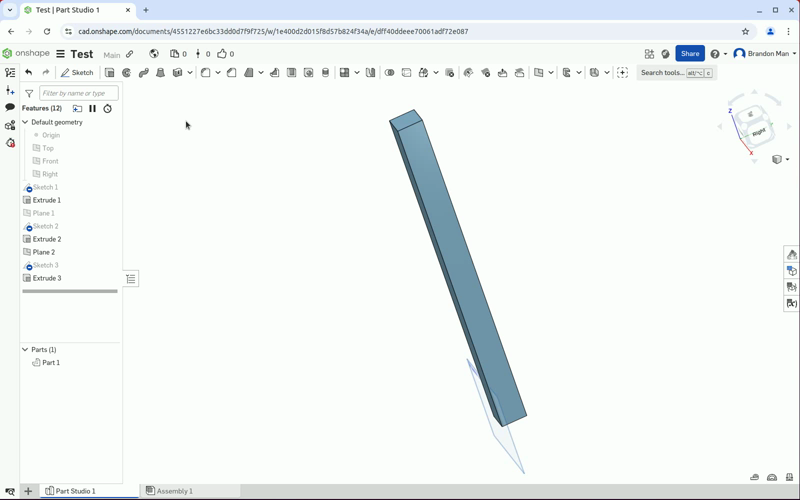
key(down, 2)
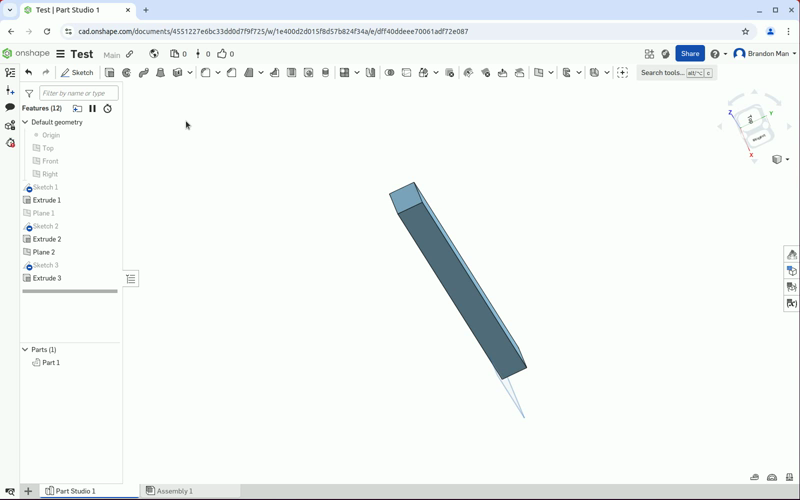
key(up, 2)
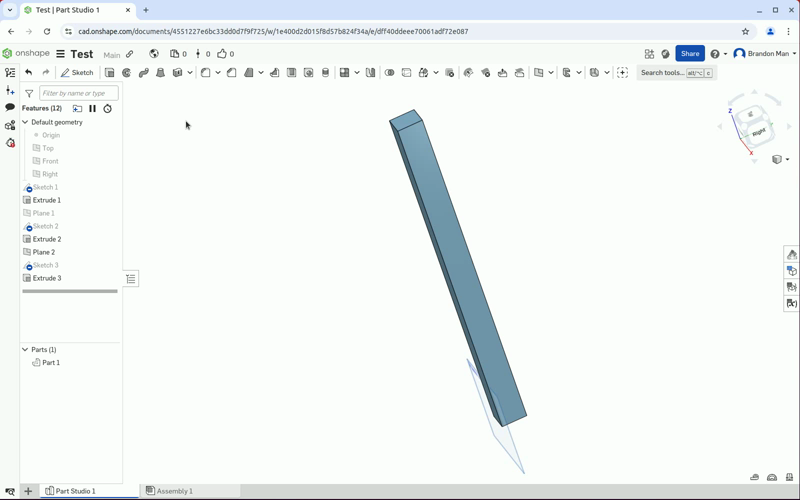
key(right, 2)
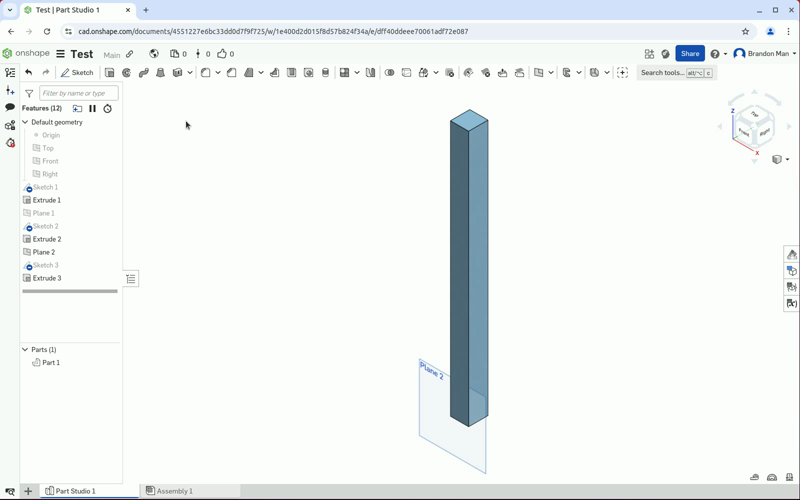
mouse_move(73, 189)
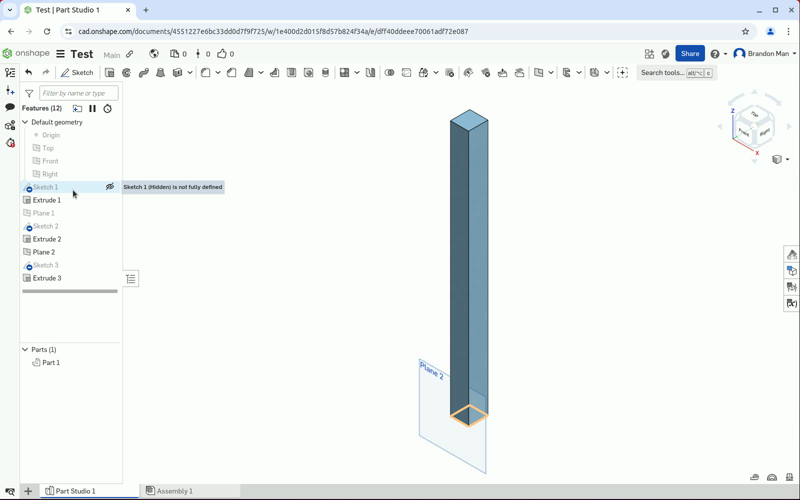
click(73, 189)